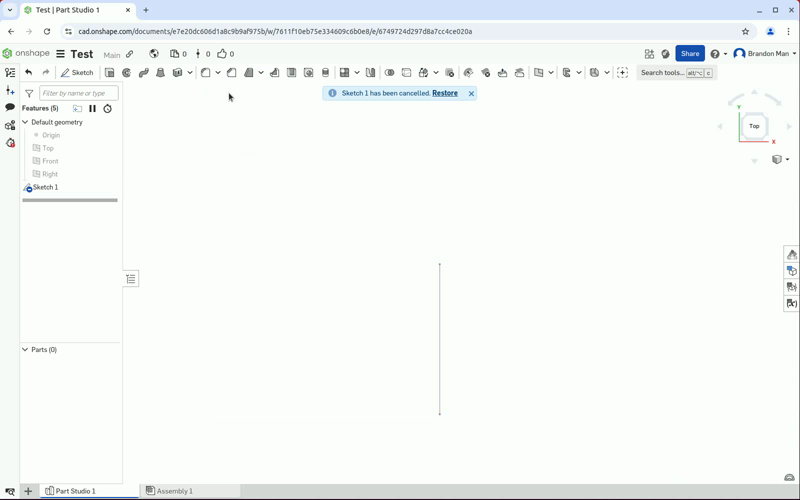
key(shift+h)
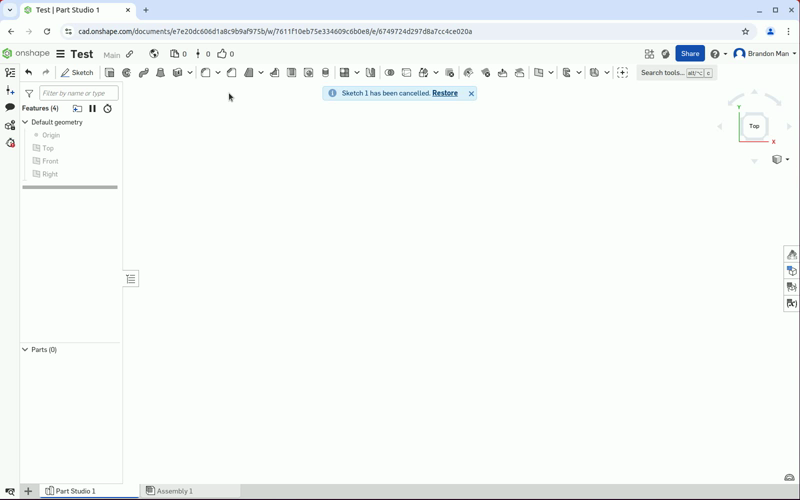
mouse_move(73, 352)
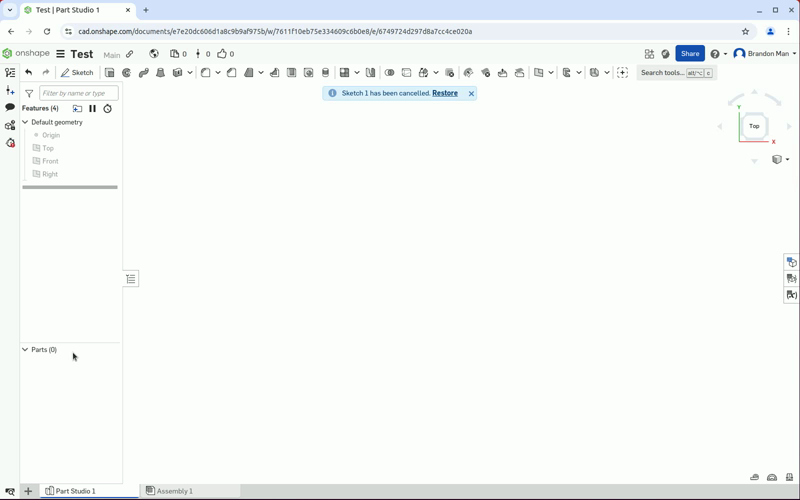
key(y)
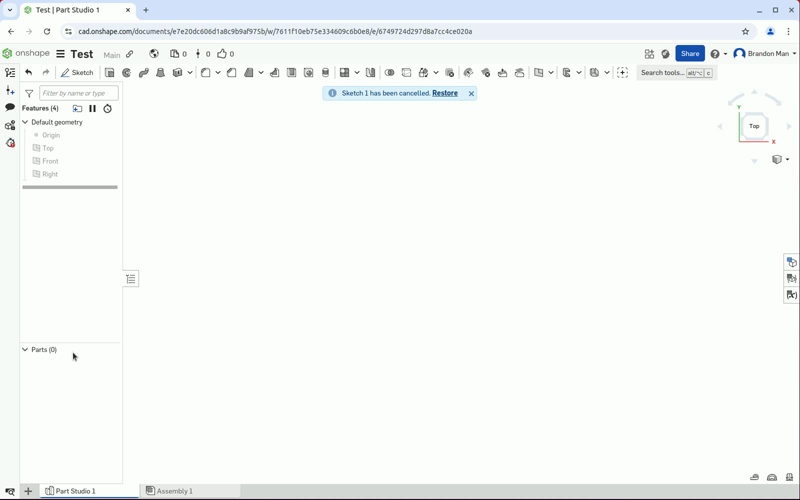
key(shift+p)
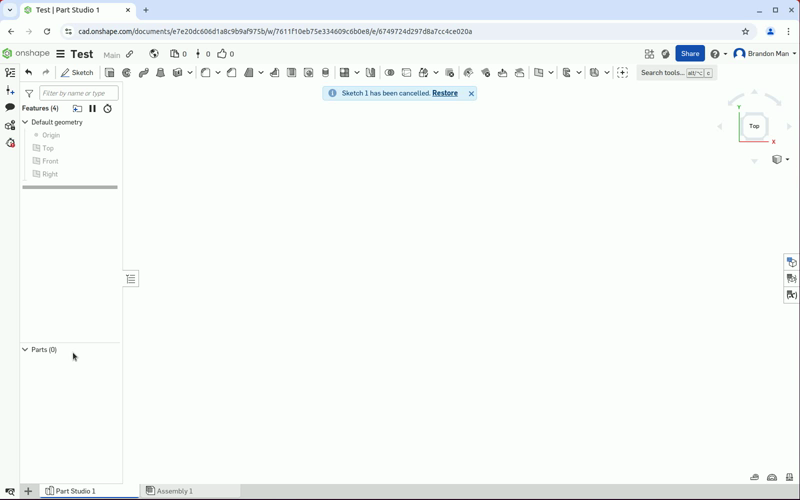
key(space)
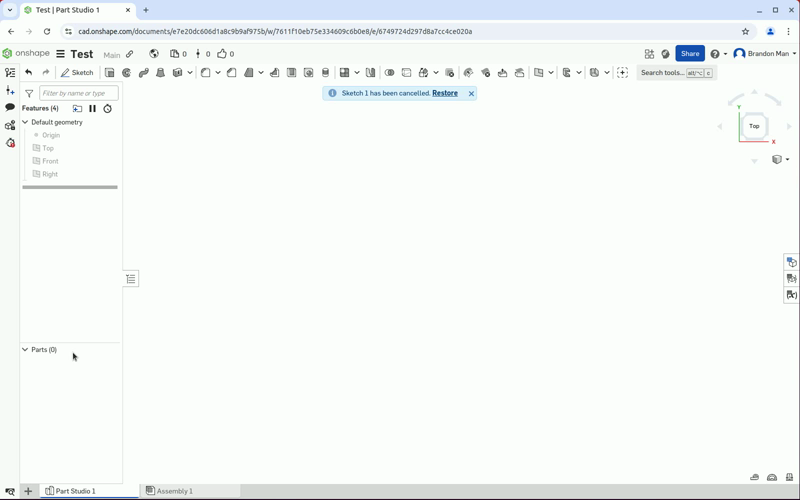
key_down(shift)
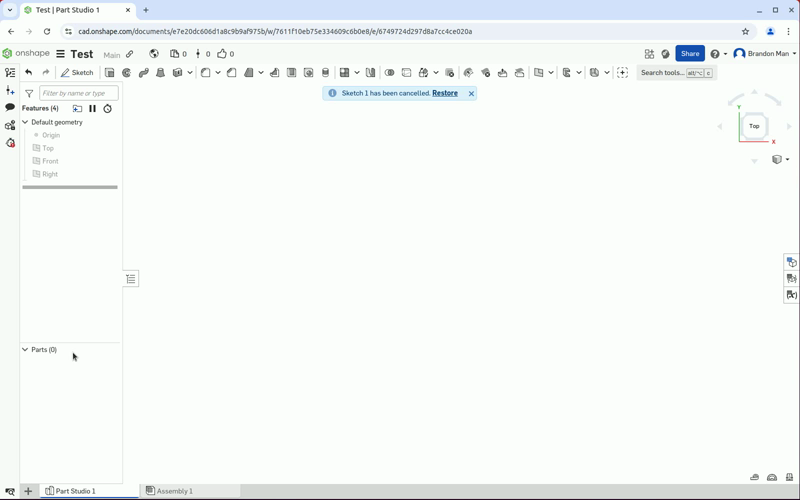
key(up)
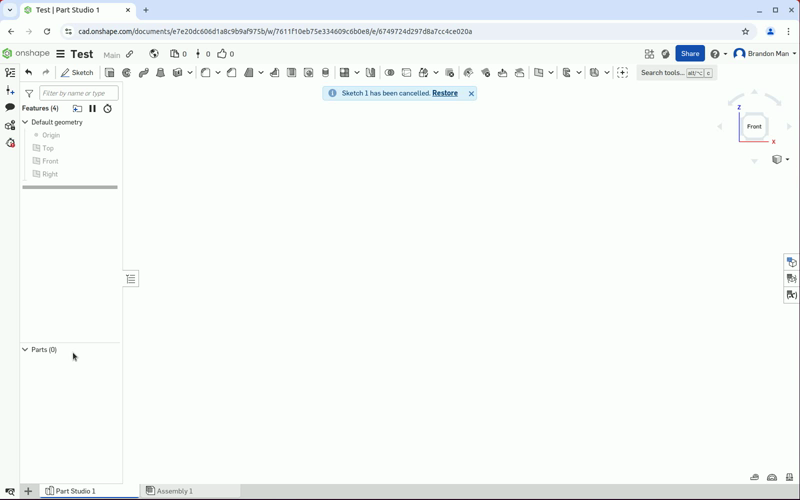
key_up(shift)
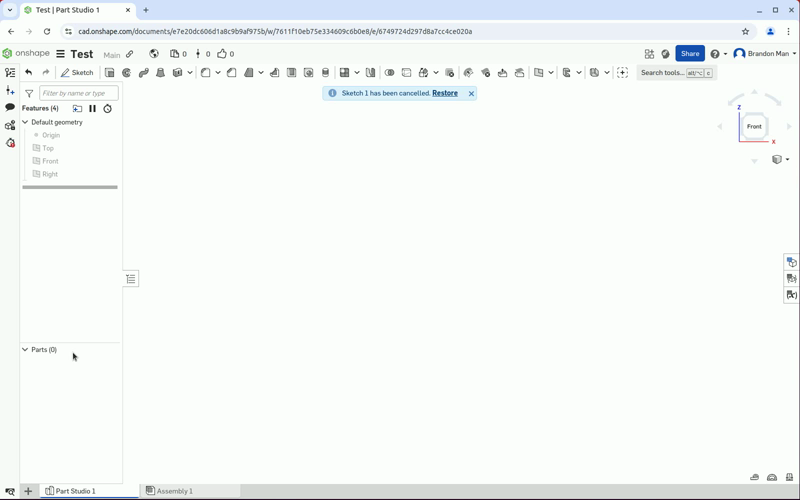
key(space)
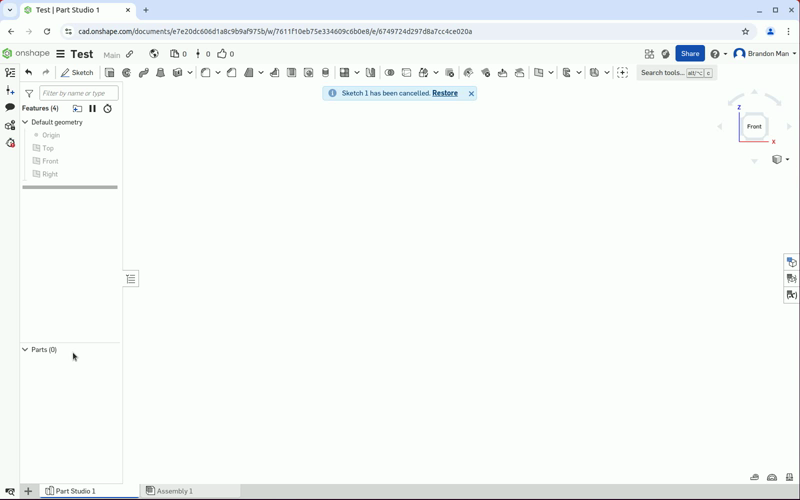
key_down(shift)
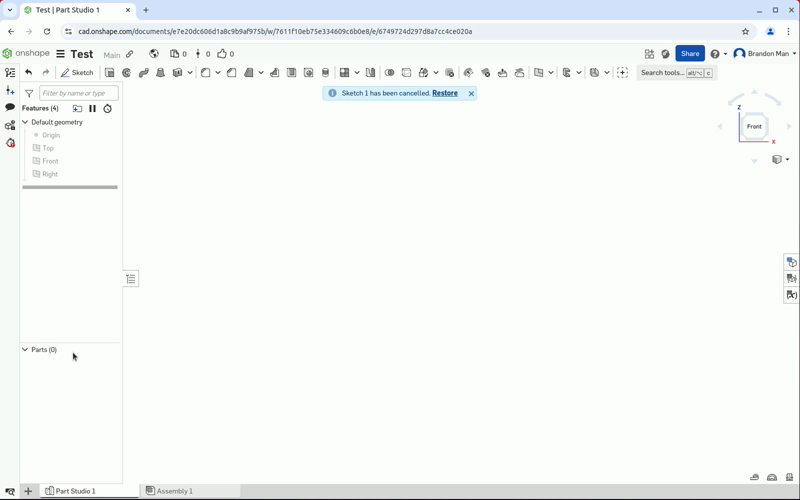
key(left)
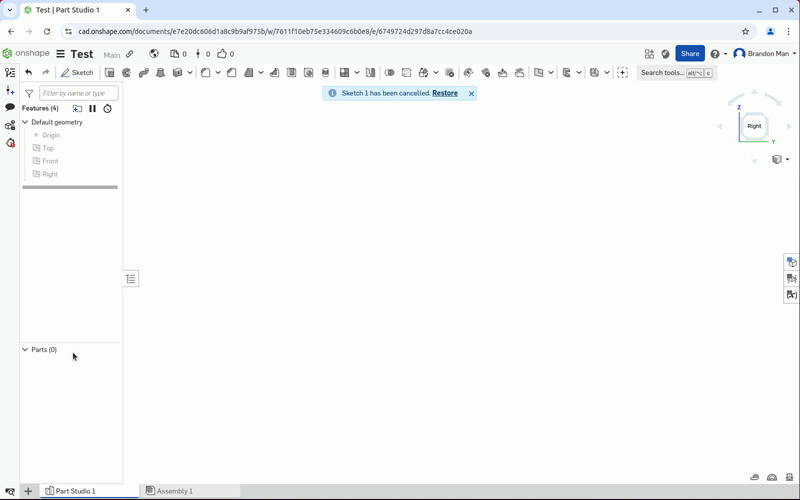
key_up(shift)
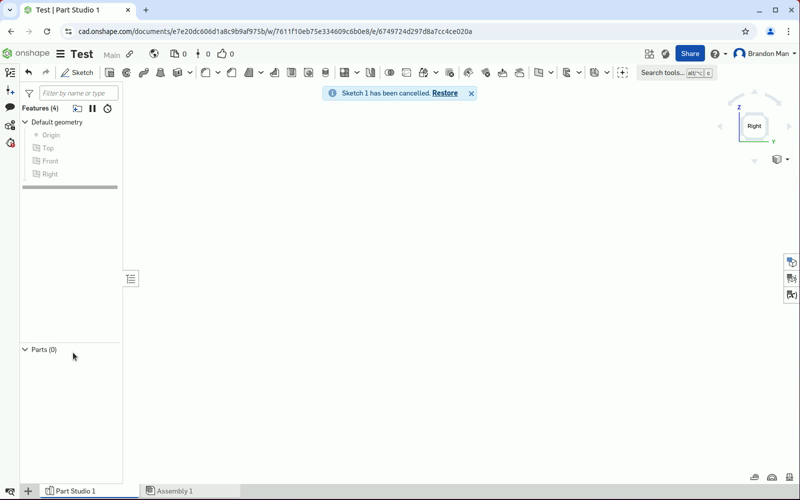
mouse_move(73, 352)
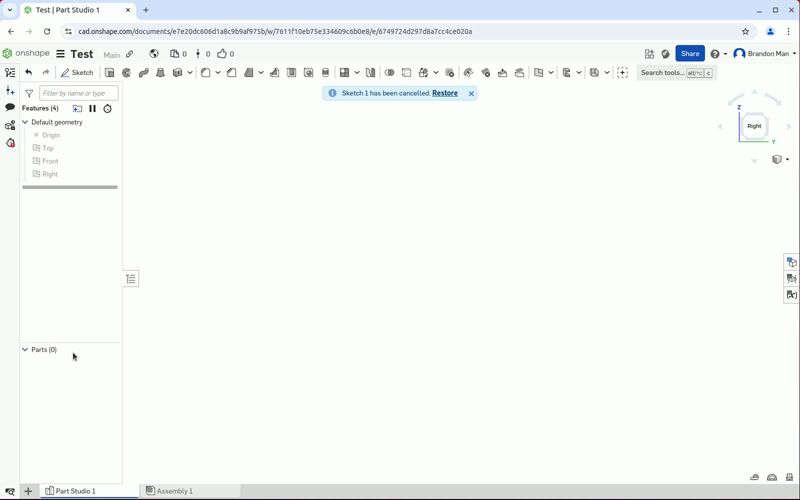
key(shift+y)
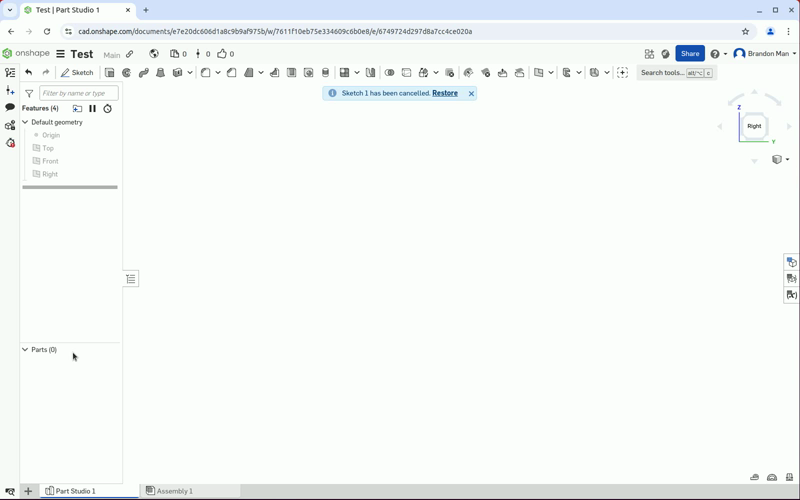
key(shift+s)
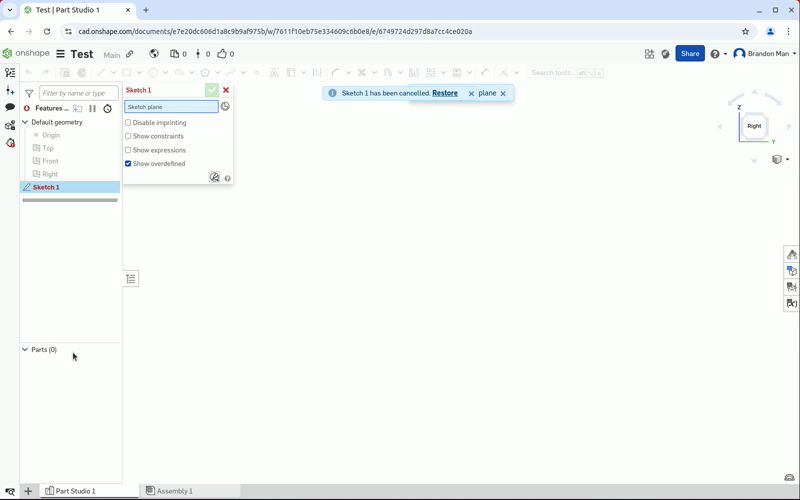
mouse_move(73, 176)
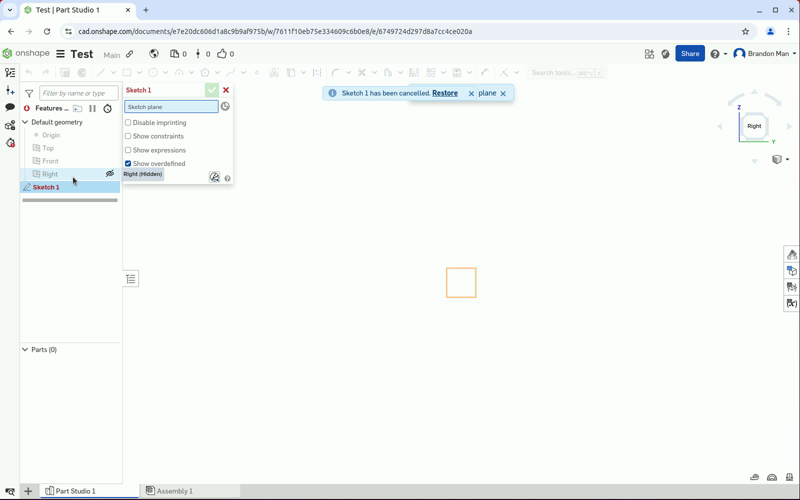
click(73, 176)
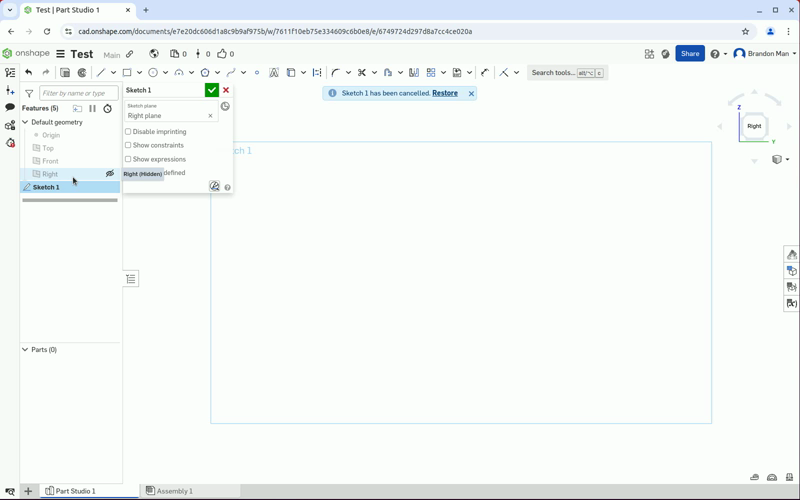
mouse_move(73, 352)
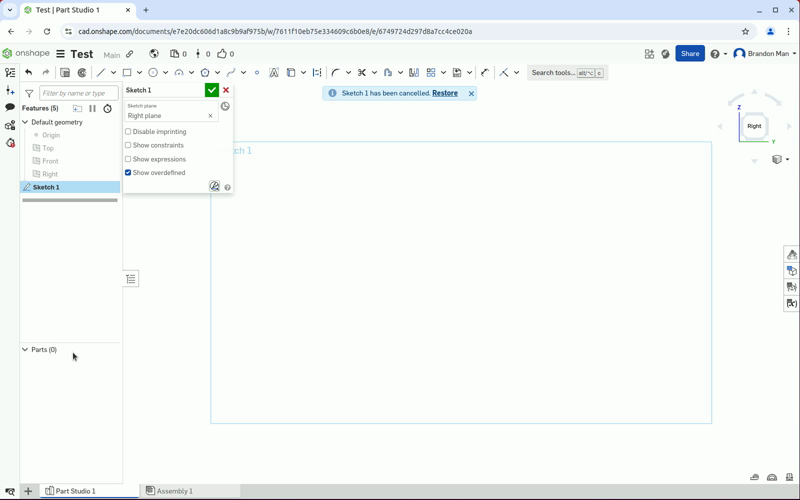
key(y)
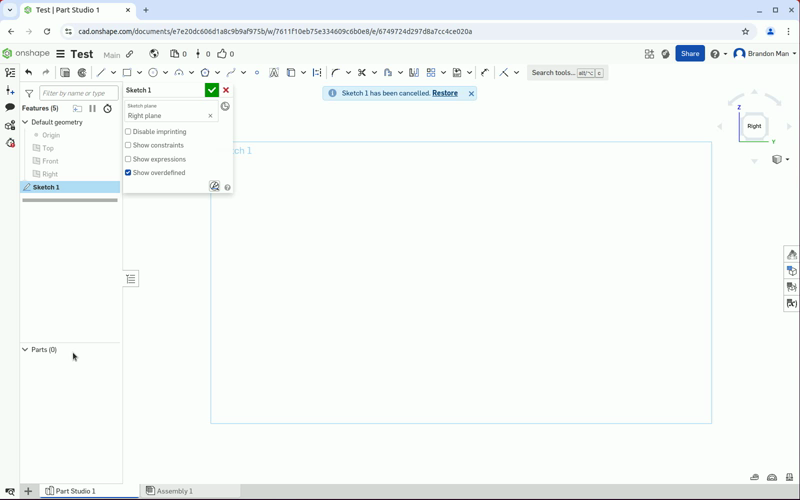
key(l)
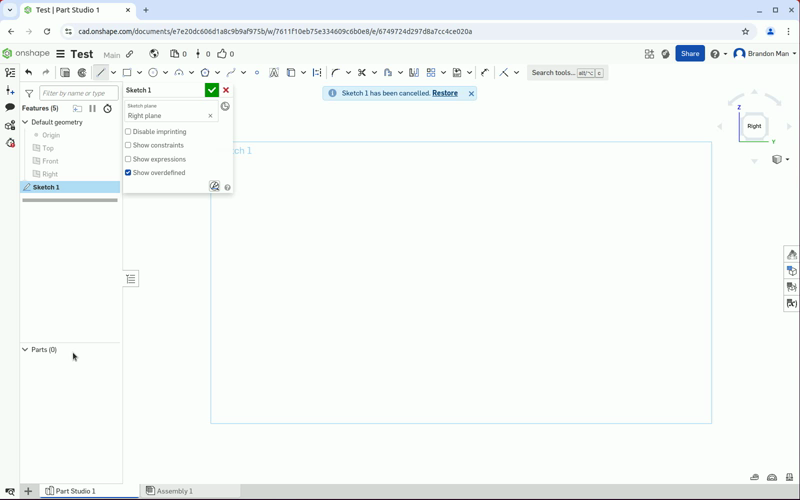
key_down(shift)
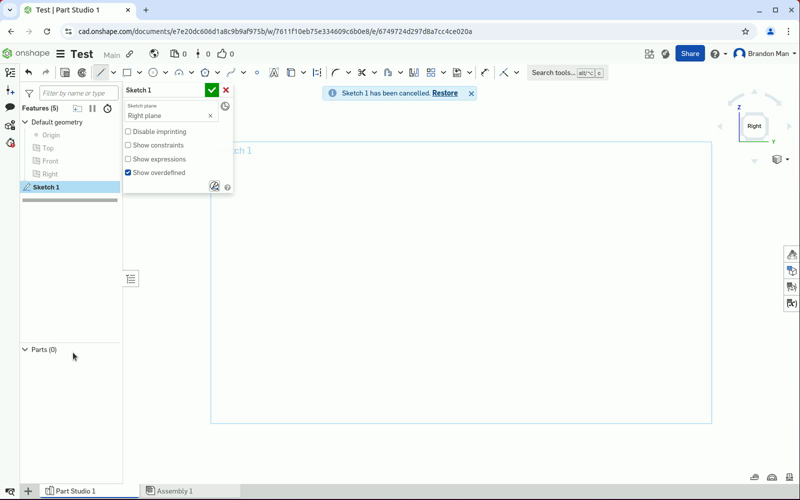
mouse_move(460, 282)
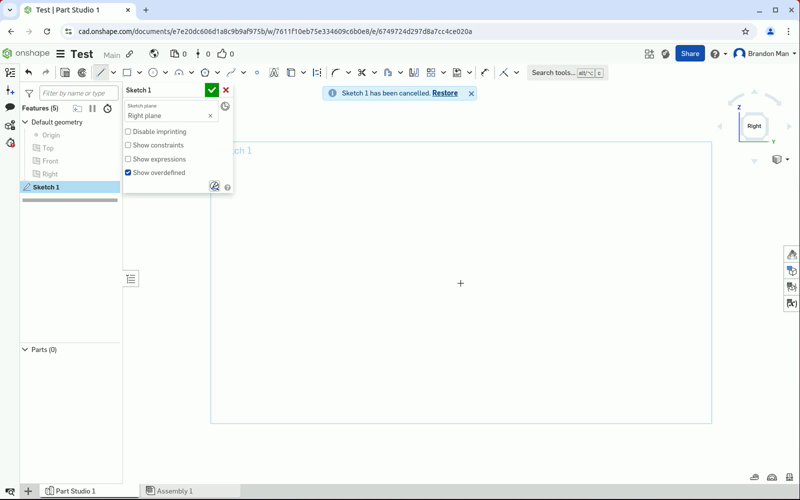
click(460, 282)
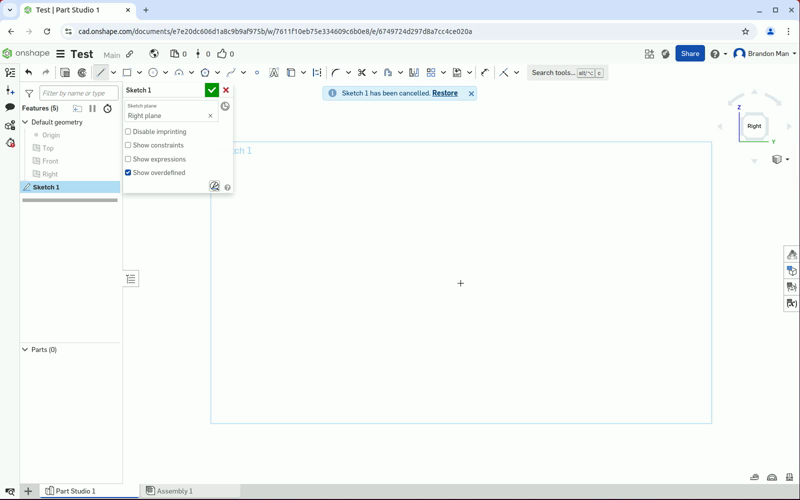
key_up(shift)
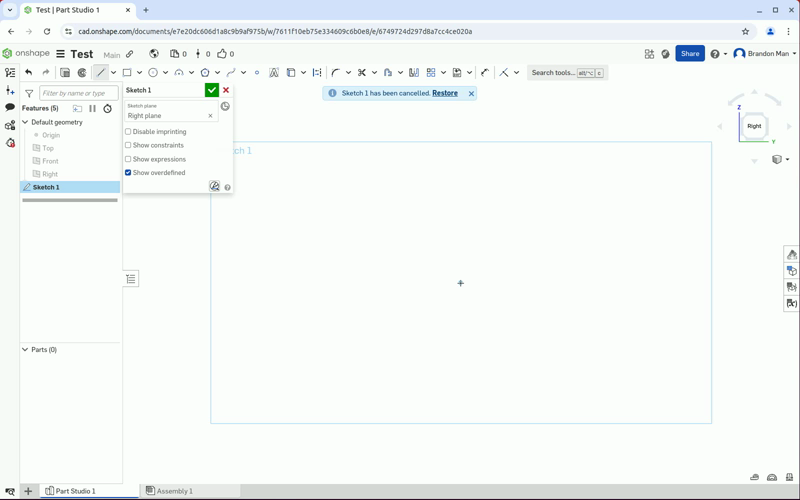
key_down(shift)
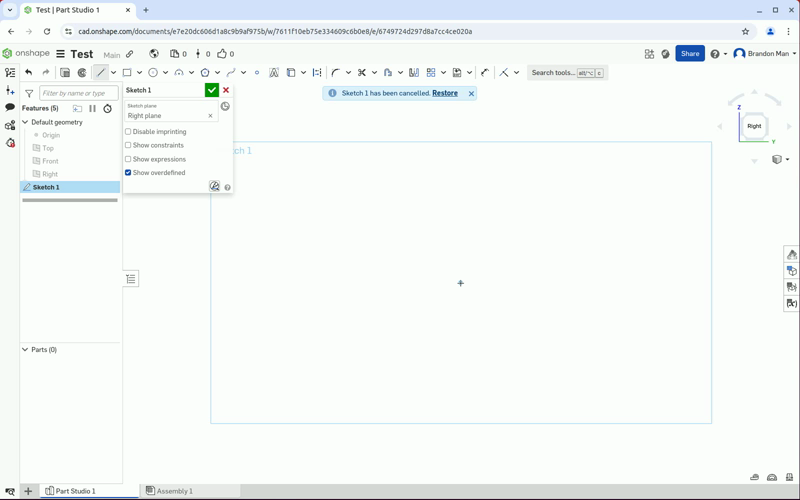
mouse_move(529, 282)
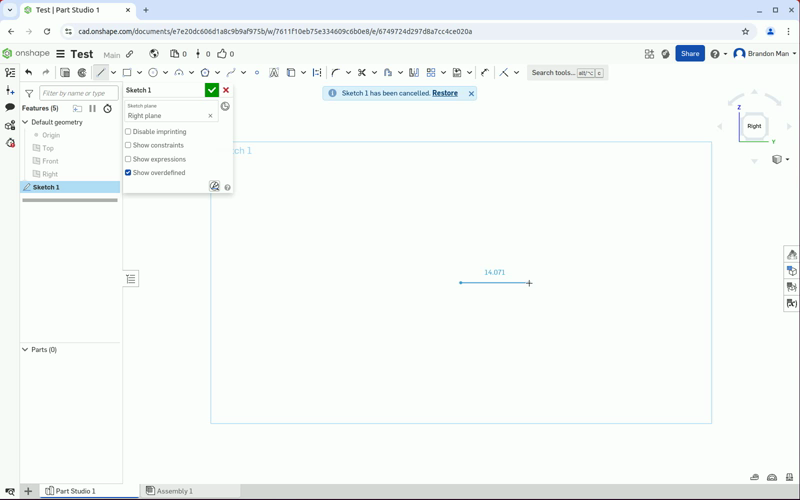
click(529, 282)
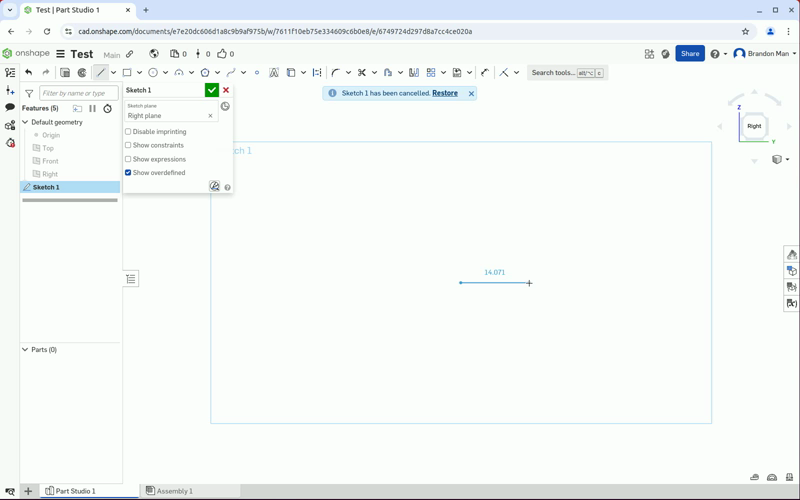
key_up(shift)
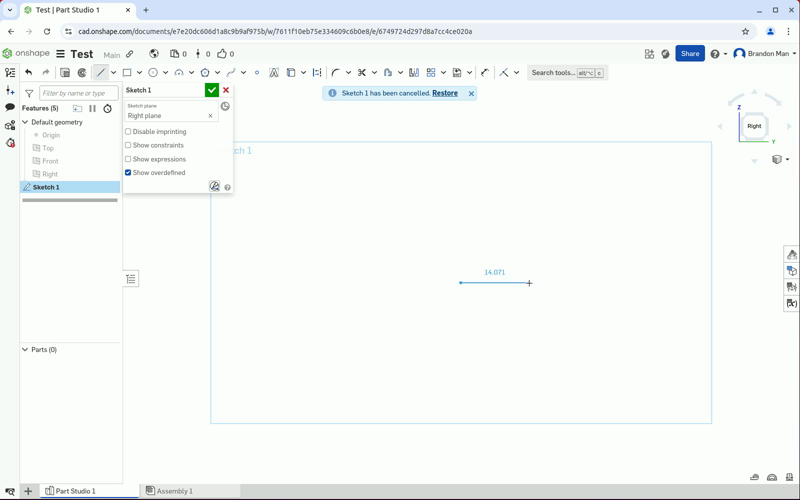
key_down(shift)
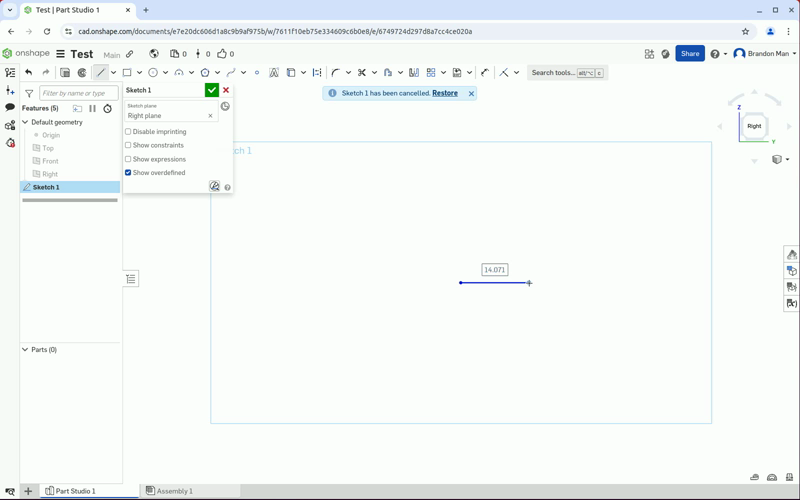
mouse_move(559, 282)
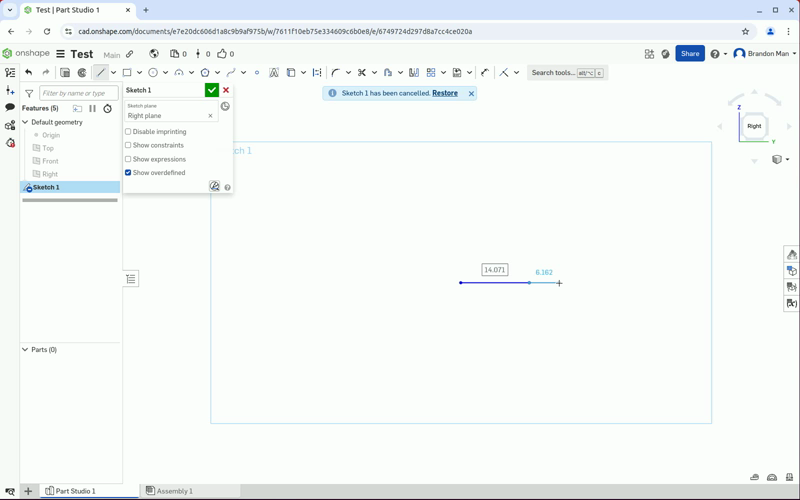
mouse_move(529, 237)
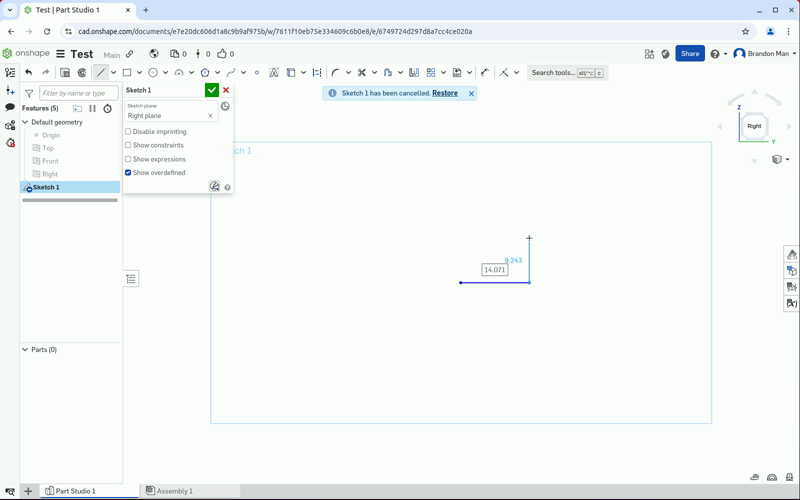
click(529, 237)
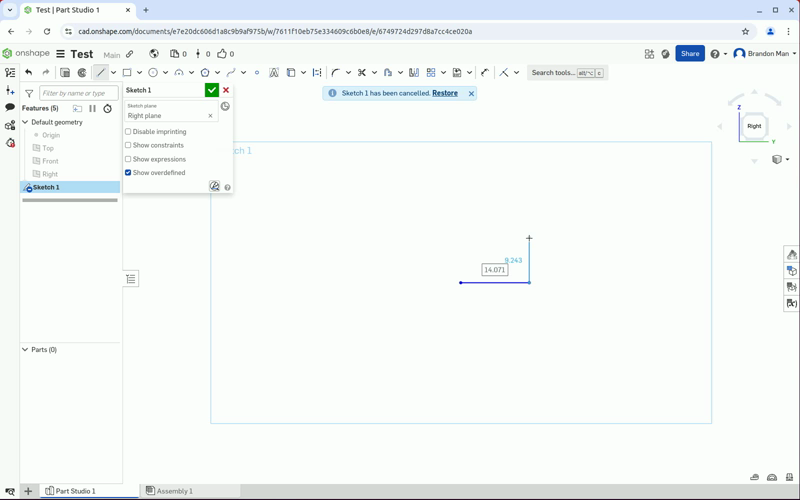
key_up(shift)
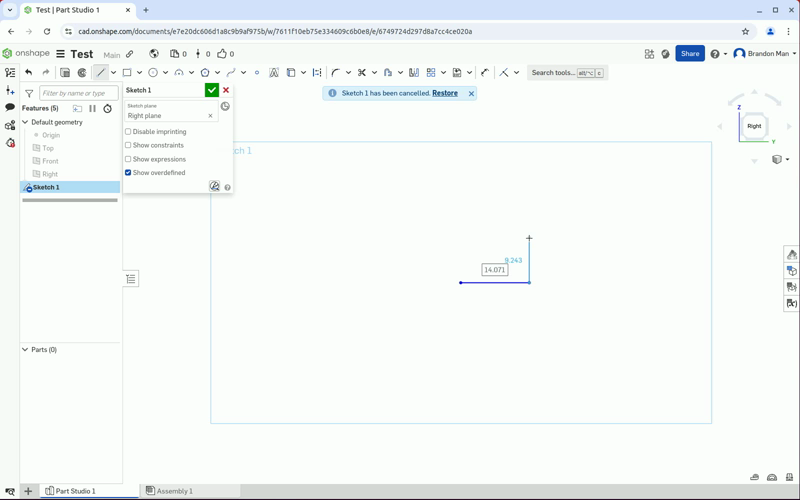
key_down(shift)
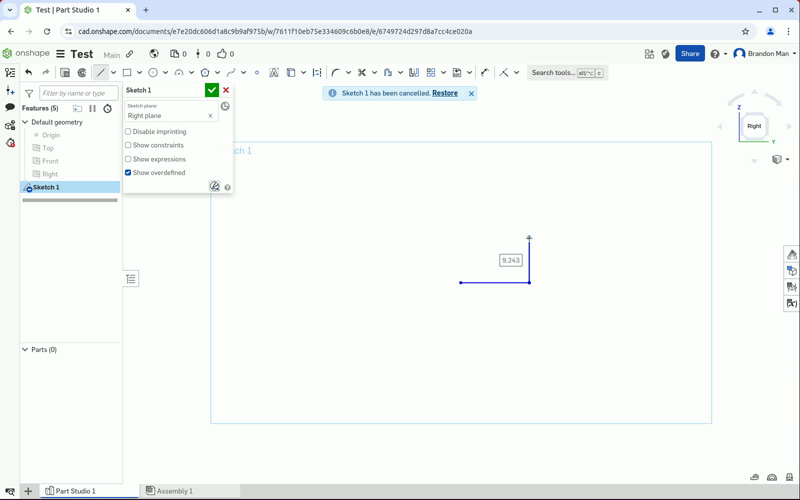
mouse_move(460, 237)
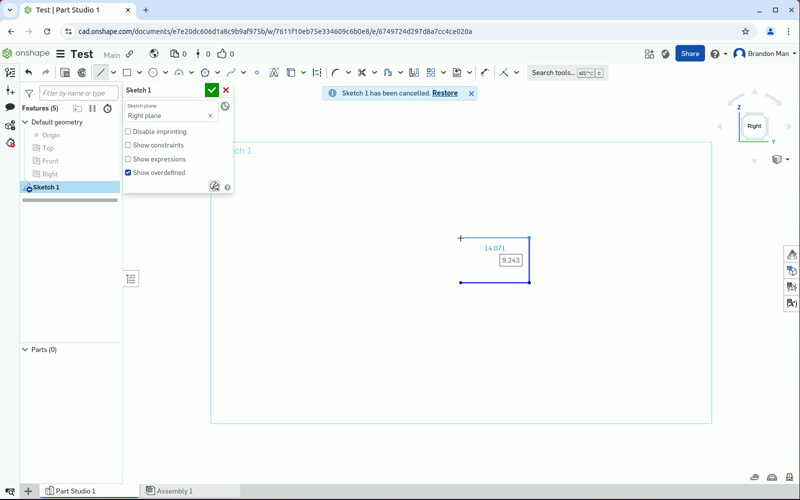
click(460, 237)
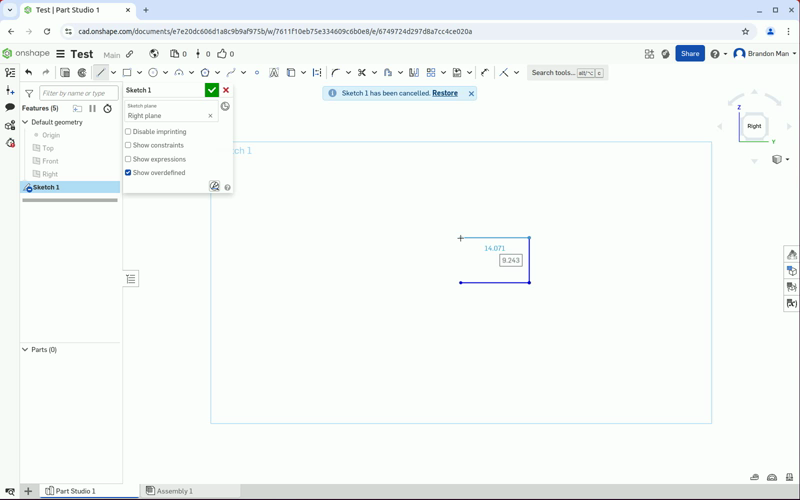
key_up(shift)
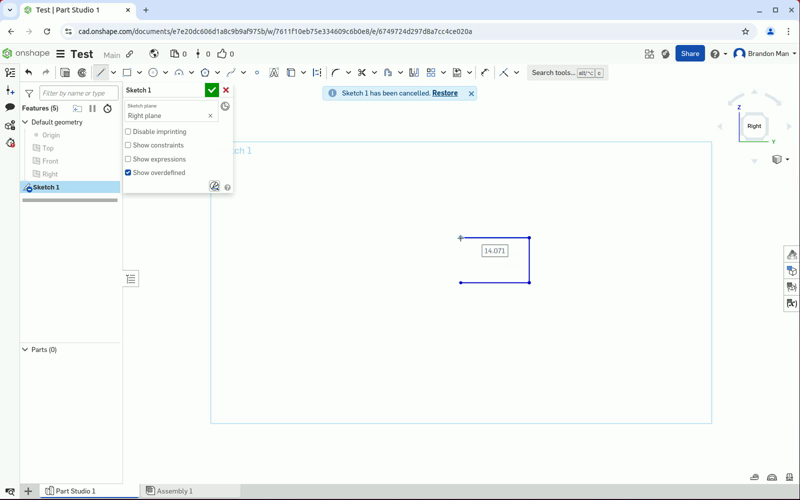
mouse_move(490, 237)
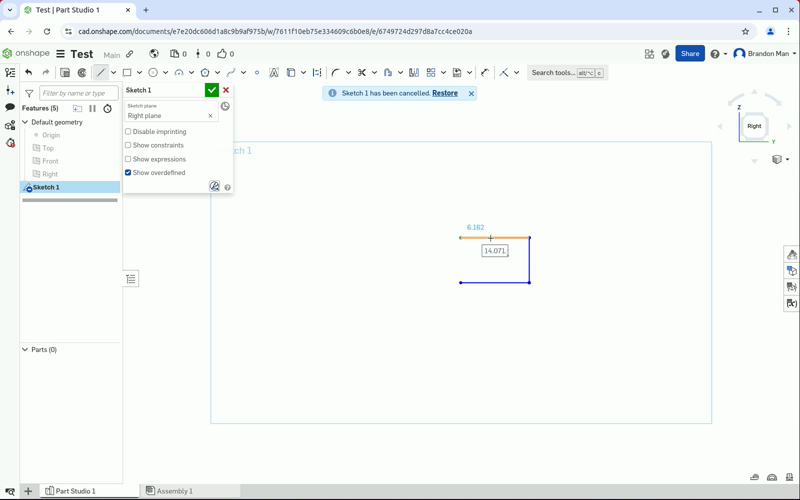
key_down(shift)
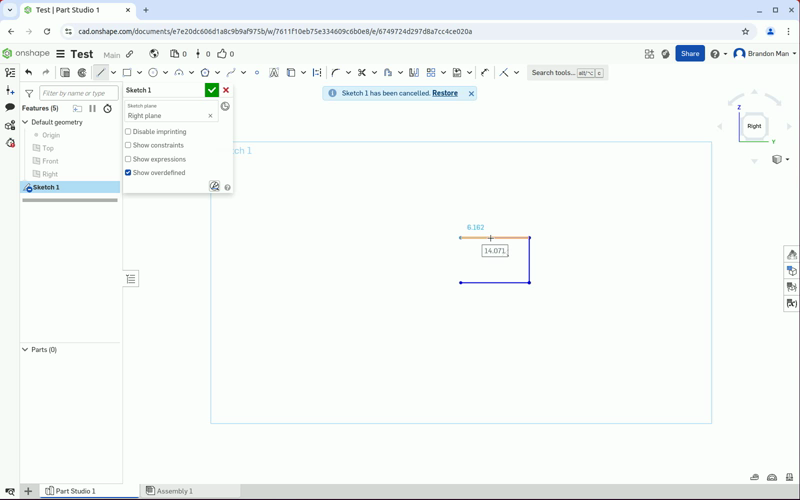
mouse_move(460, 282)
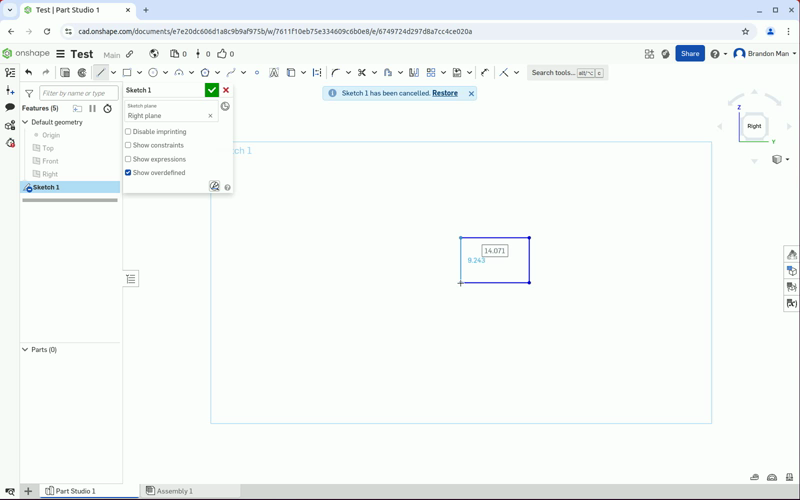
key_up(shift)
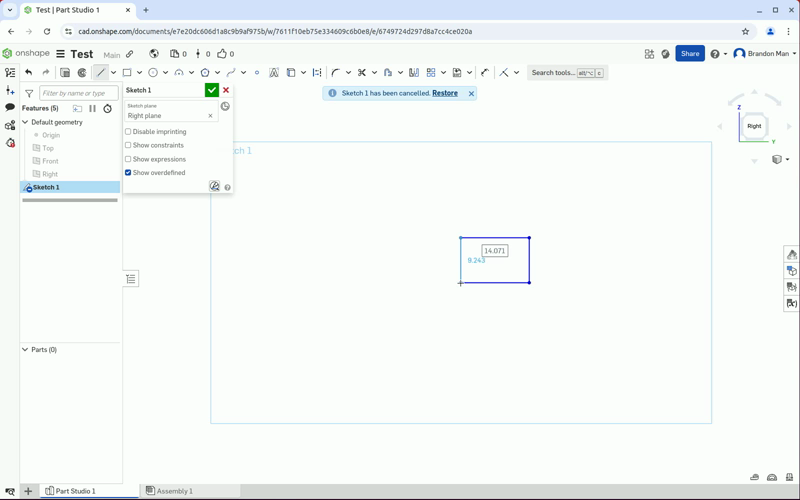
click(460, 282)
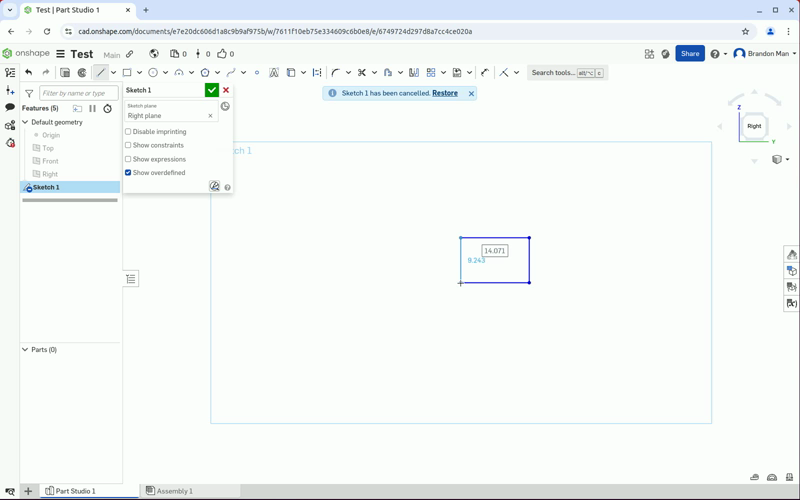
key(esc)
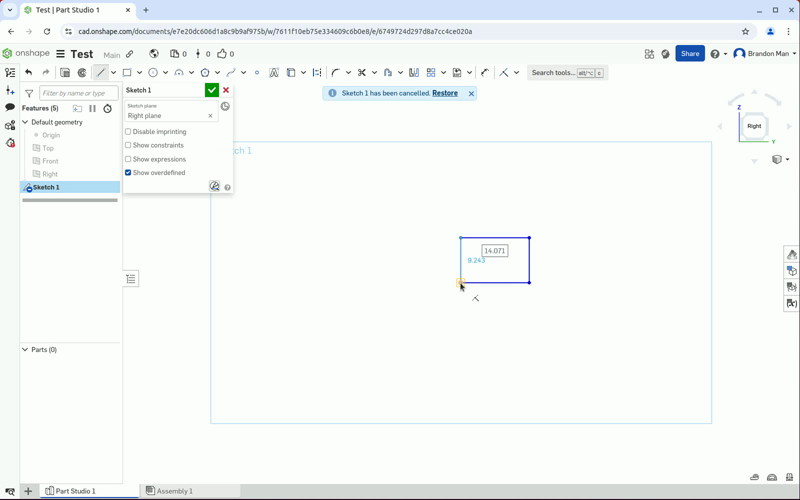
mouse_move(506, 272)
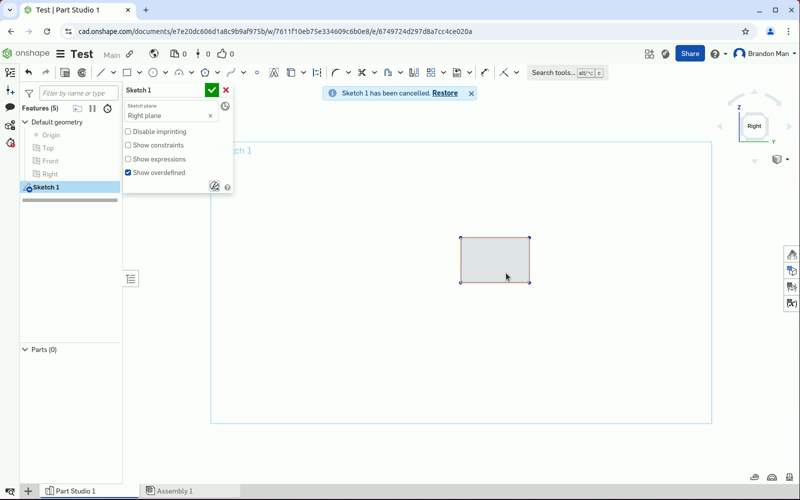
click(506, 272)
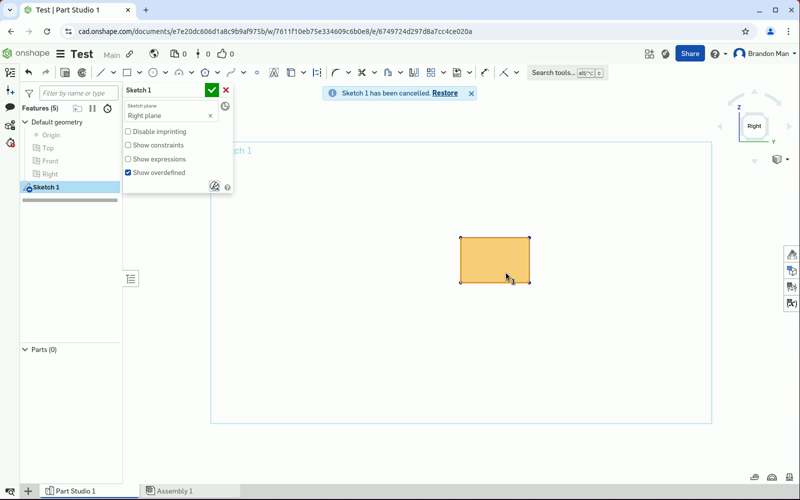
mouse_move(73, 352)
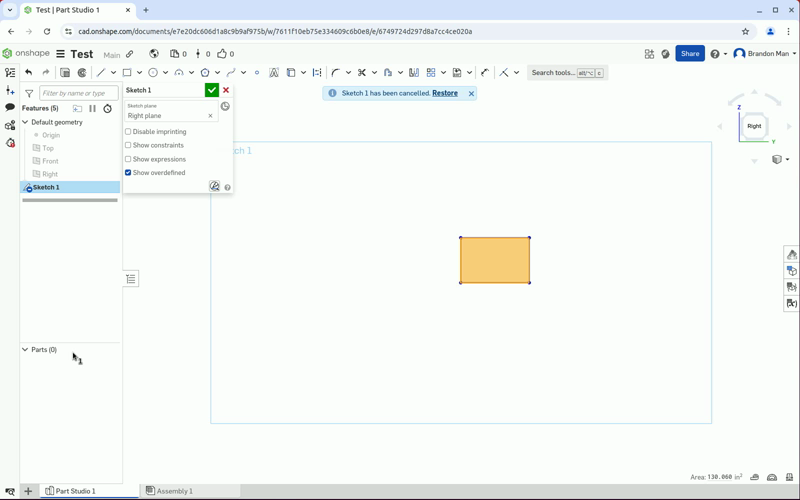
key(shift+y)
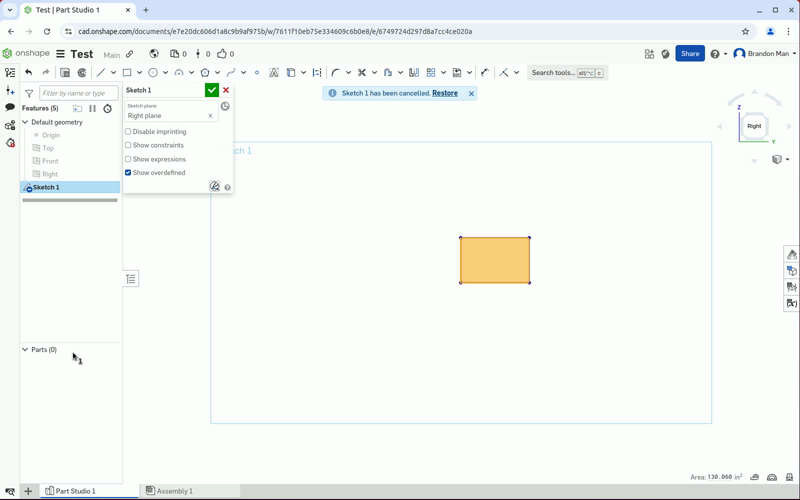
key(shift+e)
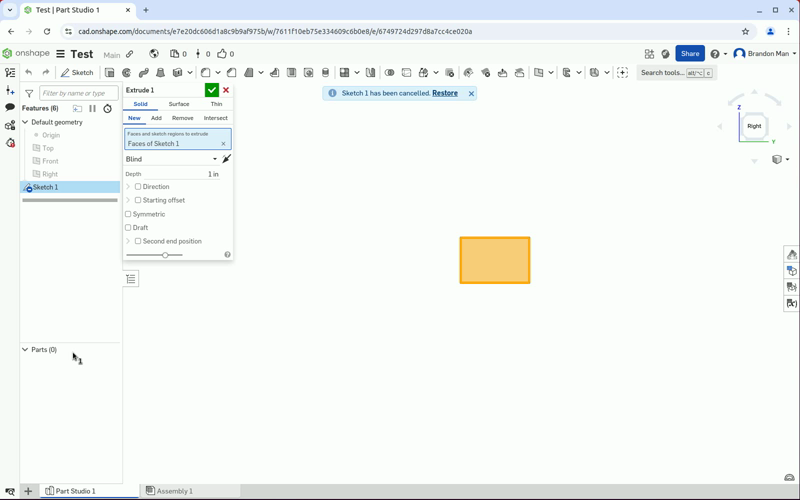
mouse_move(143, 106)
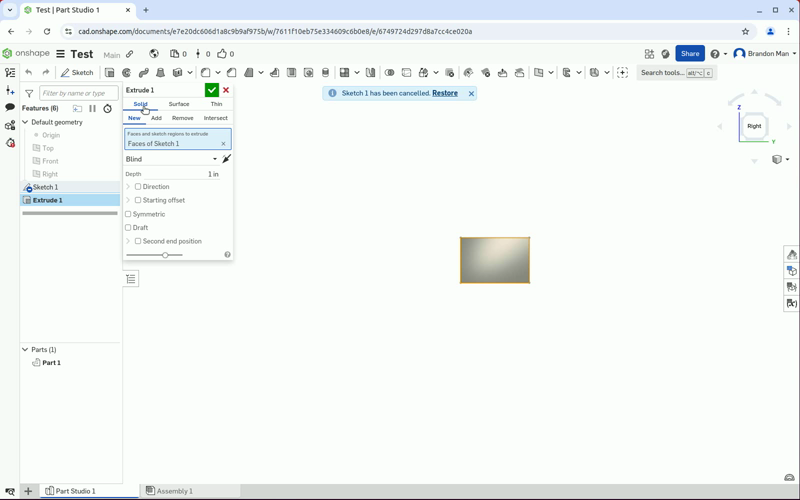
click(143, 106)
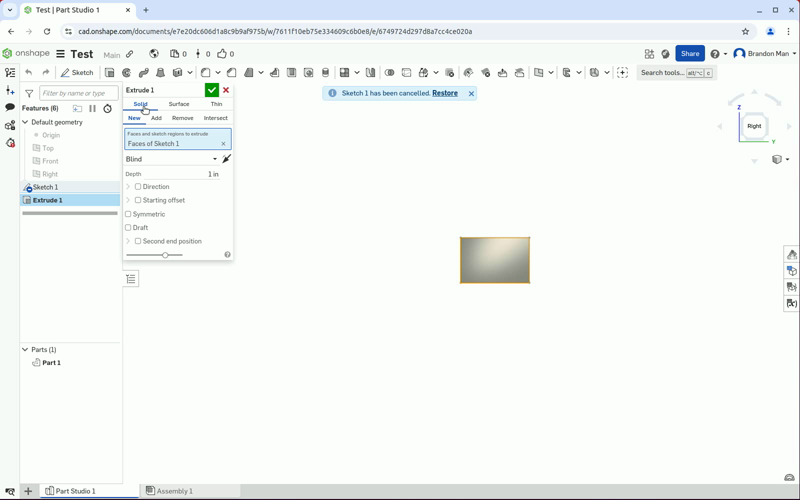
mouse_move(137, 120)
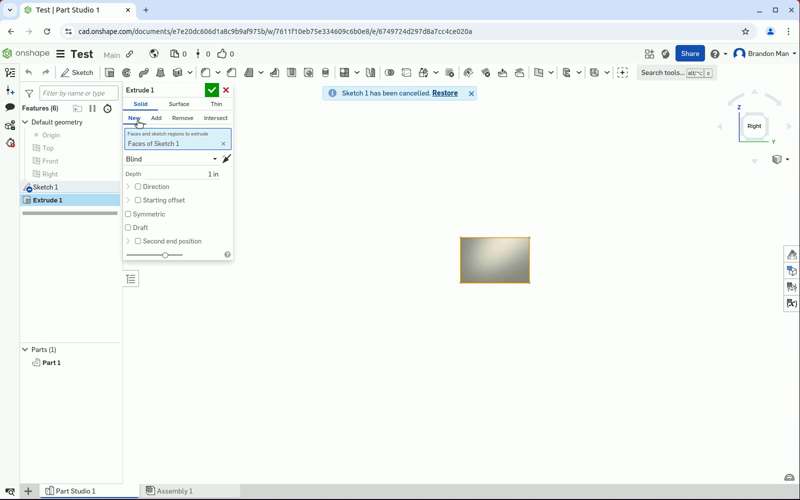
click(137, 120)
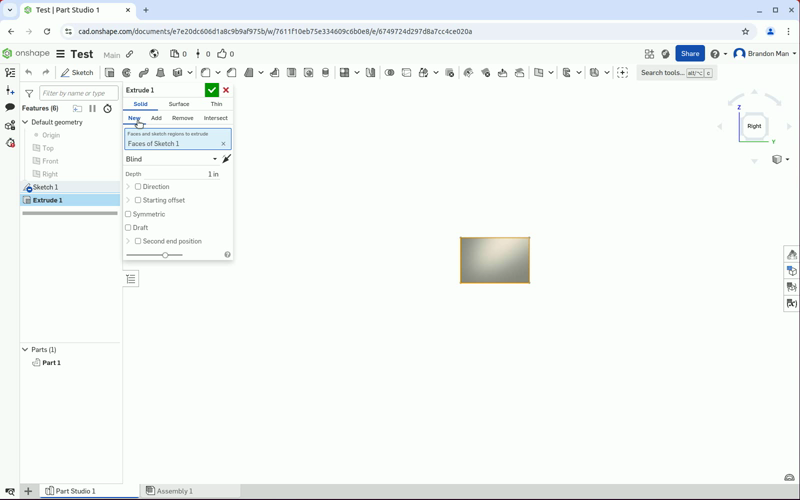
key(tab, 4)
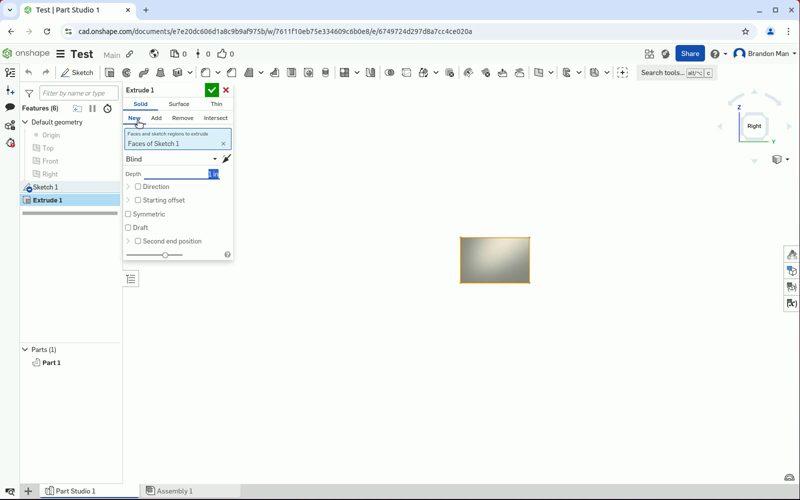
text(13.961)
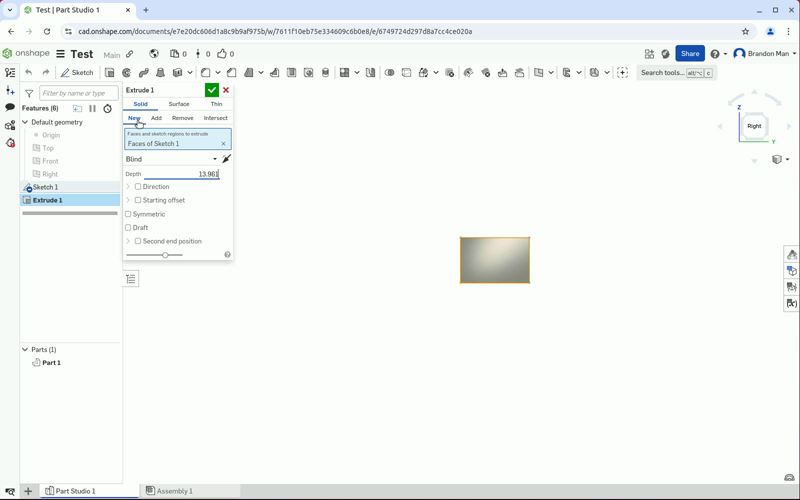
key(enter)
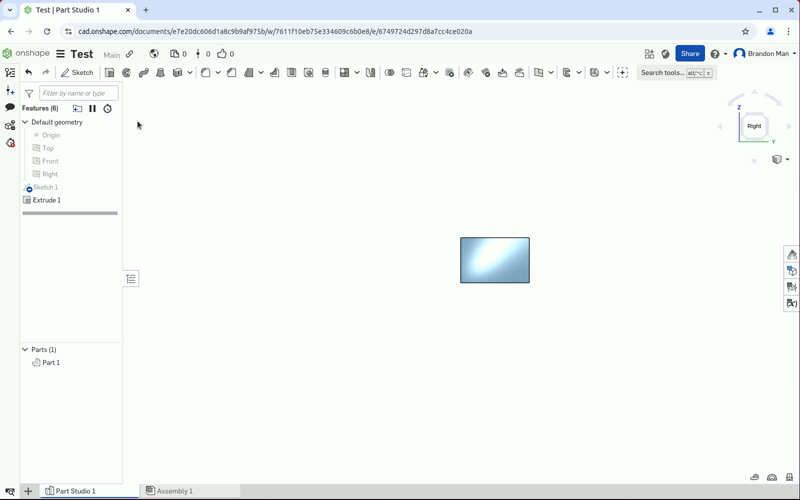
key(shift+h)
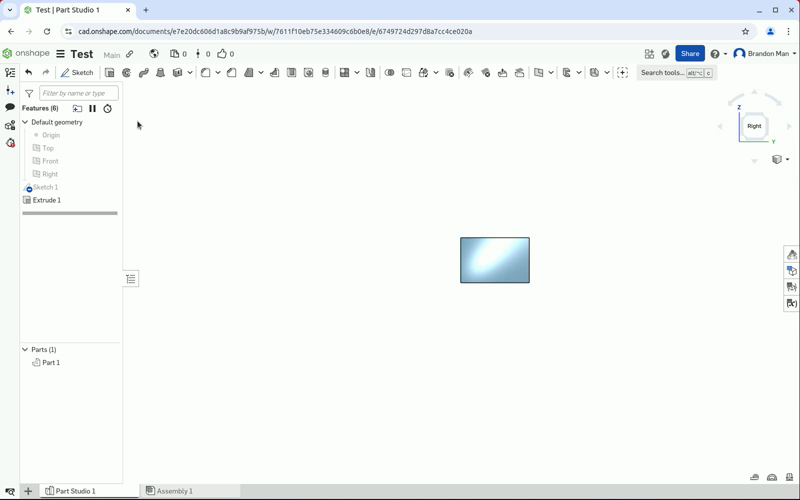
key(shift+h)
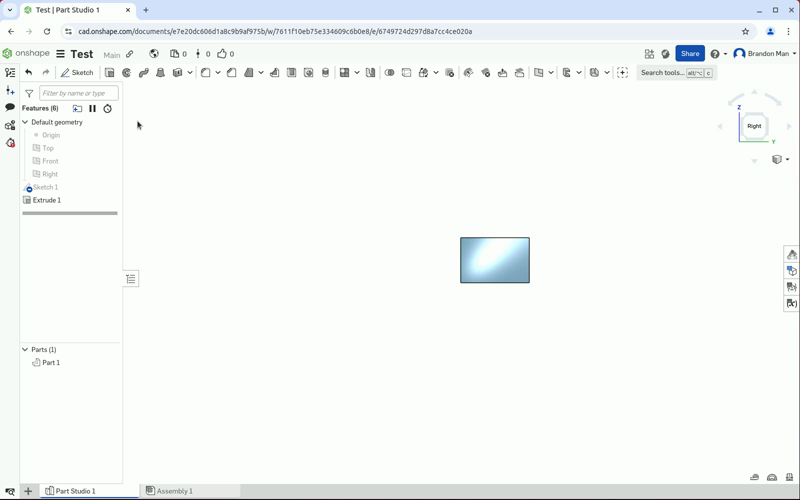
mouse_move(73, 189)
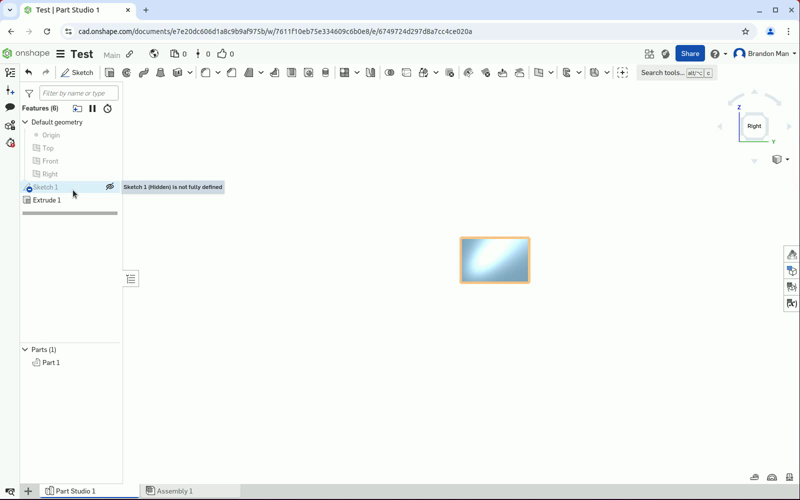
click(73, 189)
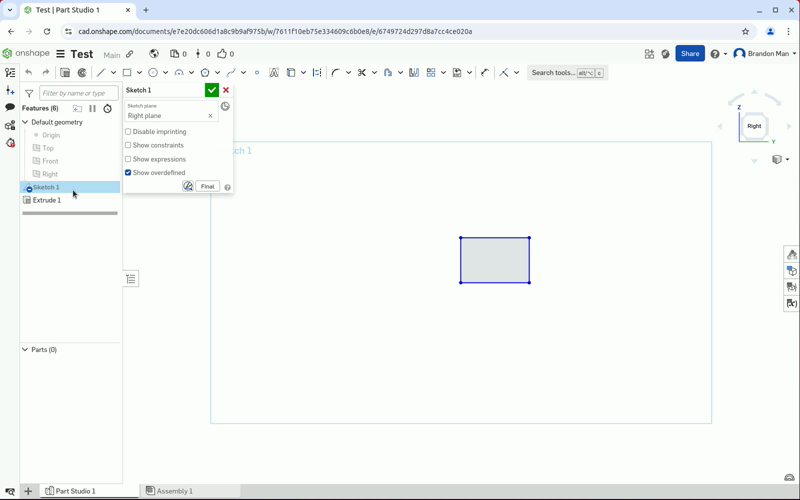
mouse_move(229, 92)
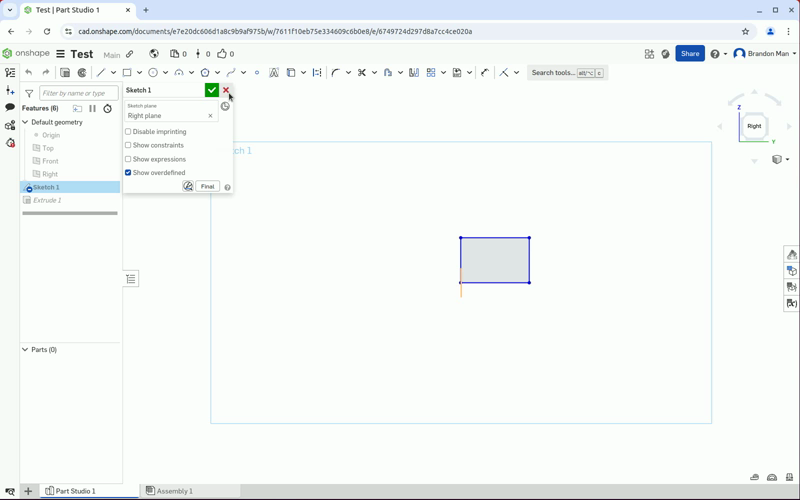
click(229, 92)
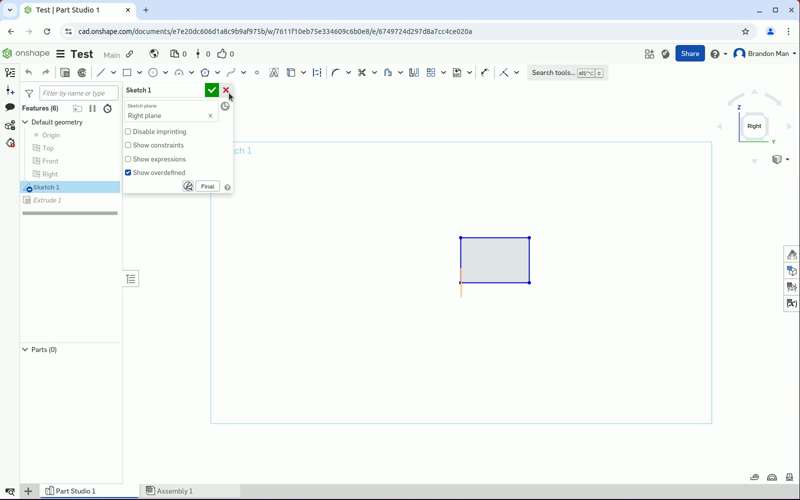
mouse_move(73, 352)
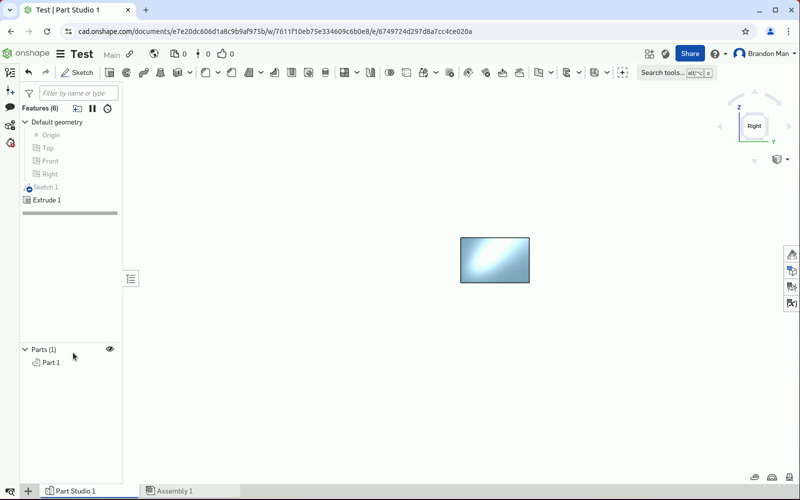
key(y)
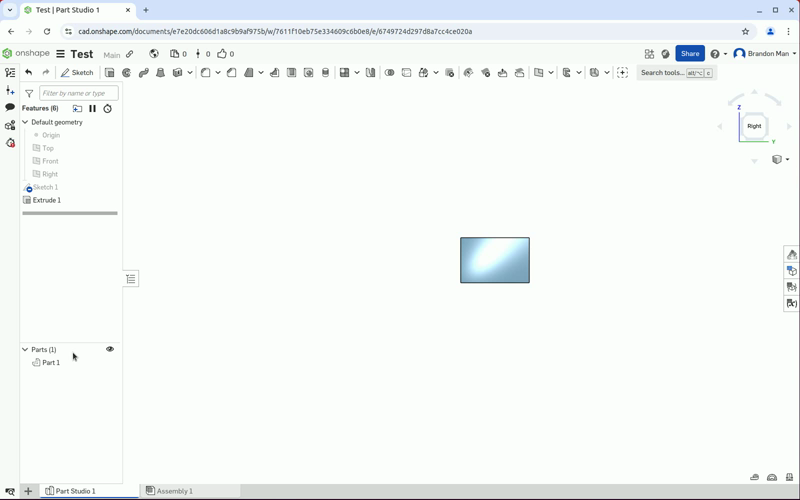
key(shift+p)
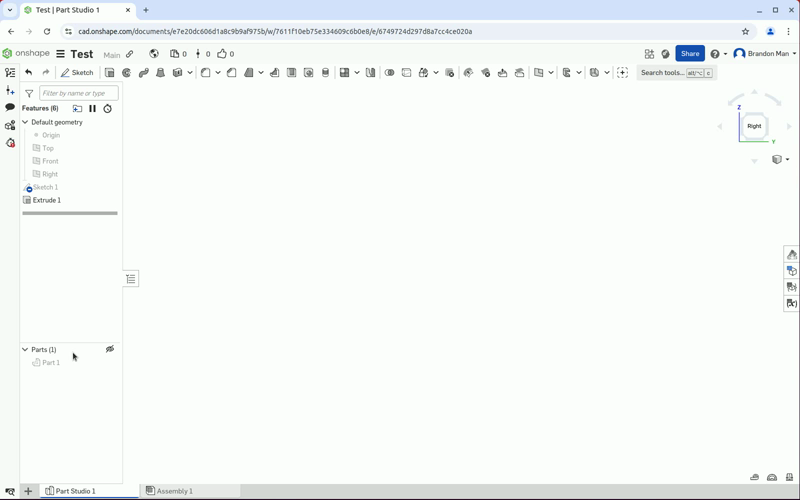
key(space)
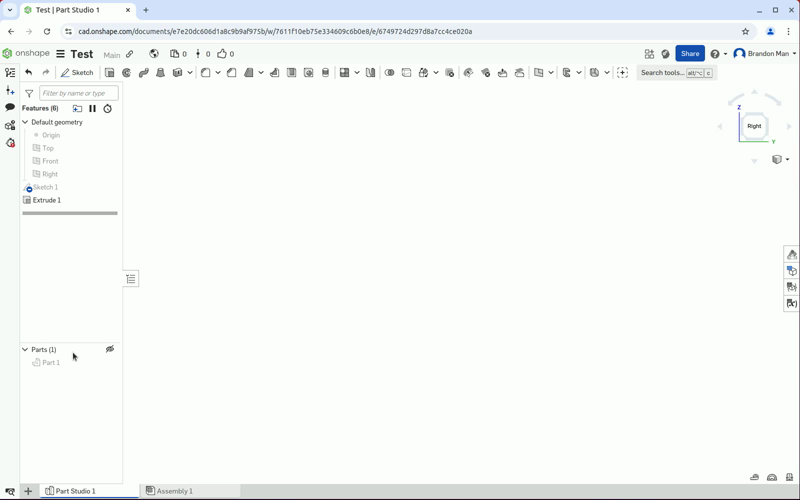
key_down(shift)
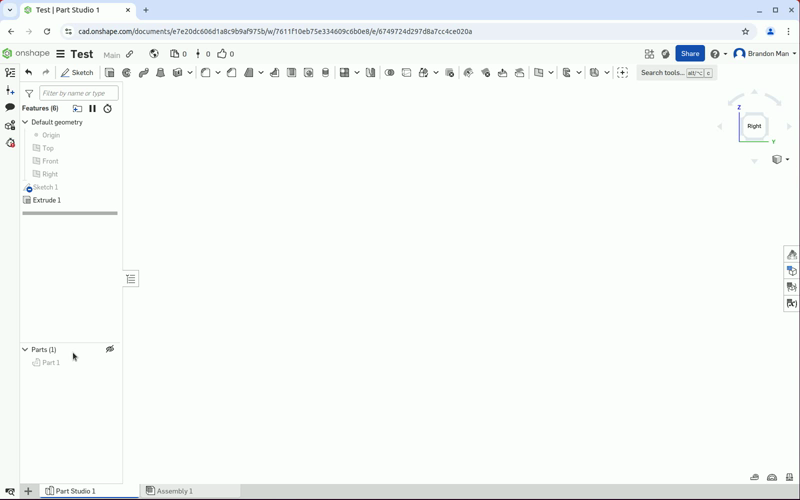
key(right)
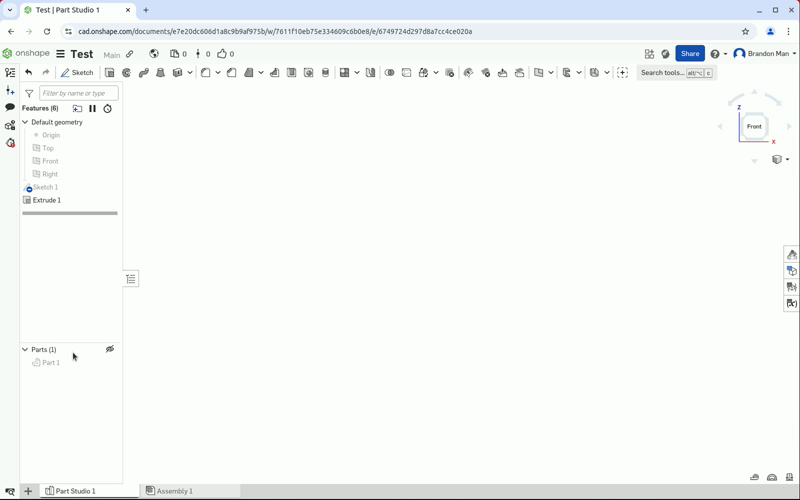
key_up(shift)
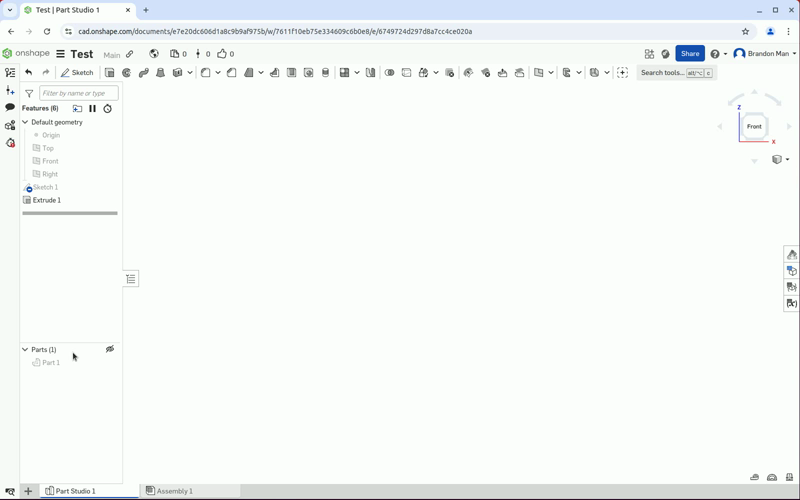
key(space)
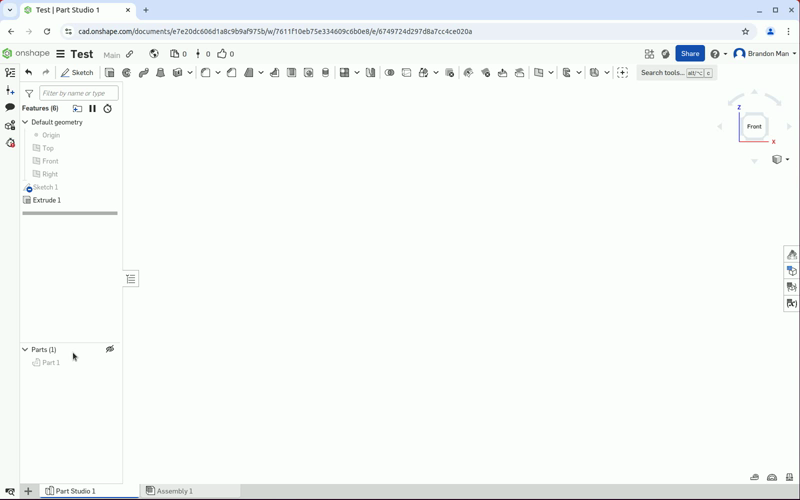
key_down(shift)
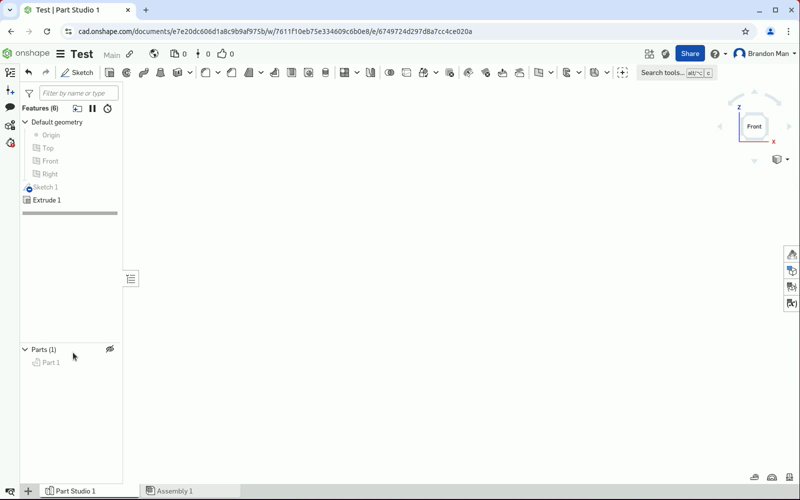
key(down)
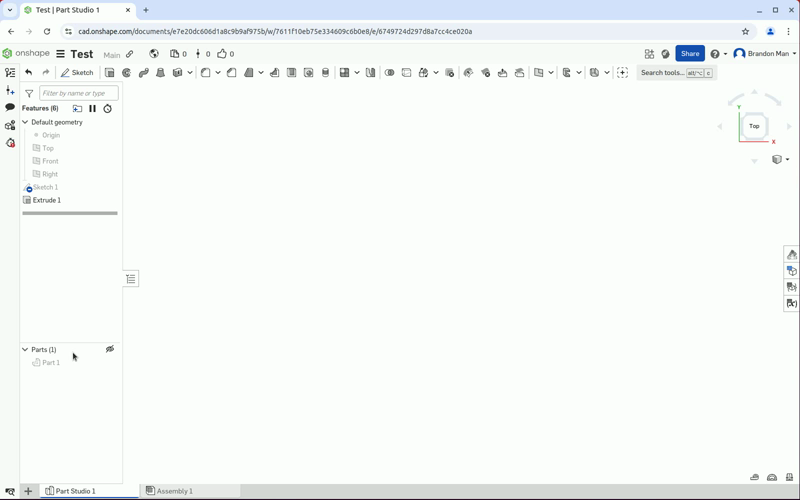
key_up(shift)
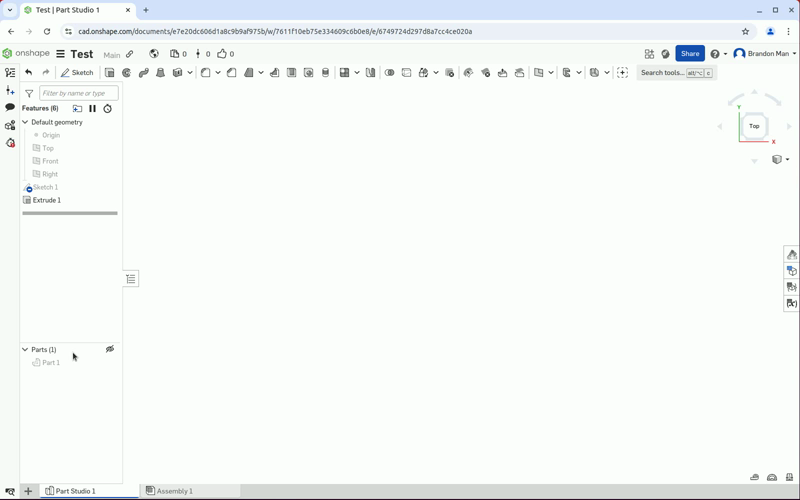
mouse_move(73, 352)
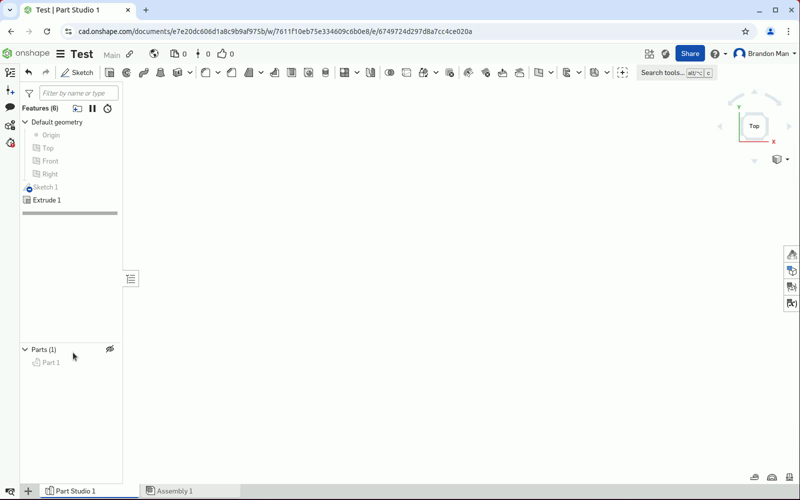
key(shift+y)
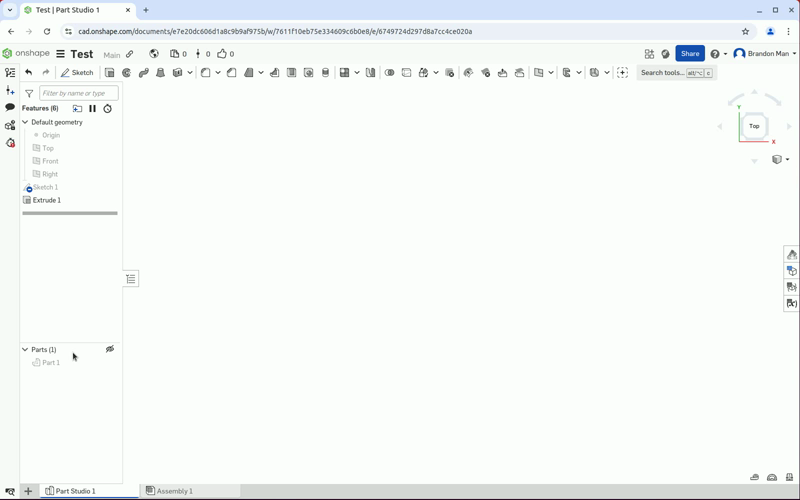
key(shift+s)
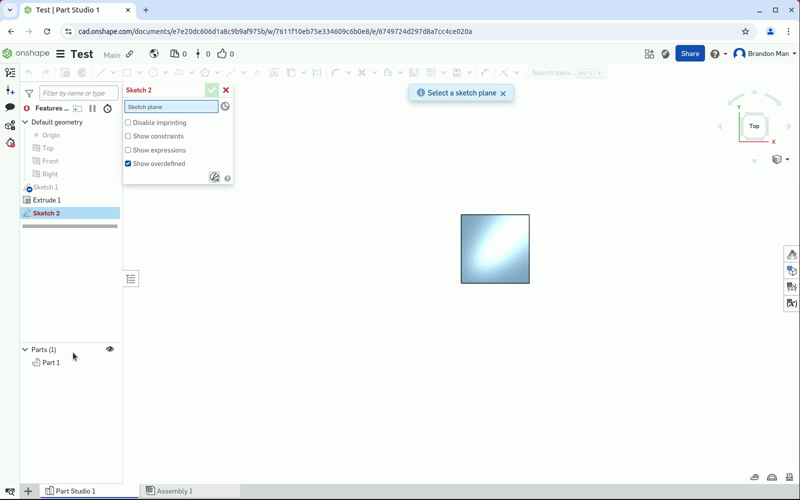
mouse_move(73, 150)
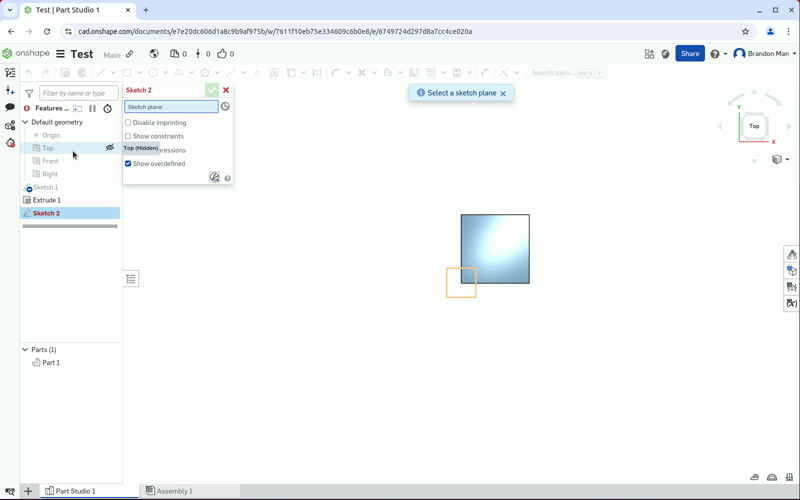
click(73, 150)
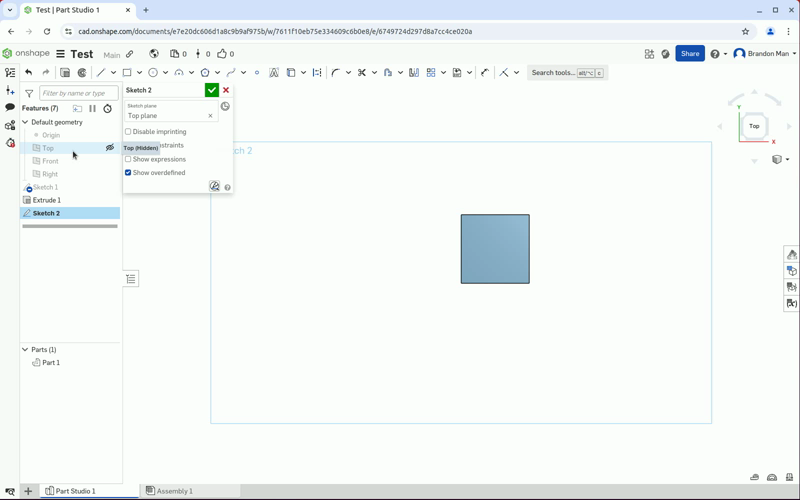
mouse_move(73, 352)
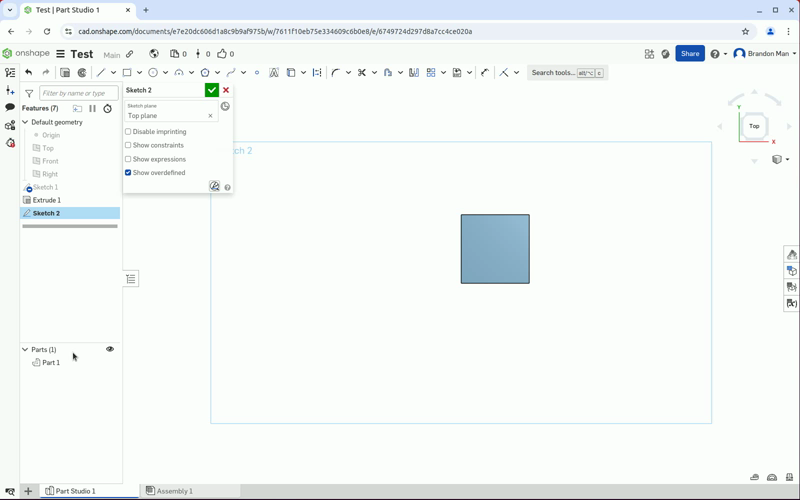
key(y)
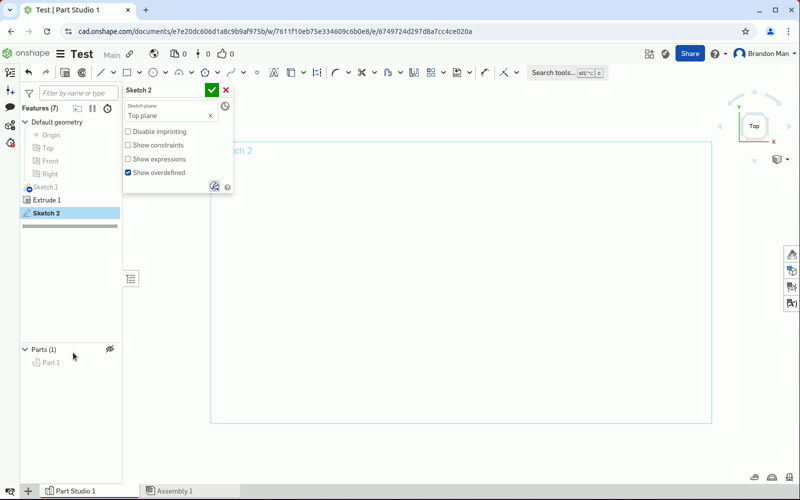
key(l)
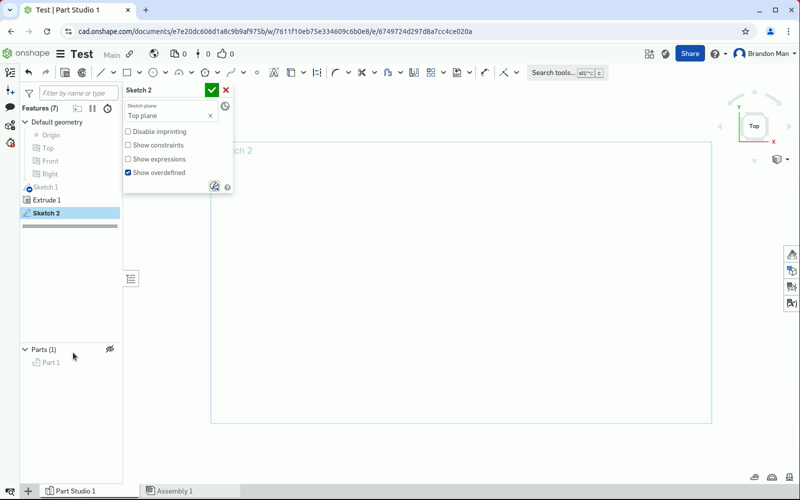
key_down(shift)
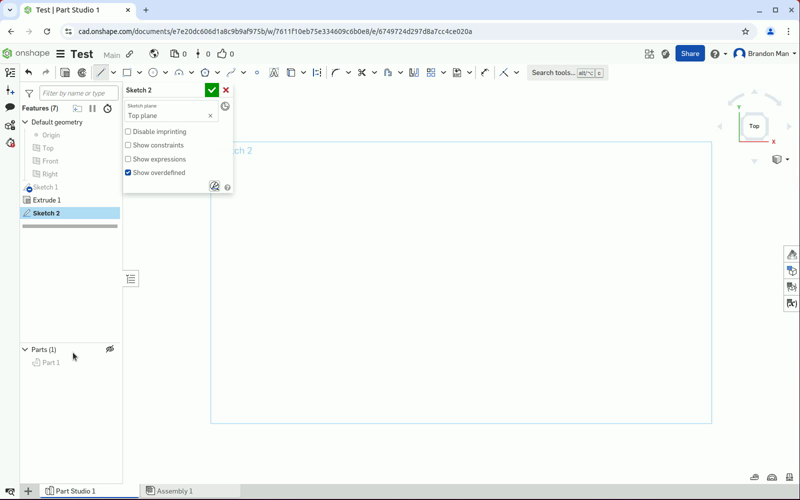
mouse_move(460, 282)
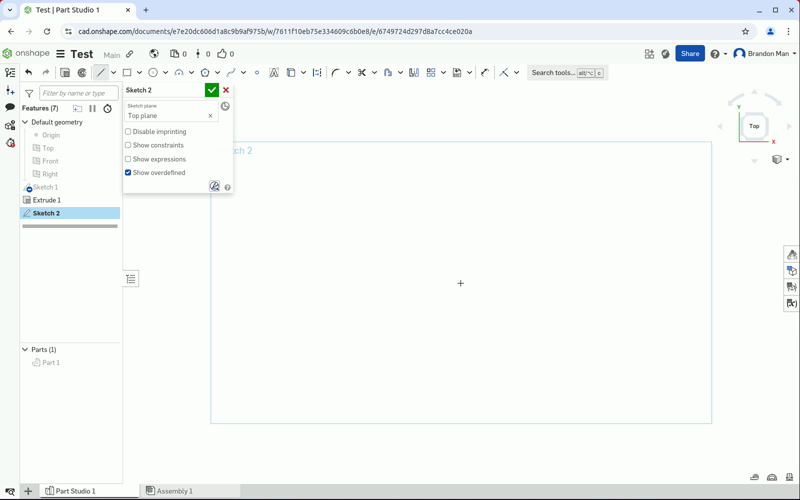
click(460, 282)
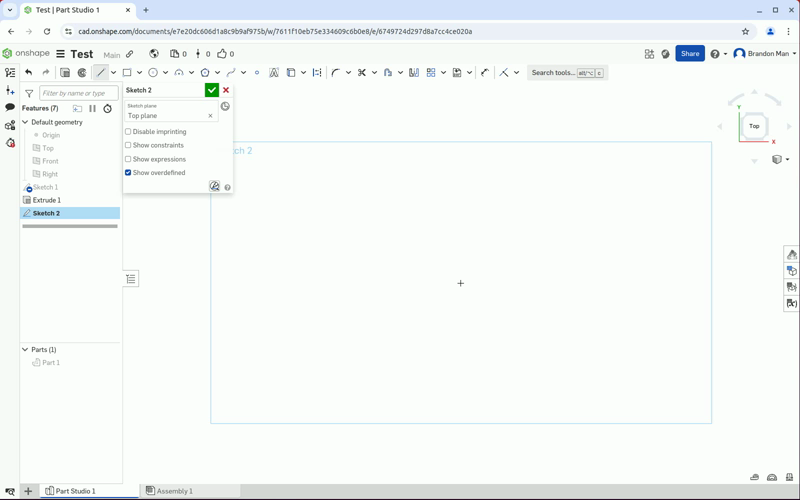
key_up(shift)
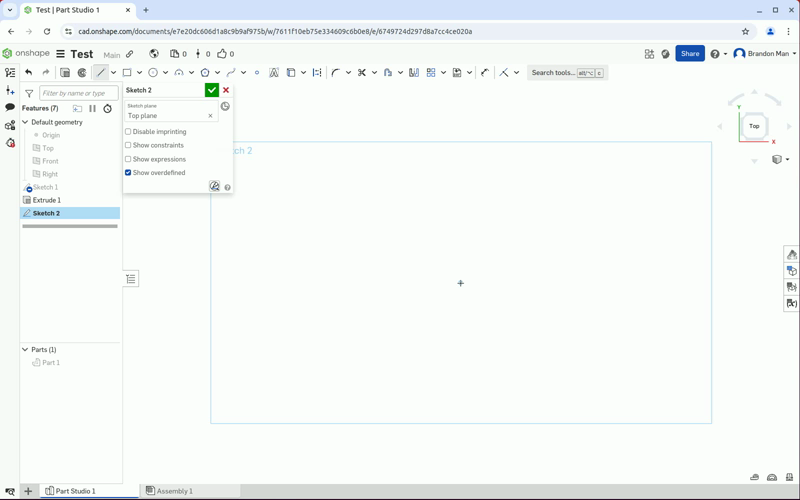
key_down(shift)
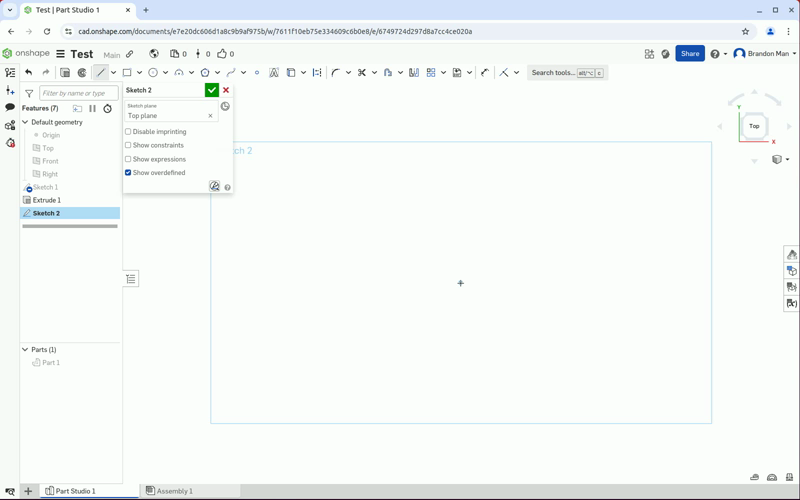
mouse_move(573, 282)
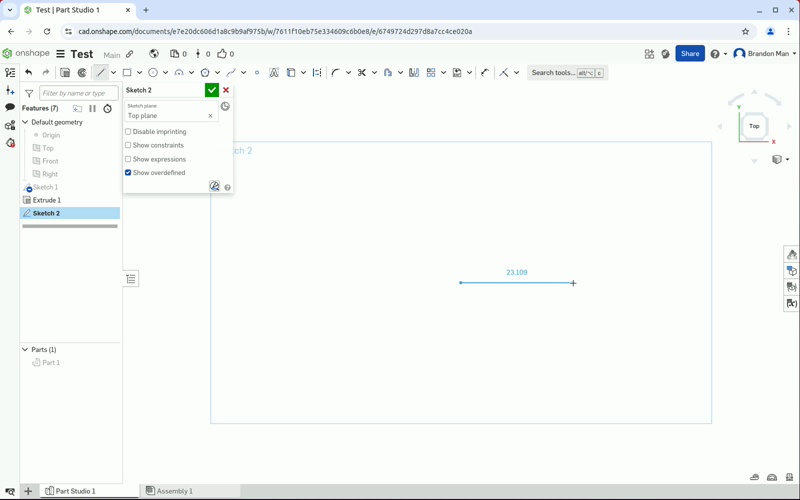
click(573, 282)
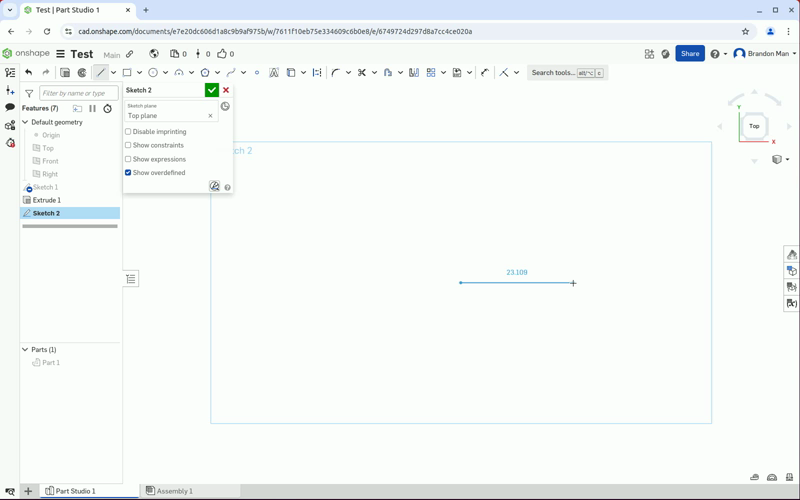
key_up(shift)
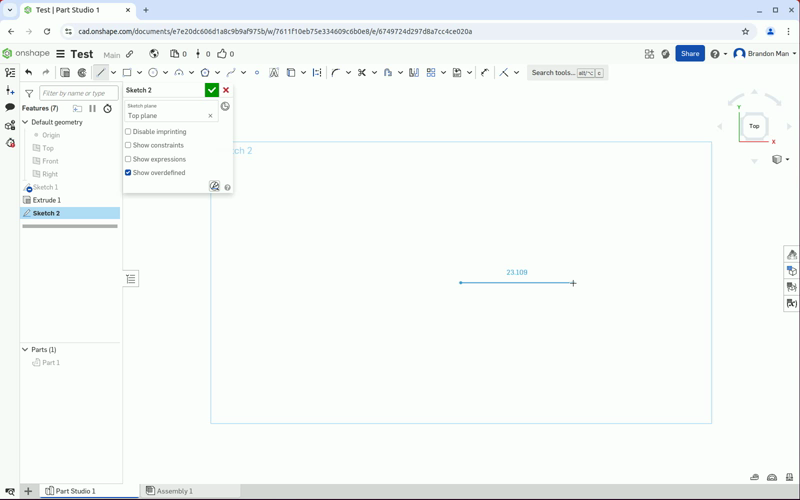
key_down(shift)
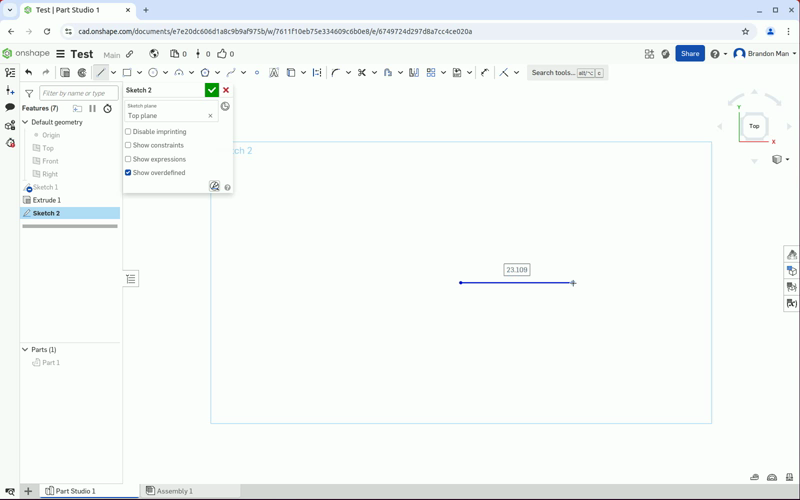
mouse_move(573, 215)
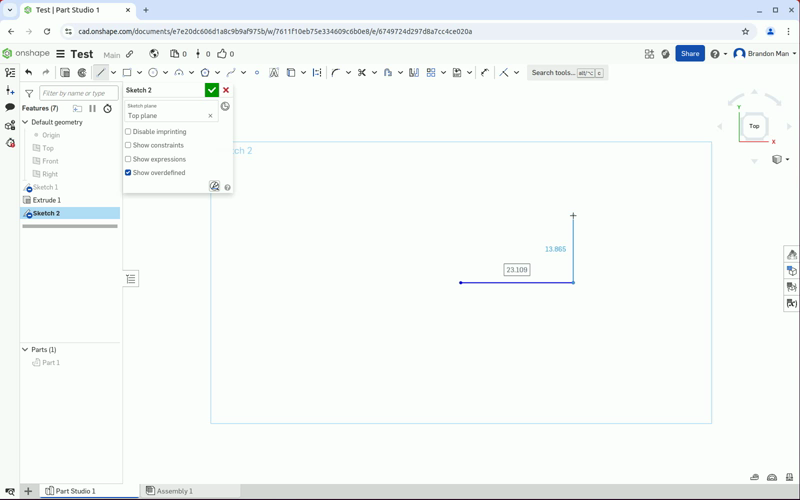
click(573, 215)
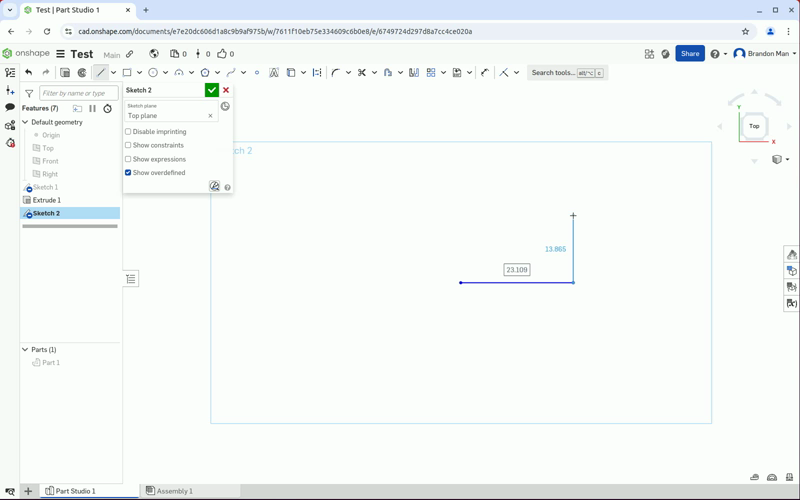
key_up(shift)
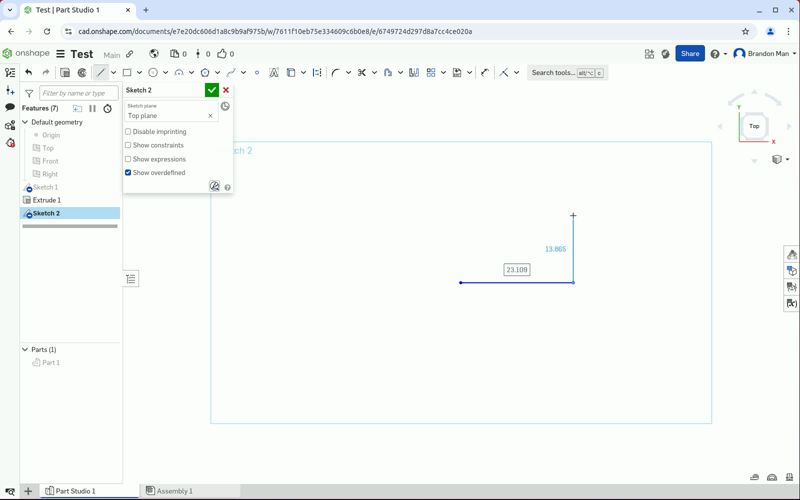
key_down(shift)
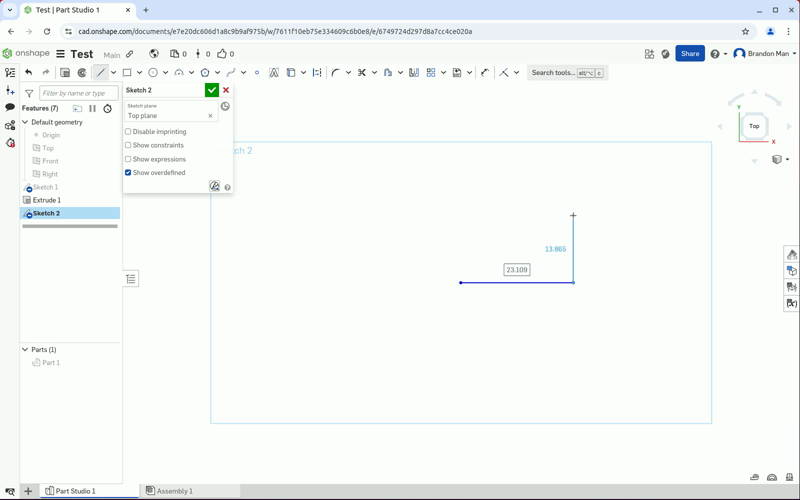
mouse_move(460, 215)
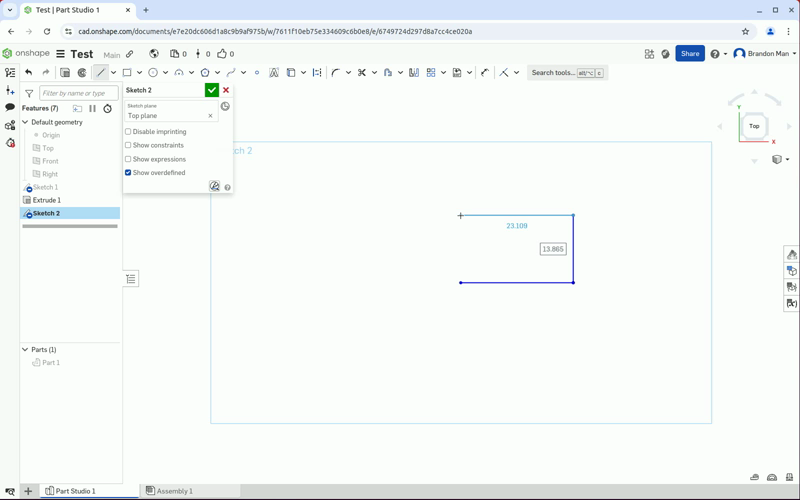
click(460, 215)
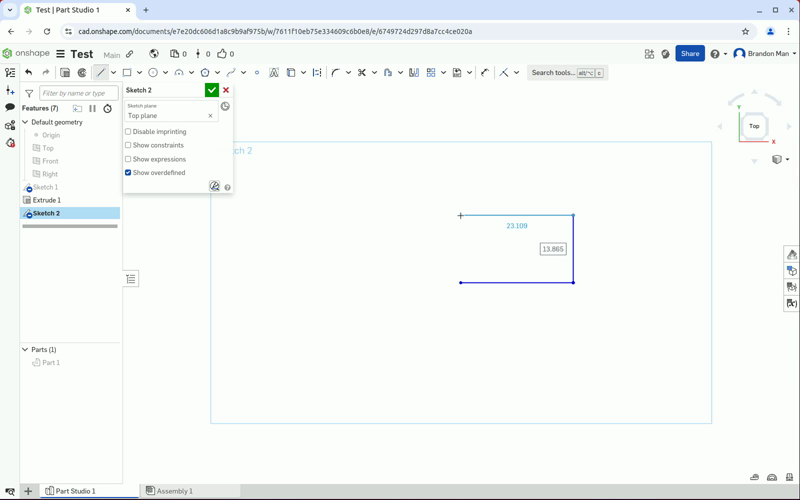
key_up(shift)
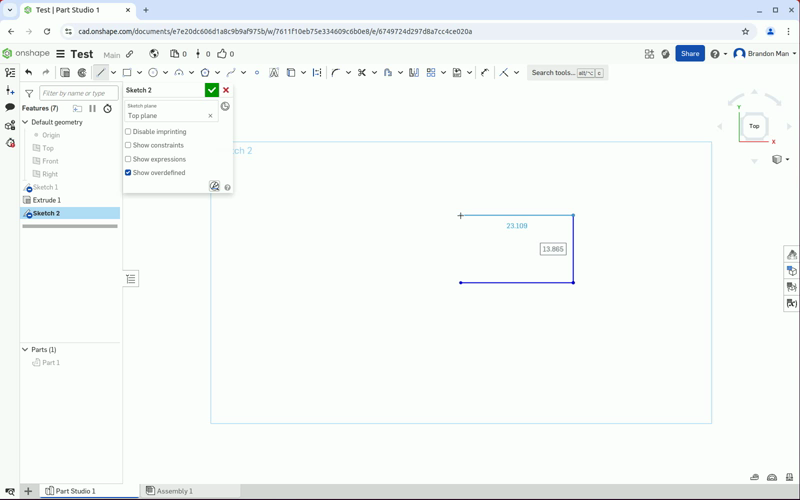
key_down(shift)
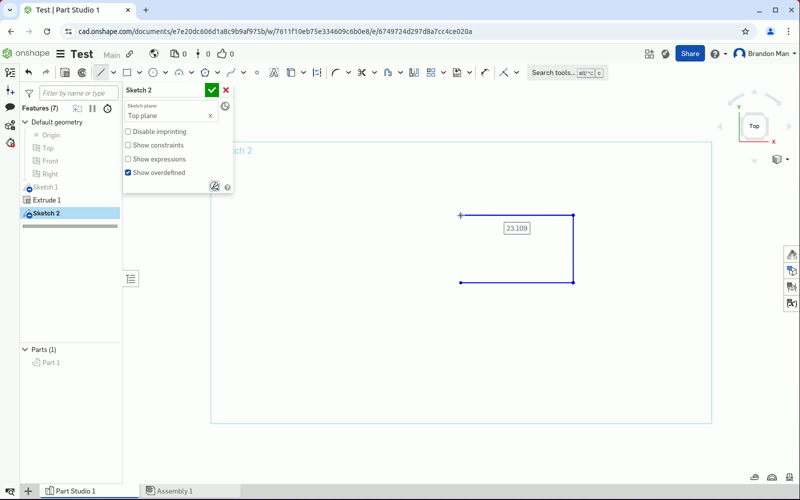
mouse_move(460, 282)
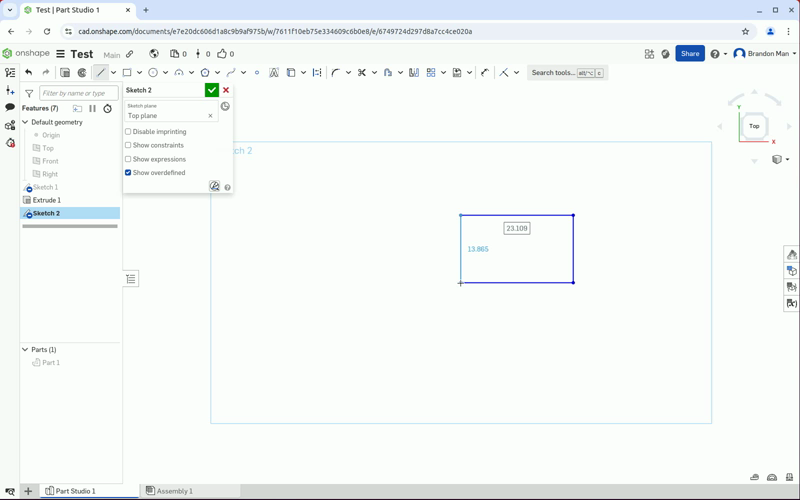
key_up(shift)
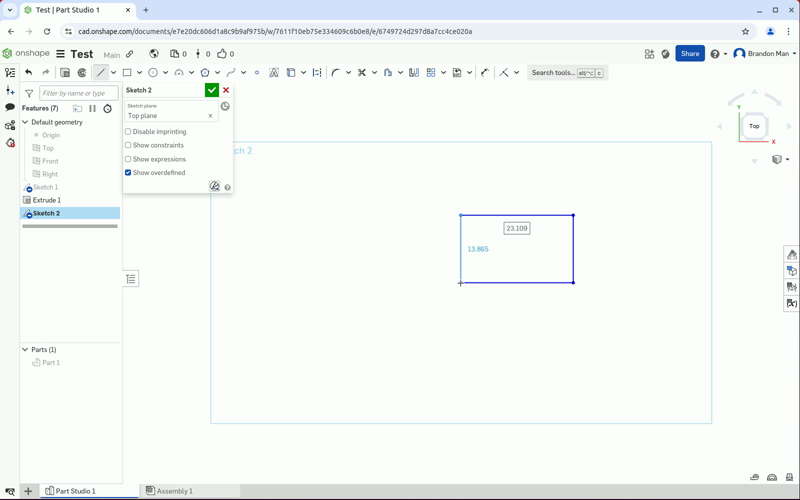
click(460, 282)
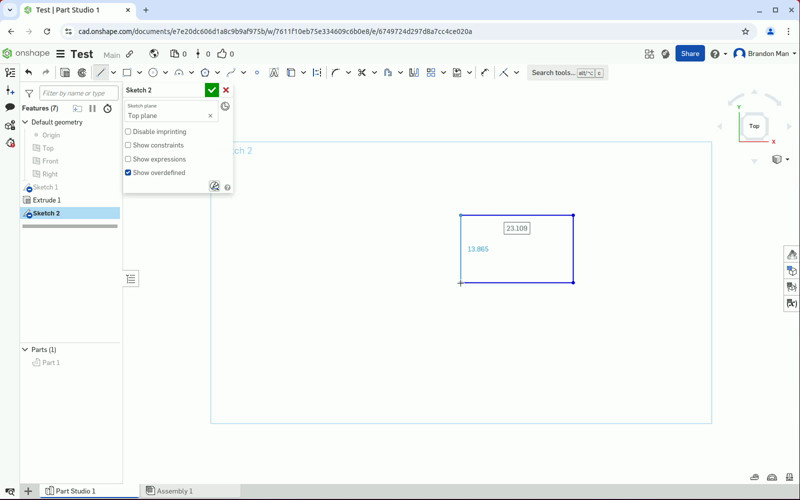
key(esc)
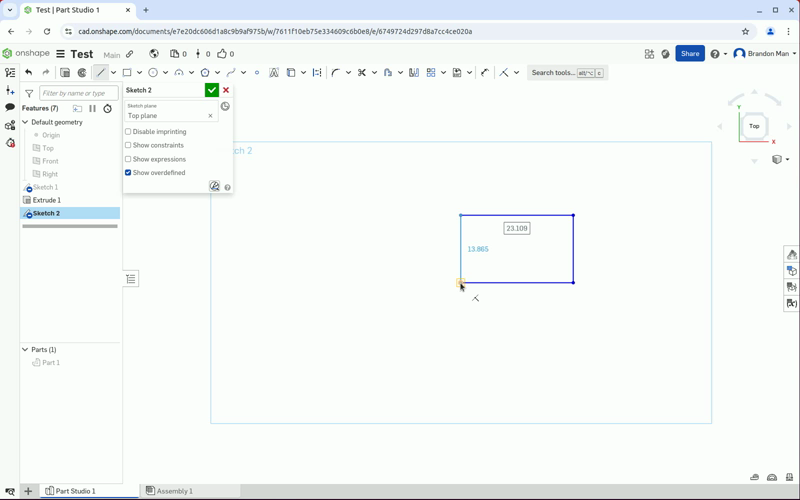
mouse_move(546, 228)
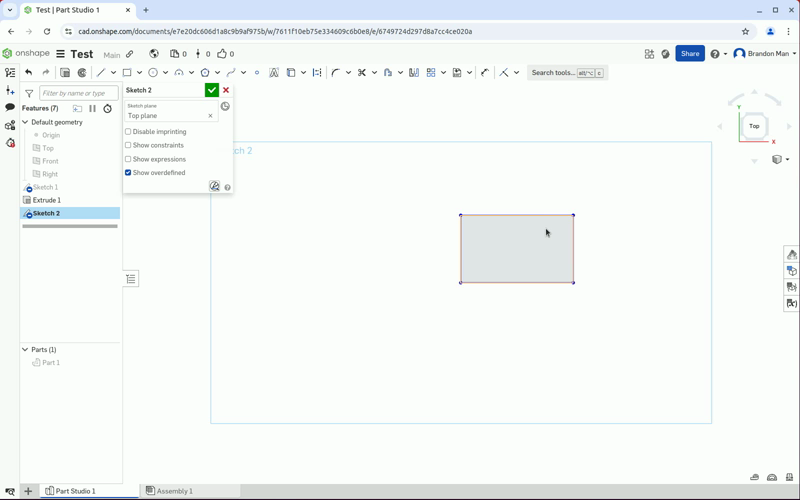
click(546, 228)
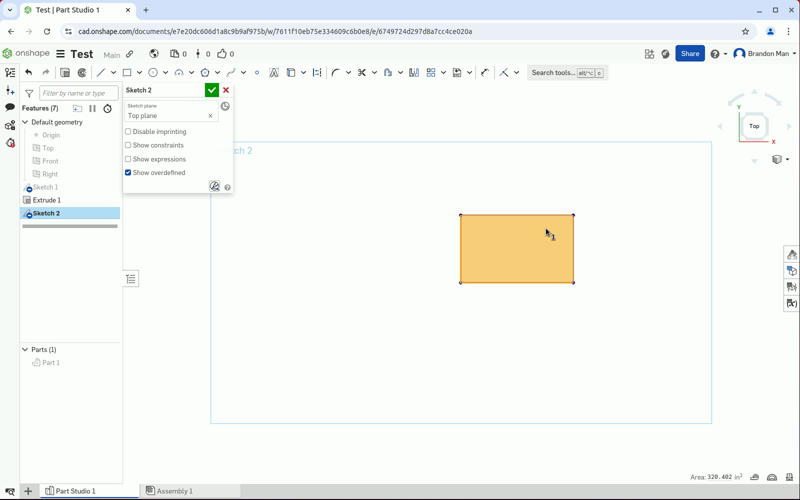
mouse_move(73, 352)
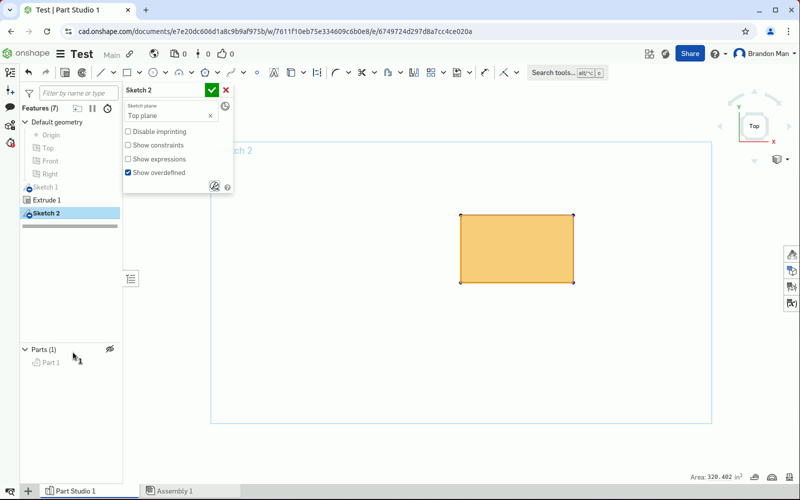
key(shift+y)
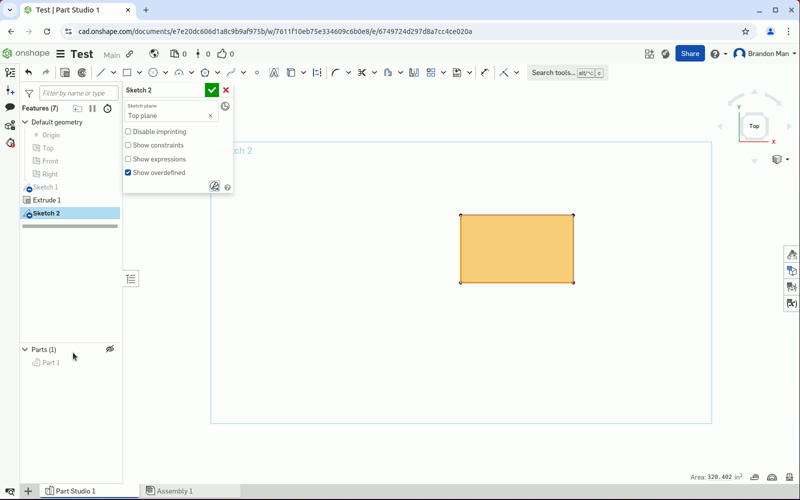
key(shift+e)
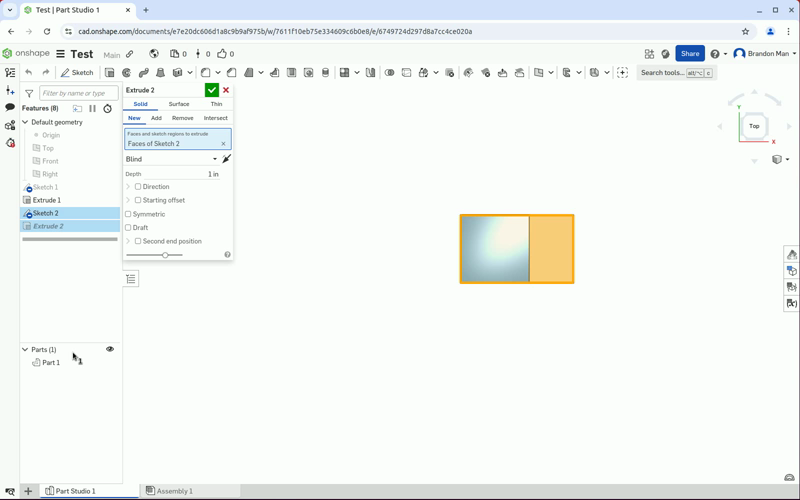
mouse_move(143, 106)
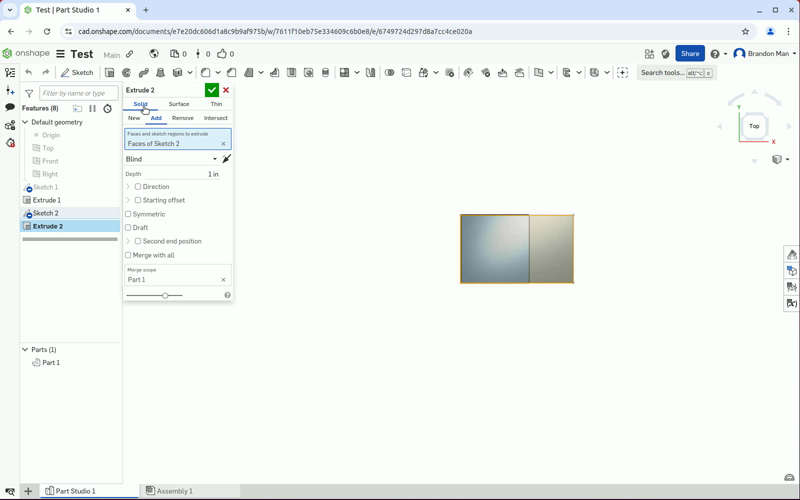
click(143, 106)
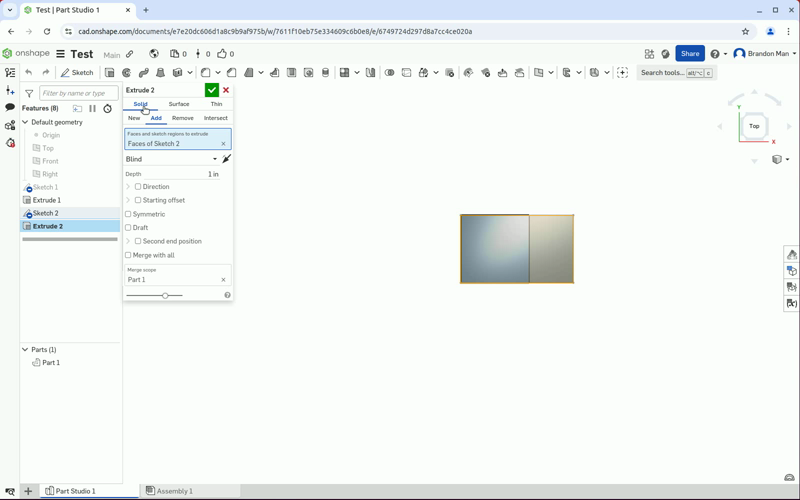
mouse_move(137, 120)
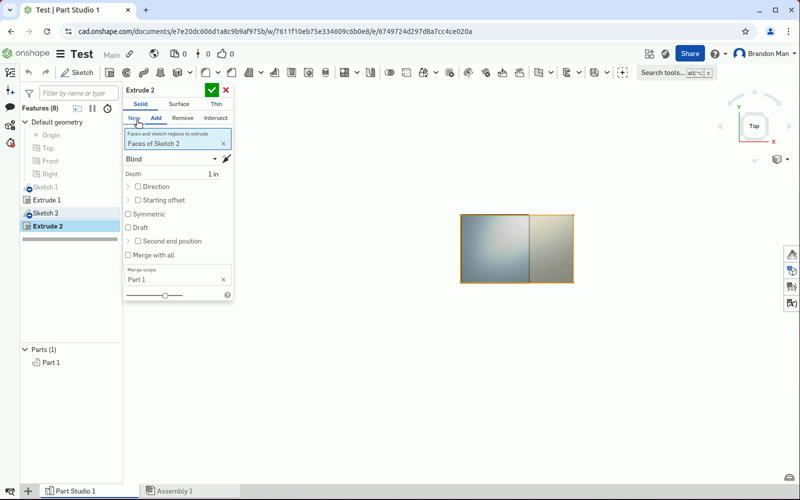
click(137, 120)
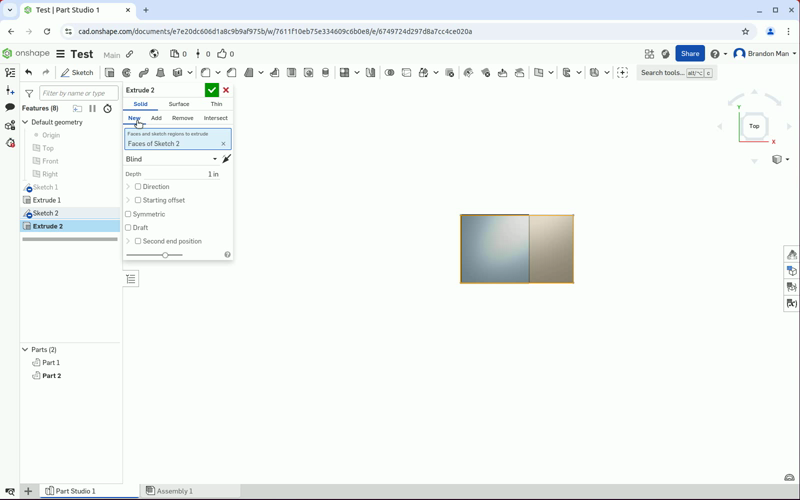
key(tab, 4)
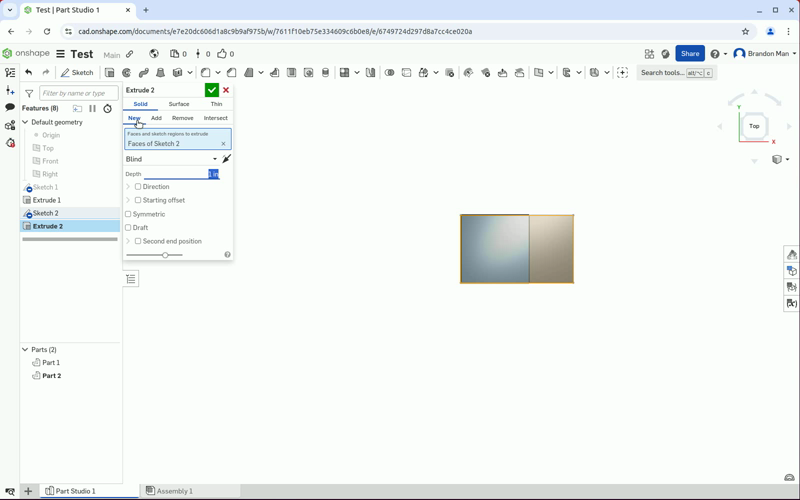
text(4.574)
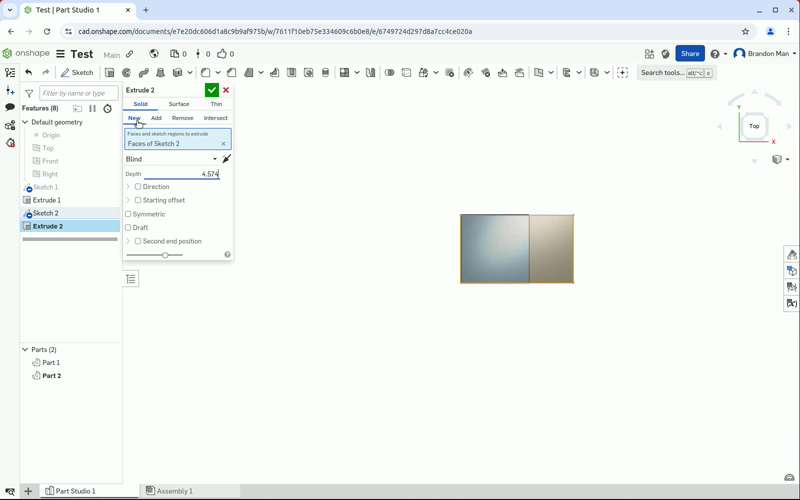
key(enter)
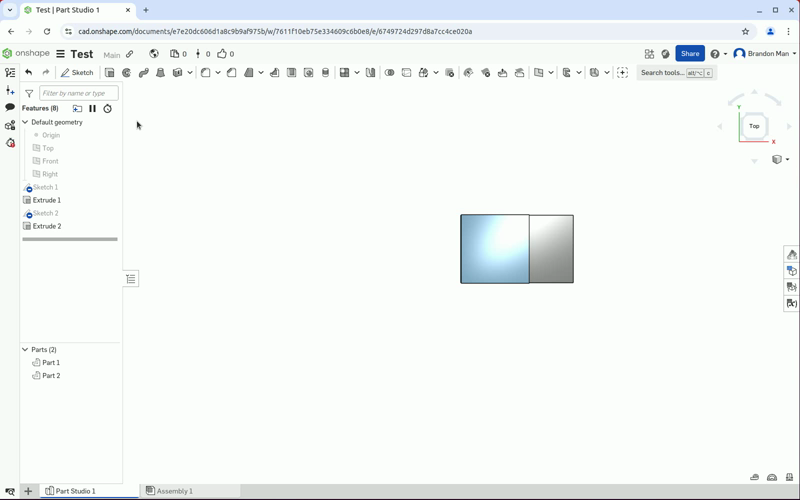
key(shift+h)
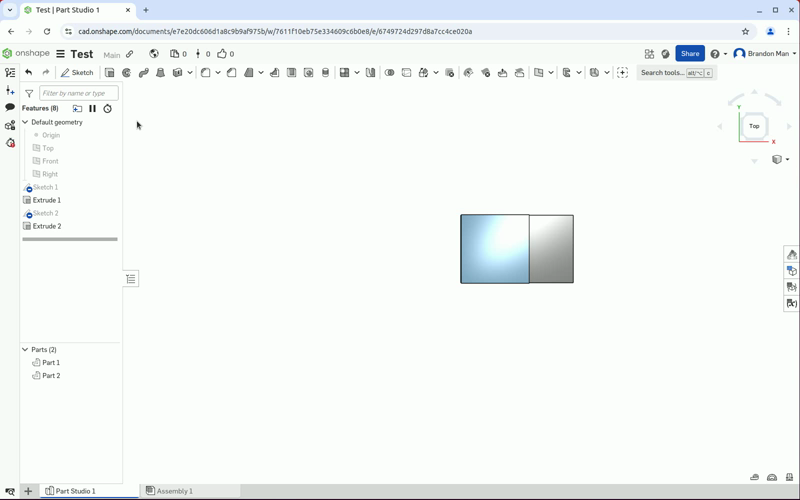
key(shift+h)
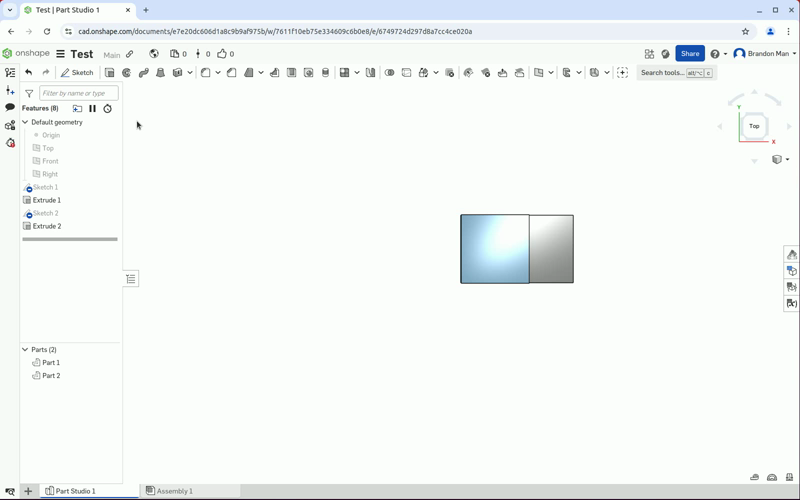
mouse_move(73, 189)
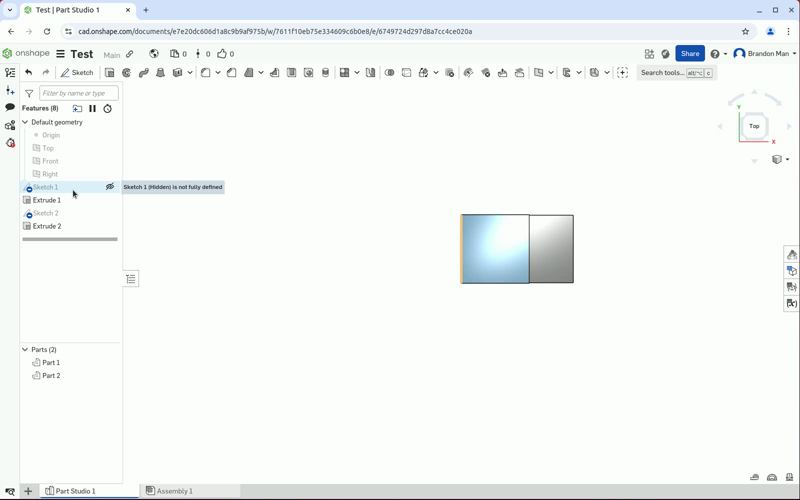
click(73, 189)
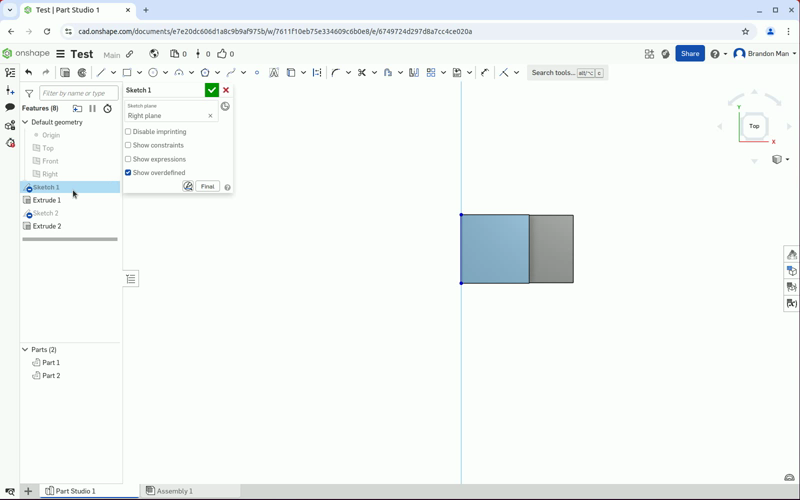
mouse_move(229, 92)
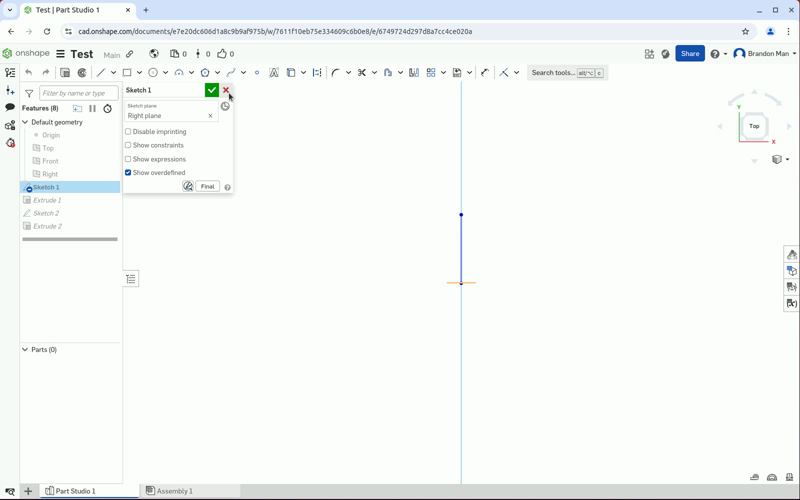
click(229, 92)
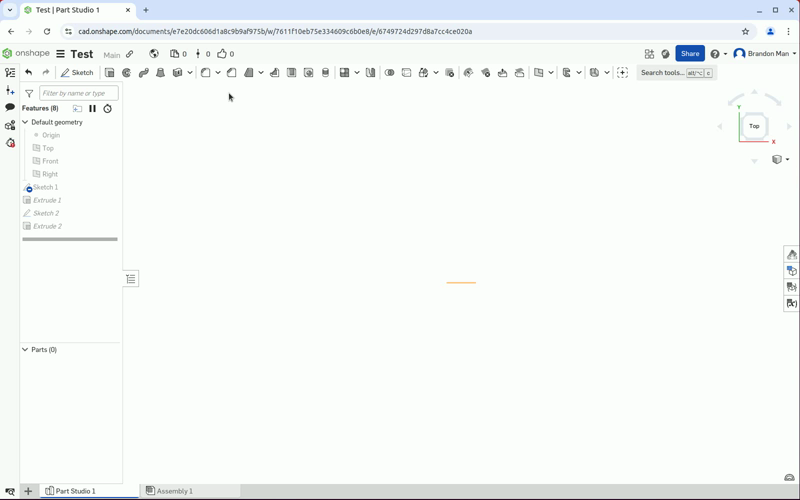
mouse_move(541, 75)
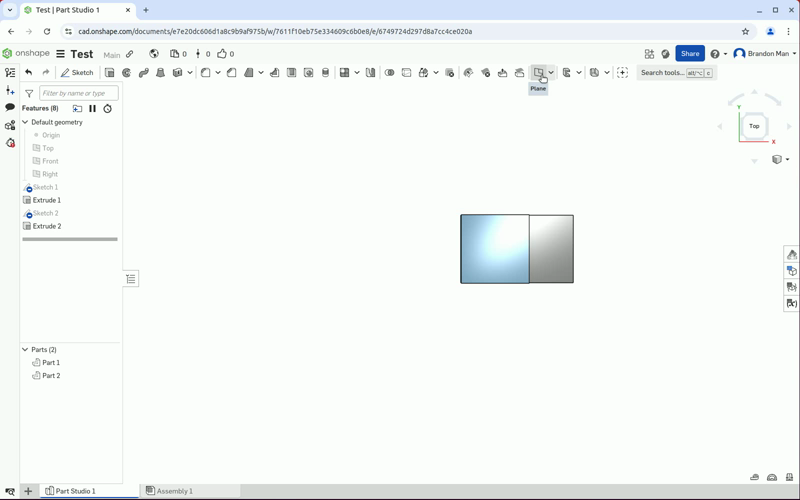
click(541, 75)
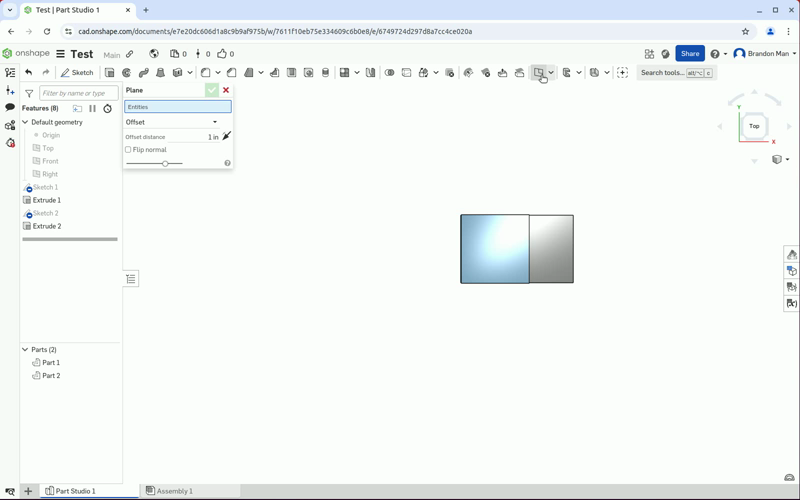
mouse_move(73, 150)
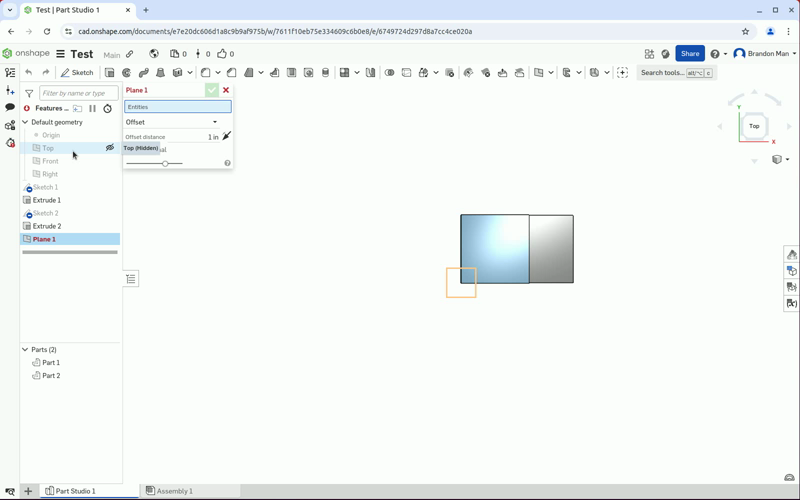
click(73, 150)
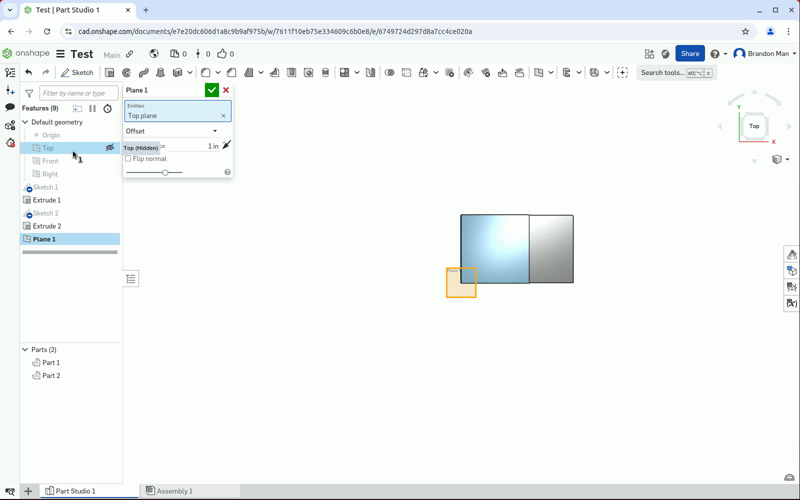
key(tab, 2)
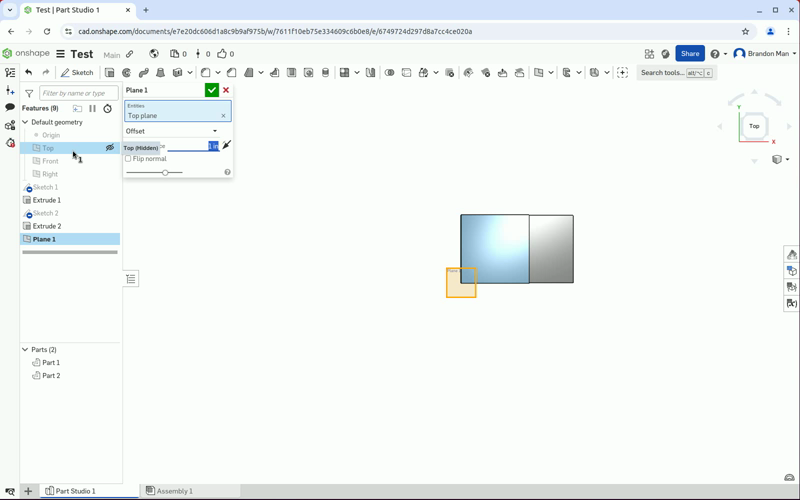
text(9.151)
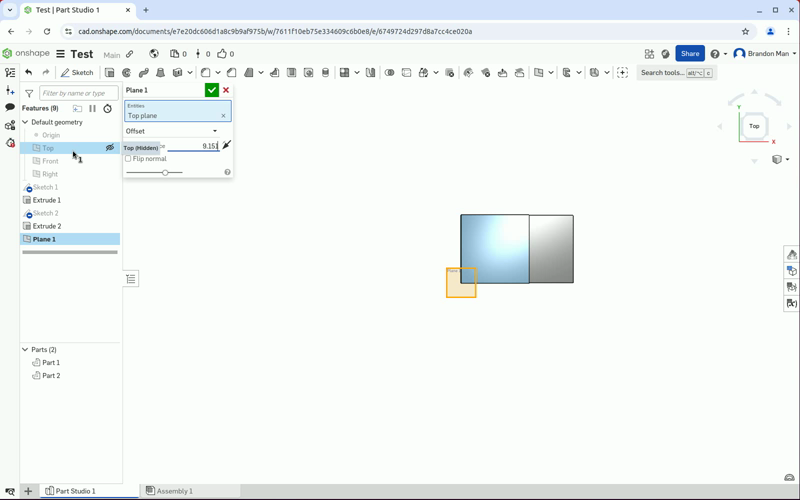
key(enter, 2)
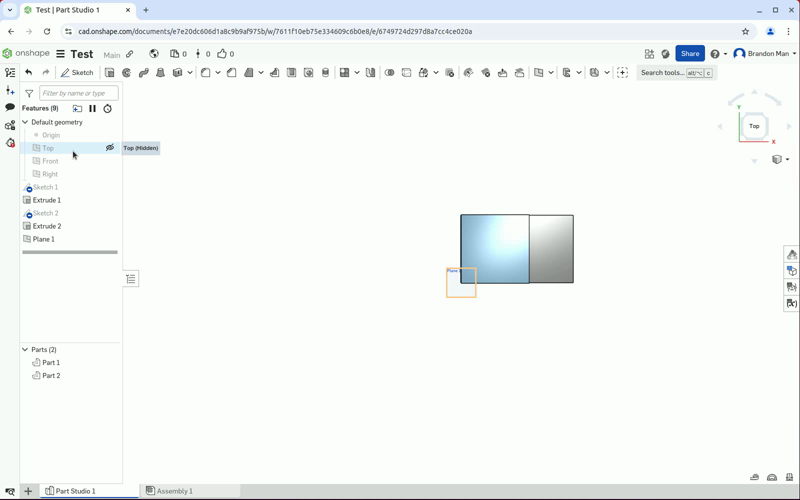
key(shift+s)
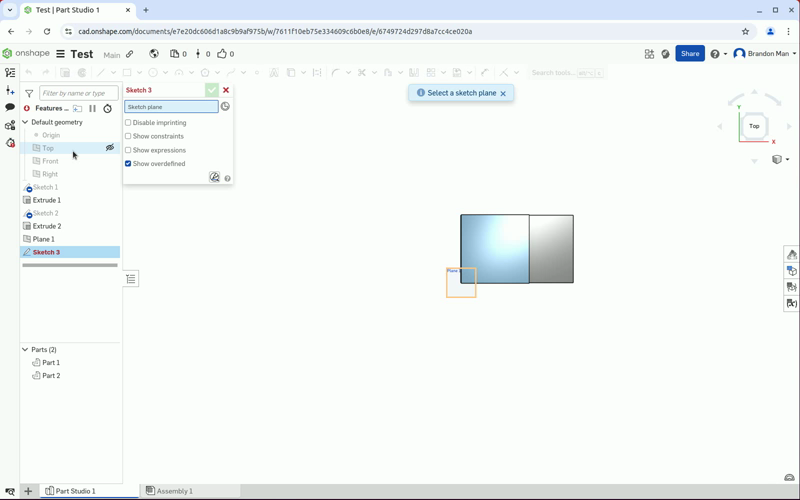
mouse_move(73, 241)
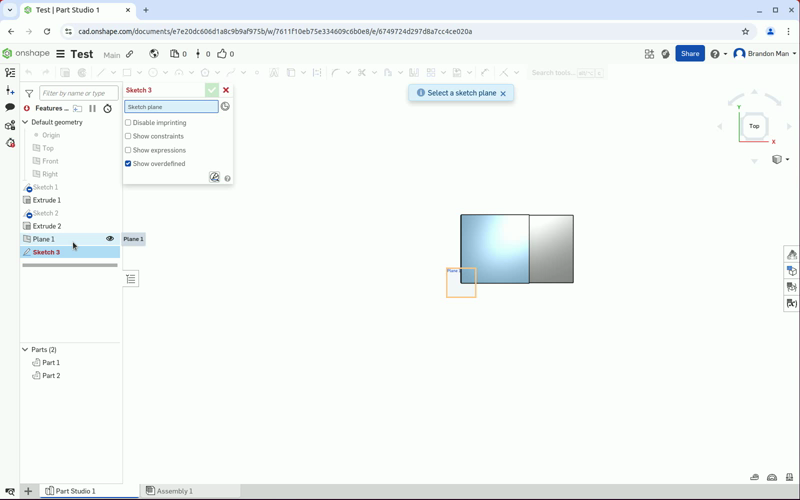
click(73, 241)
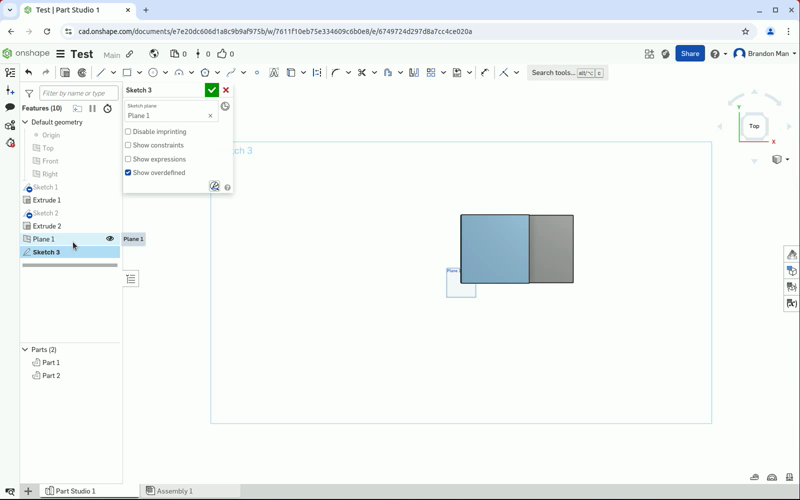
mouse_move(73, 352)
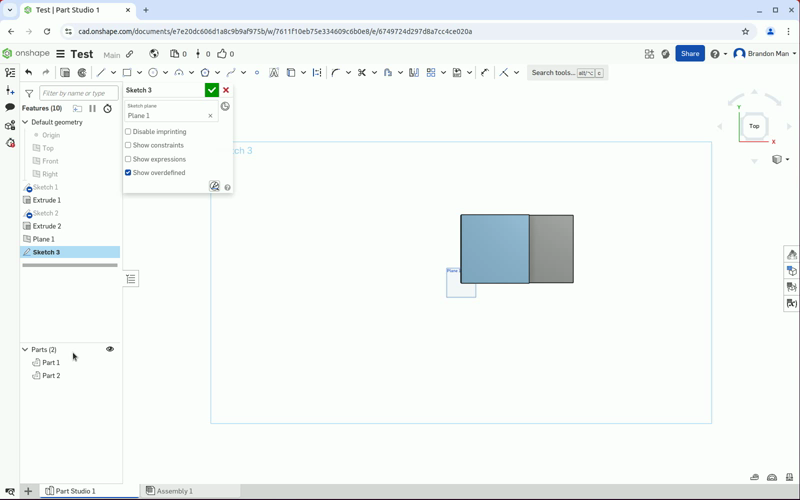
key(y)
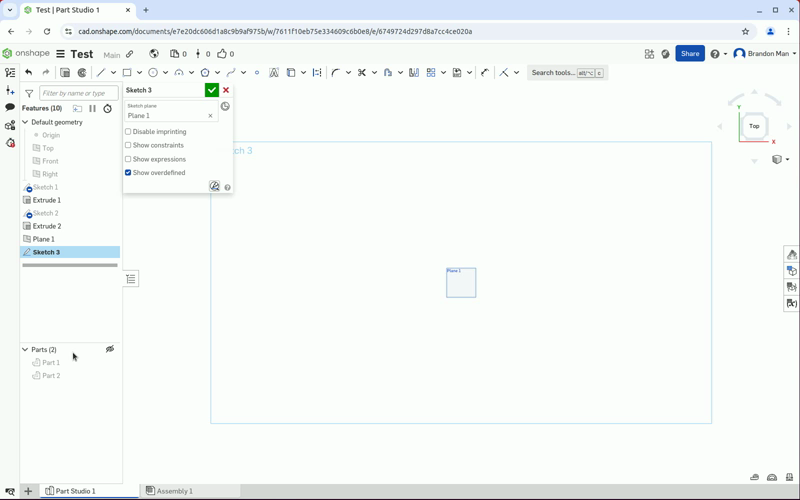
key(c)
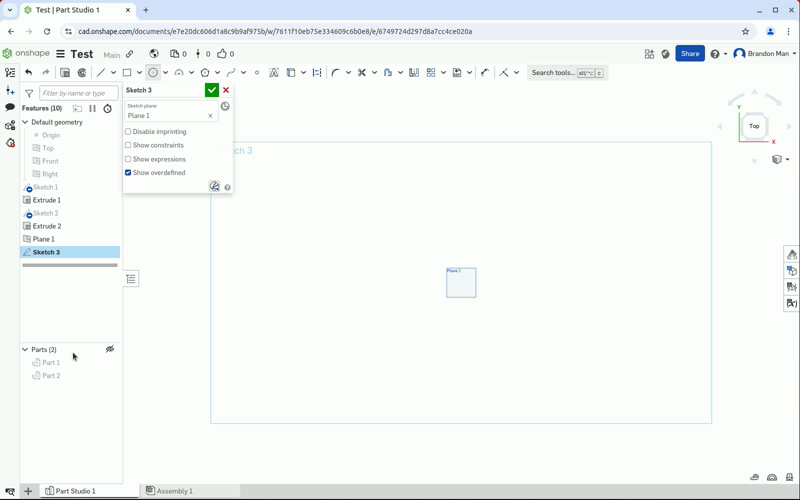
key_down(shift)
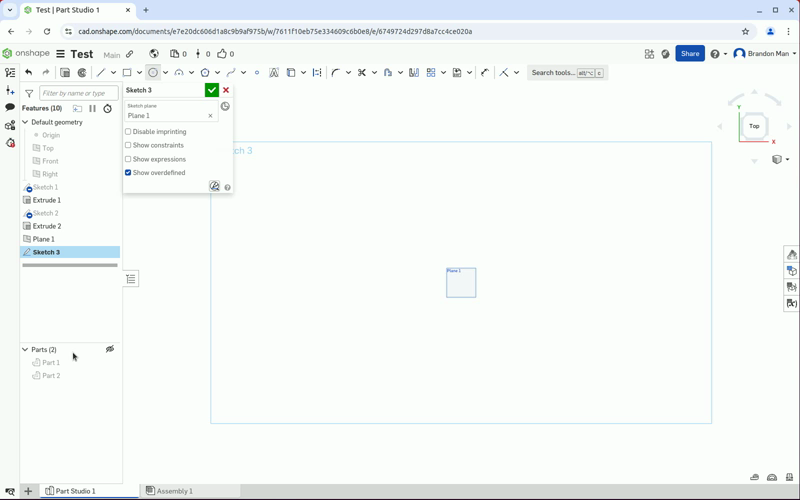
mouse_move(495, 249)
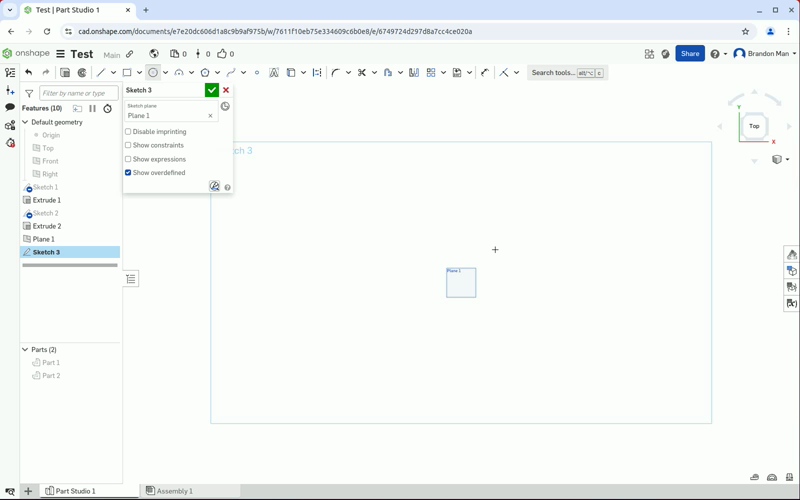
click(495, 249)
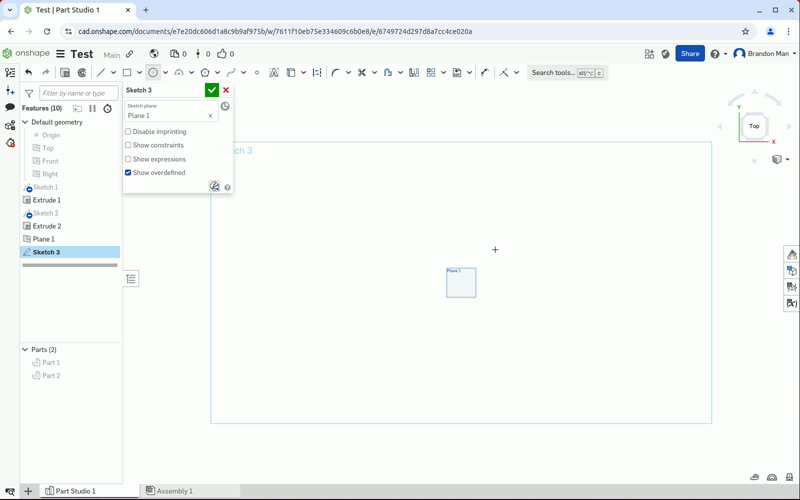
key_up(shift)
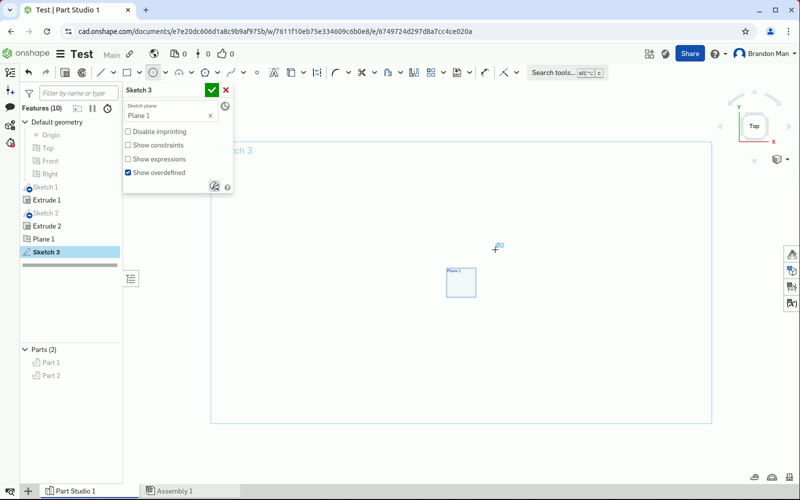
mouse_move(504, 249)
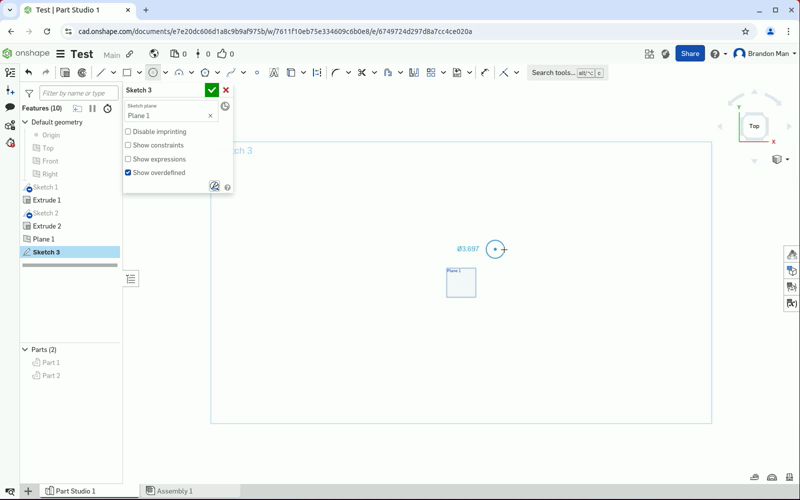
click(504, 249)
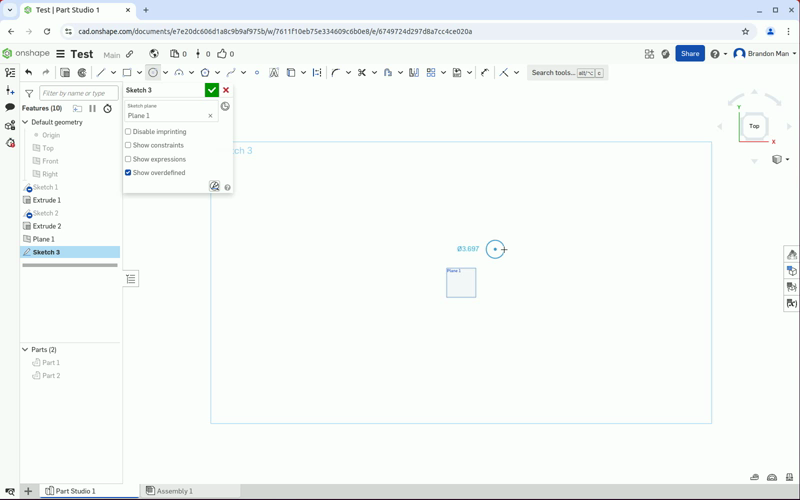
key(esc)
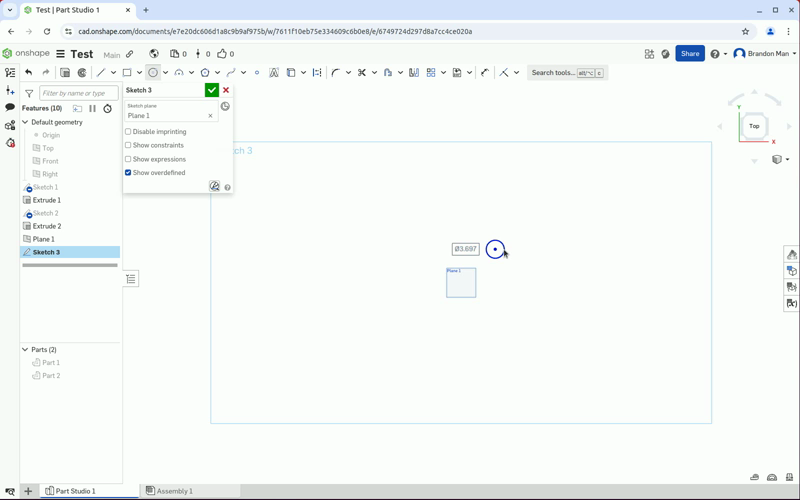
mouse_move(490, 254)
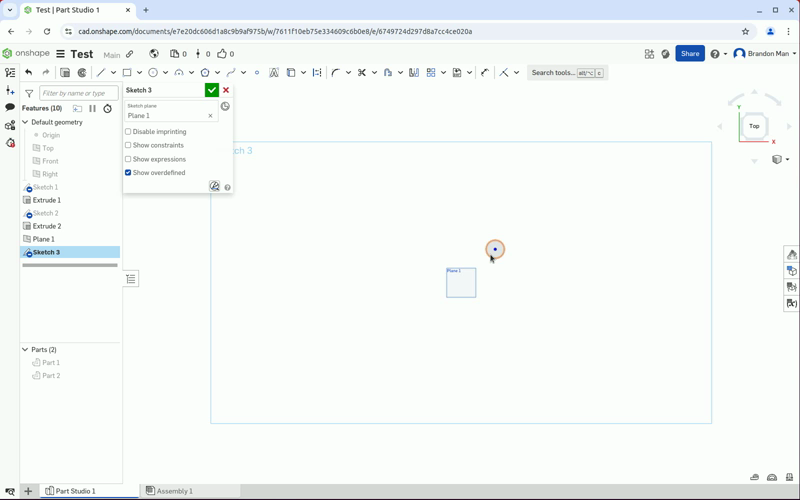
scroll(6)
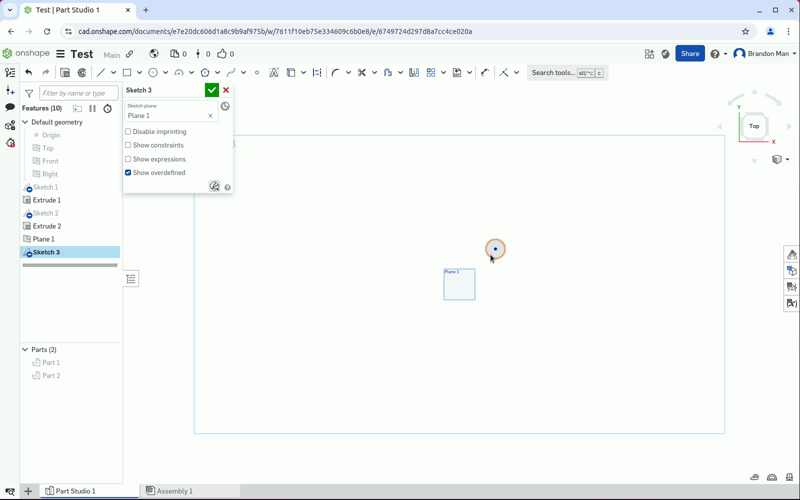
scroll(6)
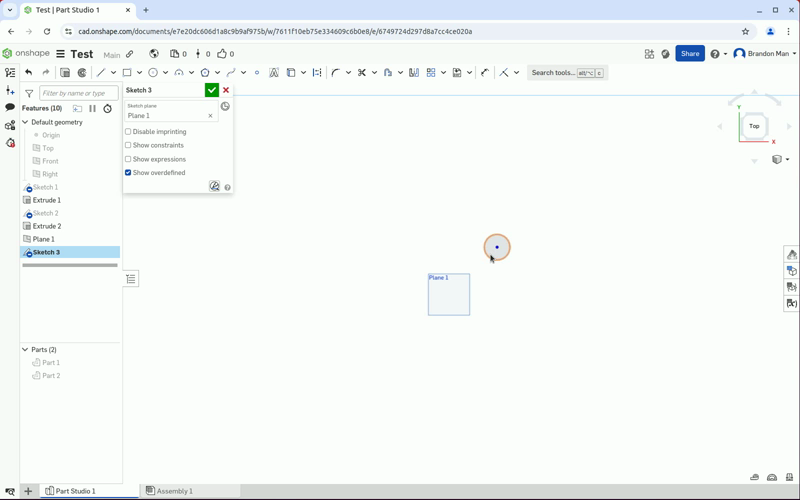
scroll(6)
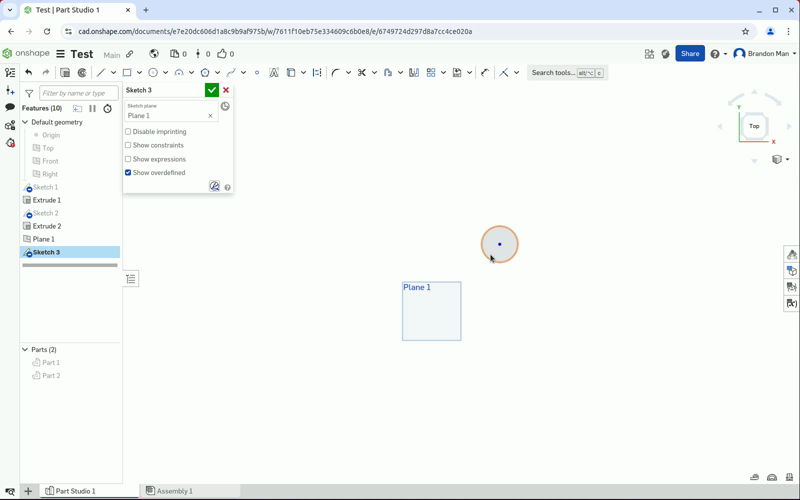
scroll(6)
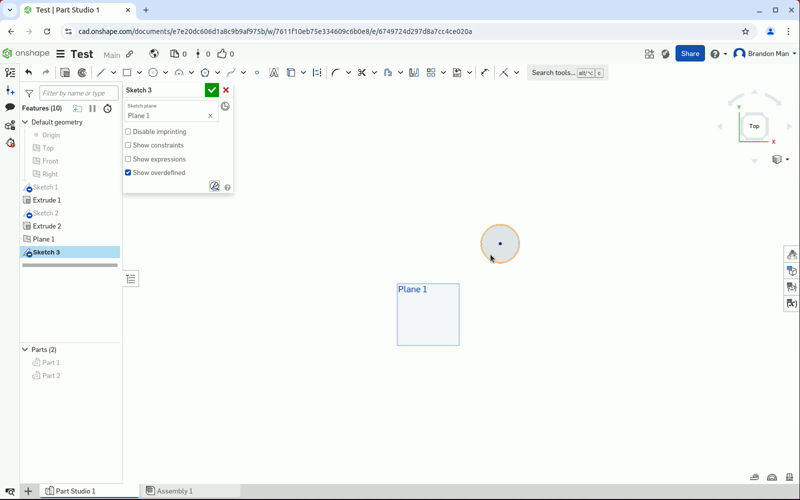
scroll(6)
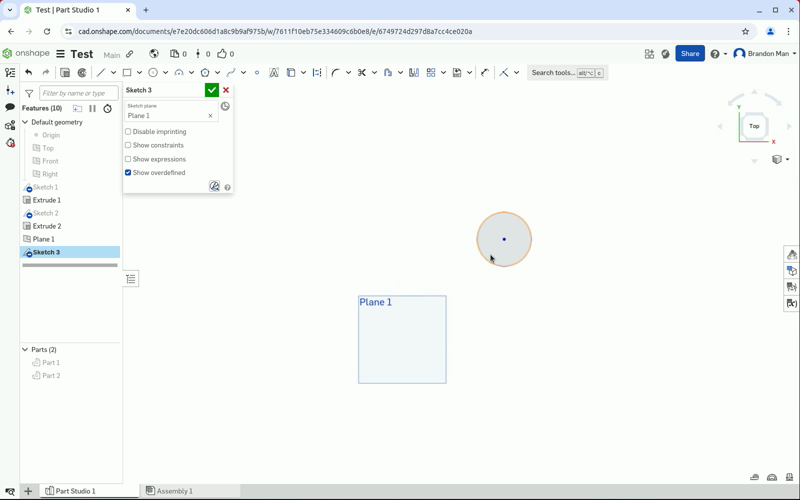
scroll(6)
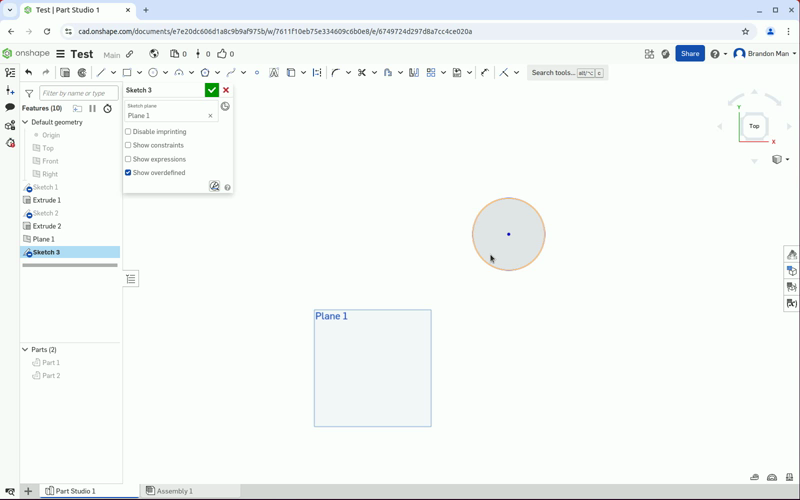
scroll(6)
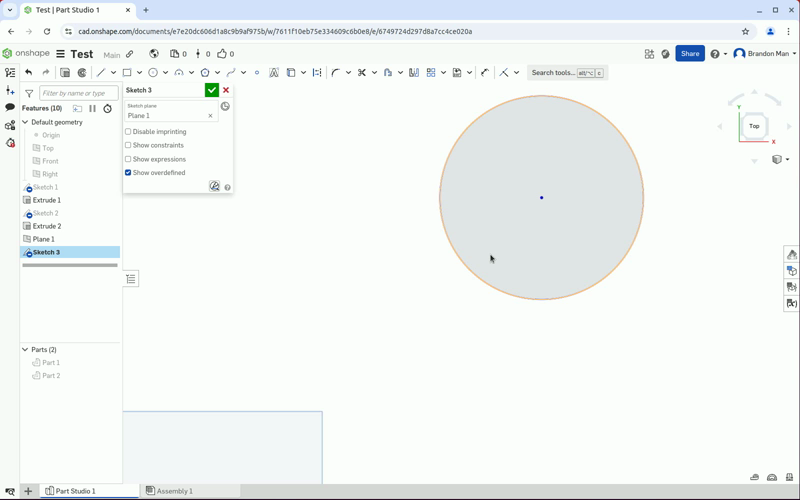
click(490, 254)
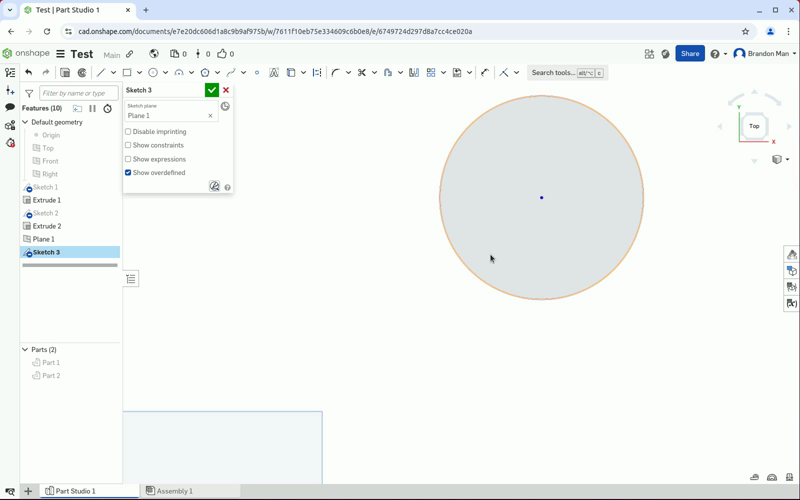
scroll(-6)
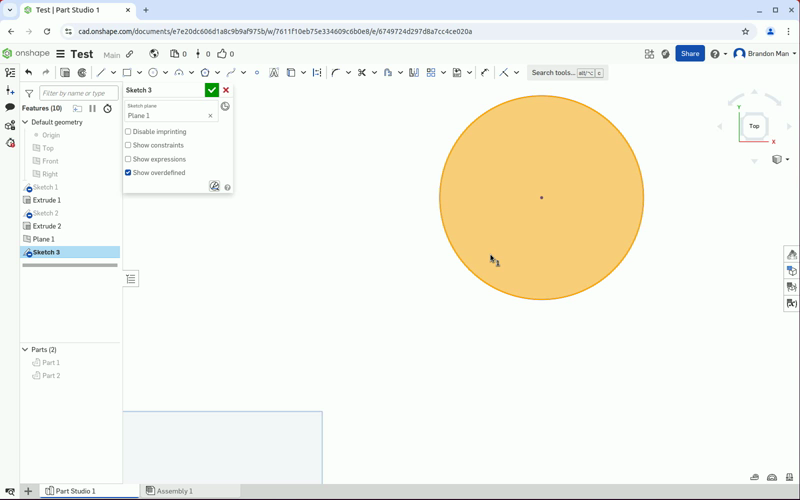
scroll(-6)
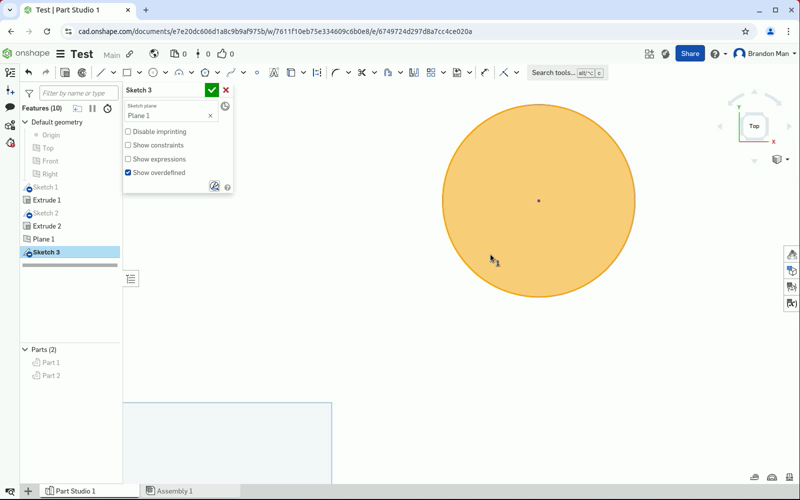
scroll(-6)
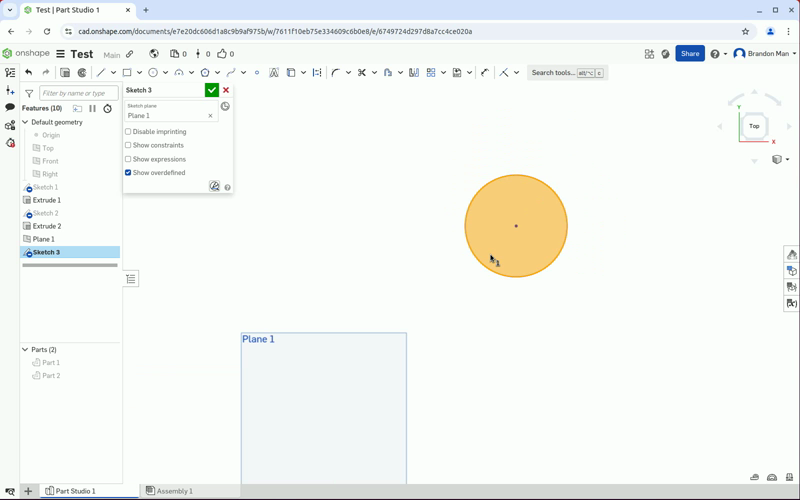
scroll(-6)
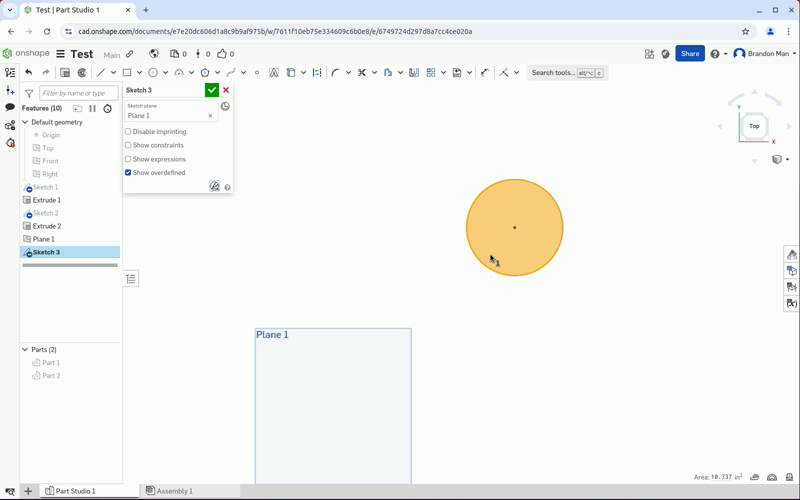
scroll(-6)
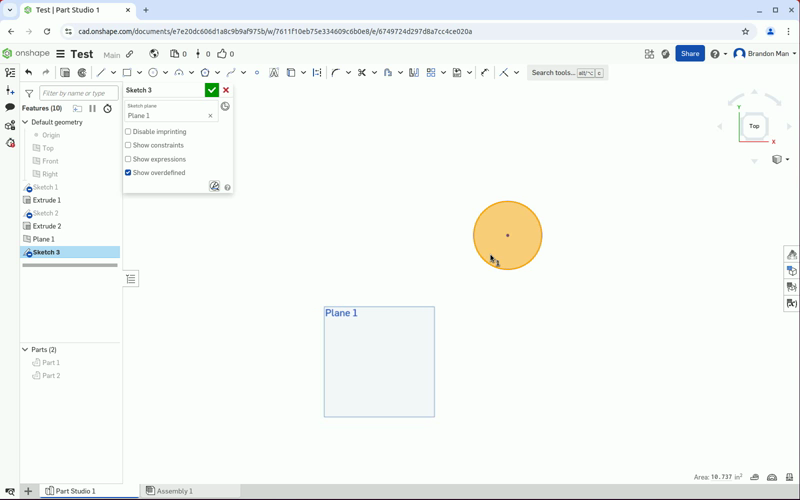
scroll(-6)
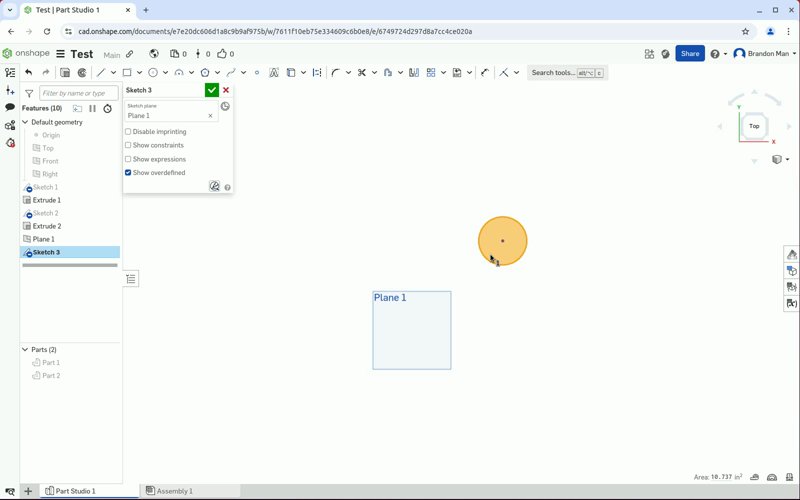
scroll(-6)
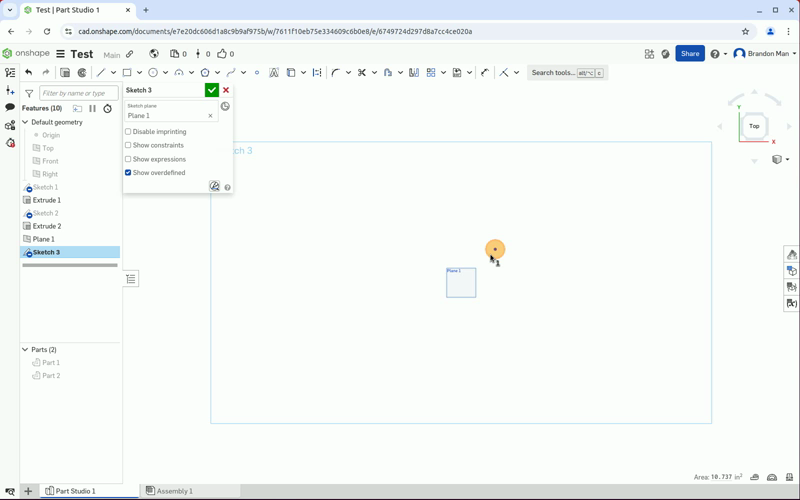
mouse_move(73, 352)
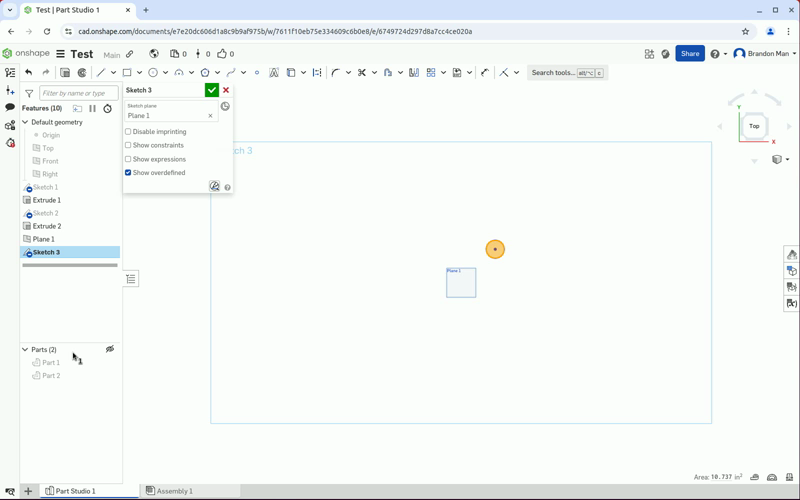
key(shift+y)
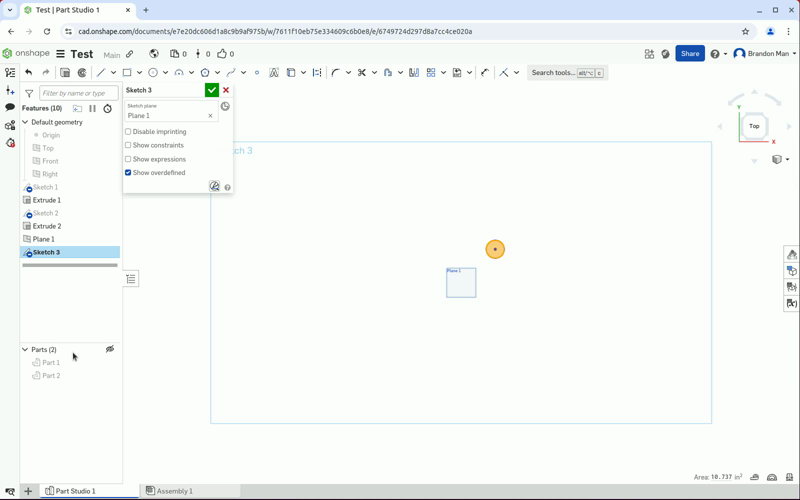
key(shift+e)
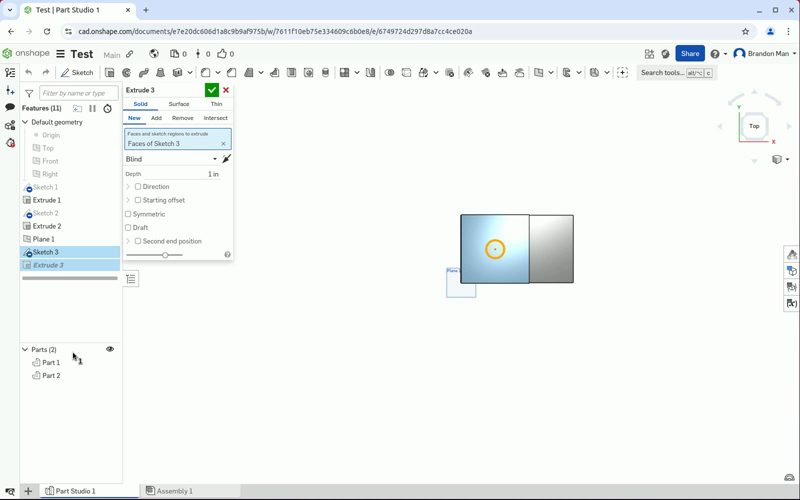
mouse_move(143, 106)
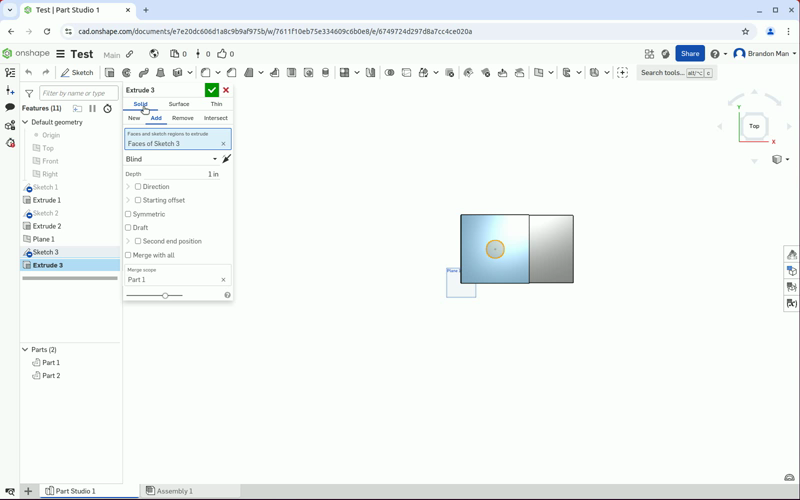
click(143, 106)
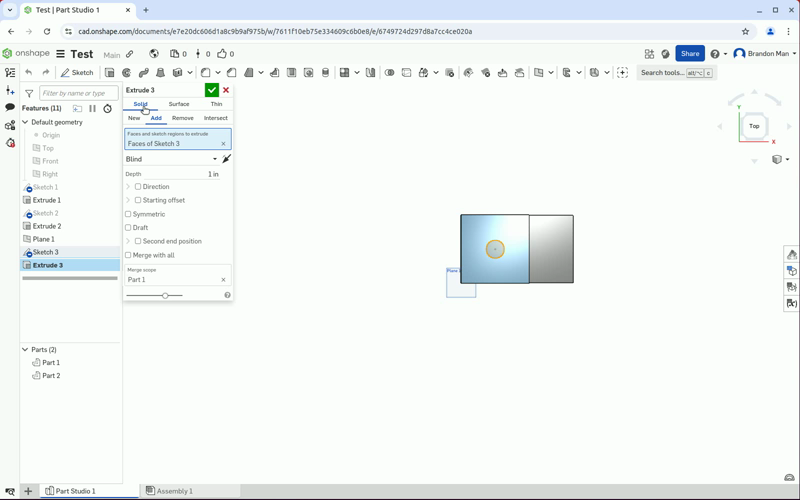
mouse_move(186, 120)
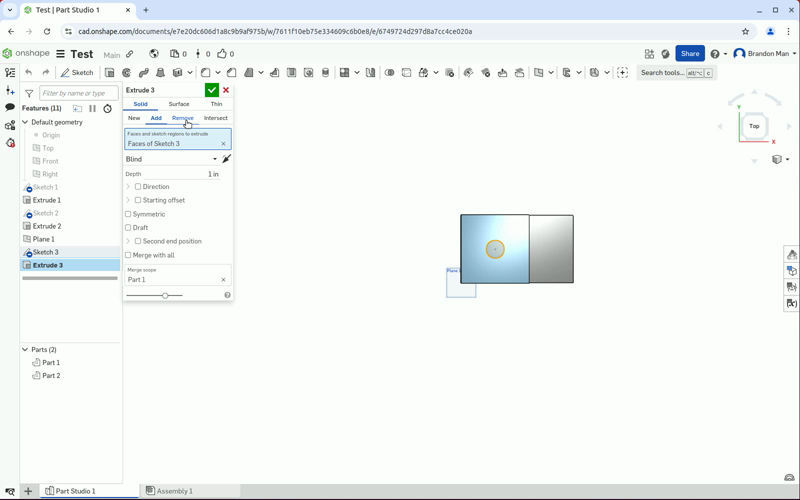
click(186, 120)
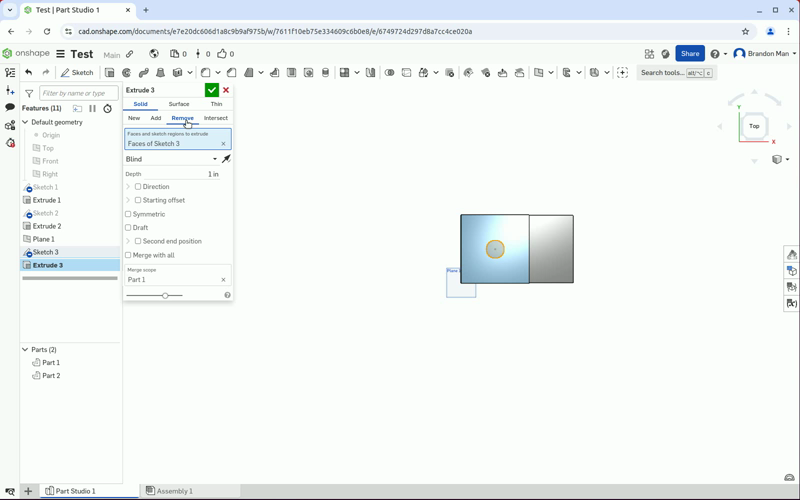
key(tab, 4)
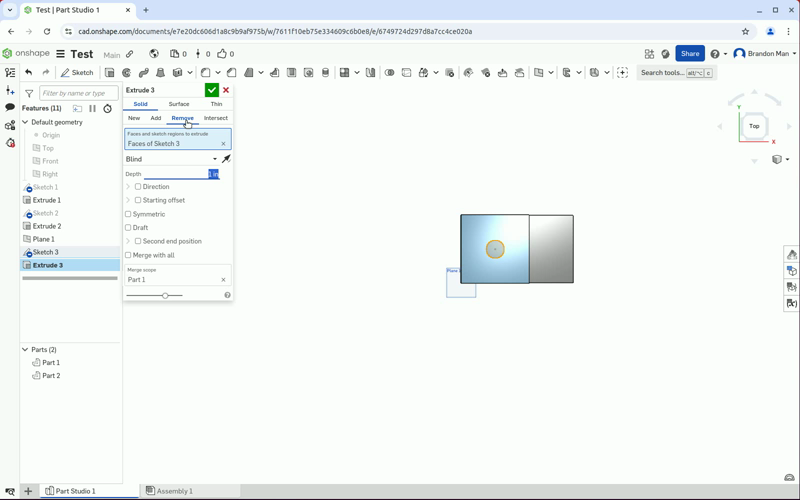
text(4.574)
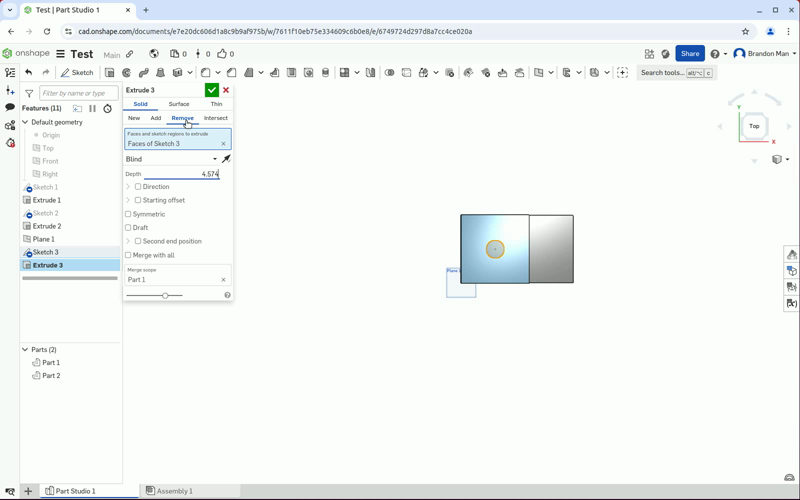
key(tab, 6)
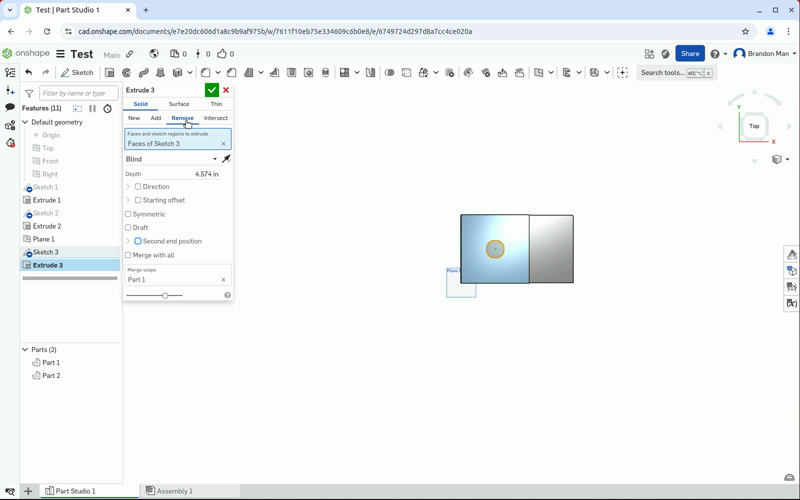
key(space)
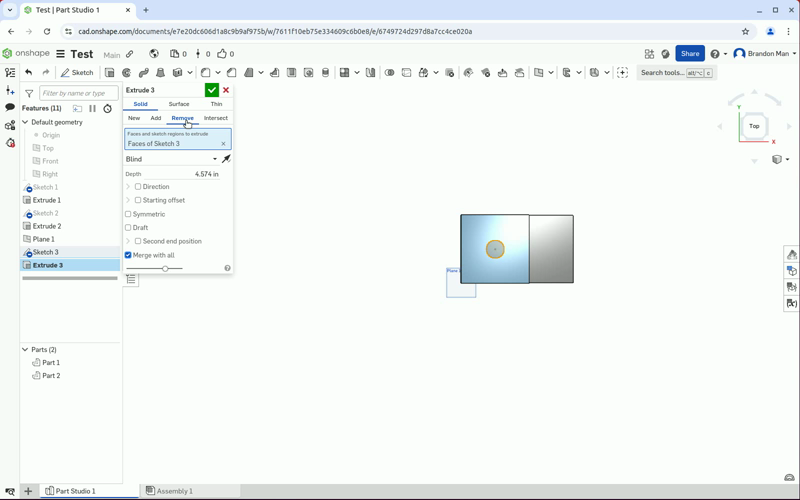
key(enter)
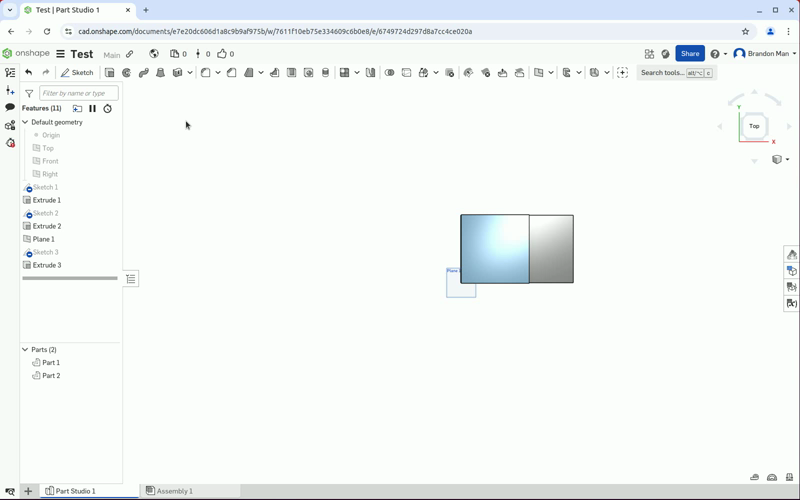
key(shift+h)
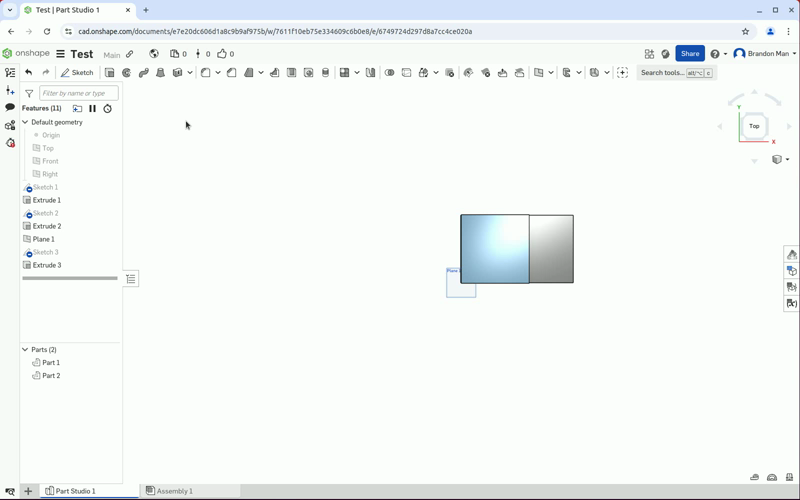
key(shift+h)
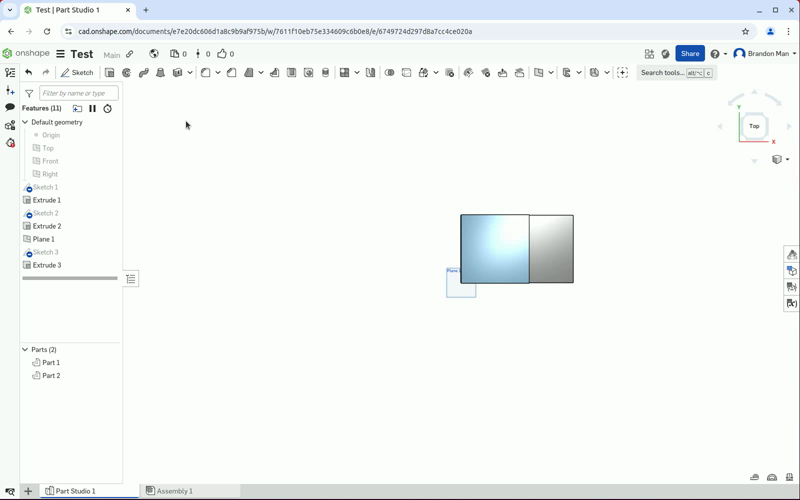
mouse_move(73, 189)
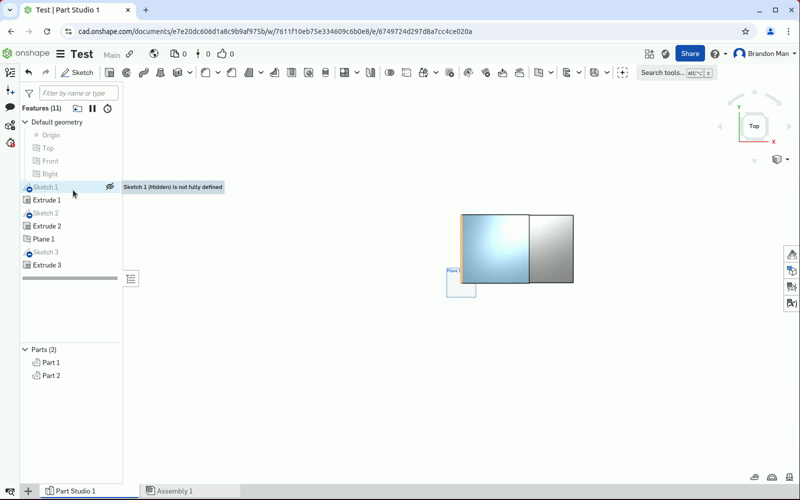
click(73, 189)
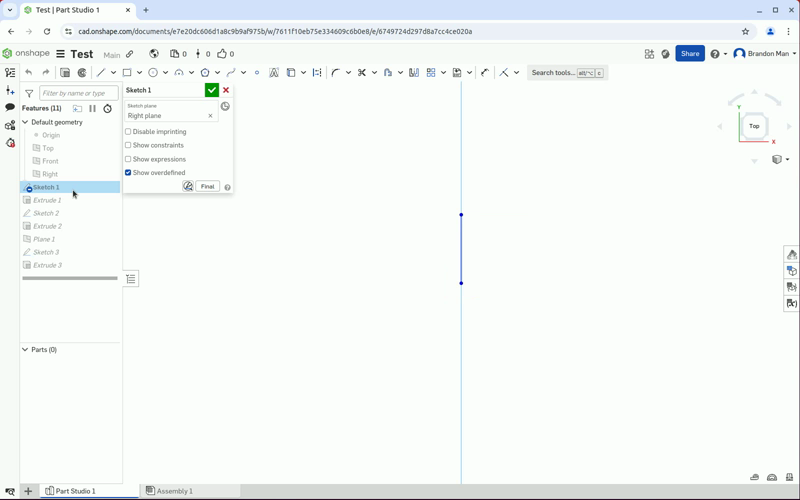
mouse_move(229, 92)
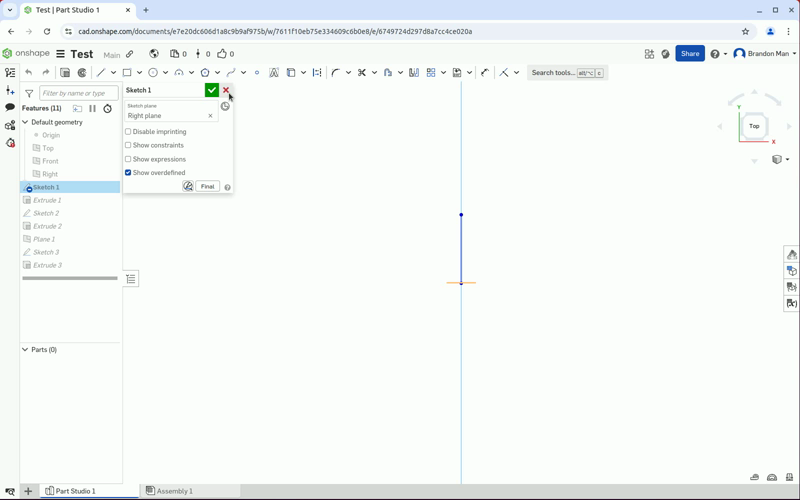
click(229, 92)
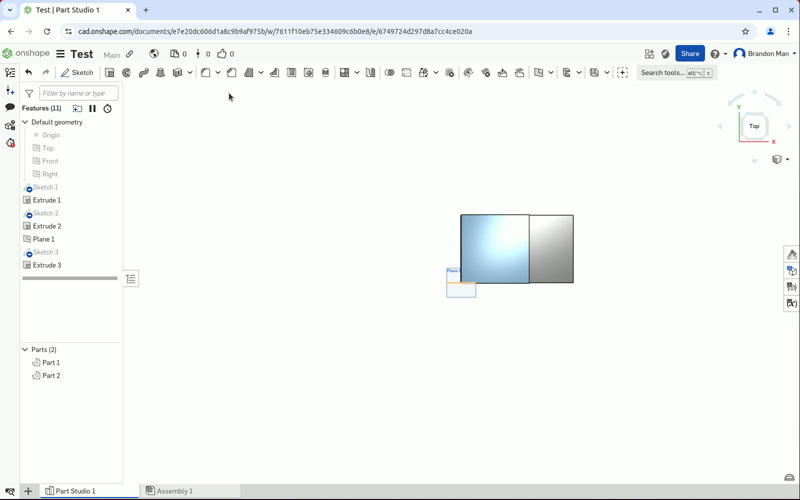
mouse_move(73, 352)
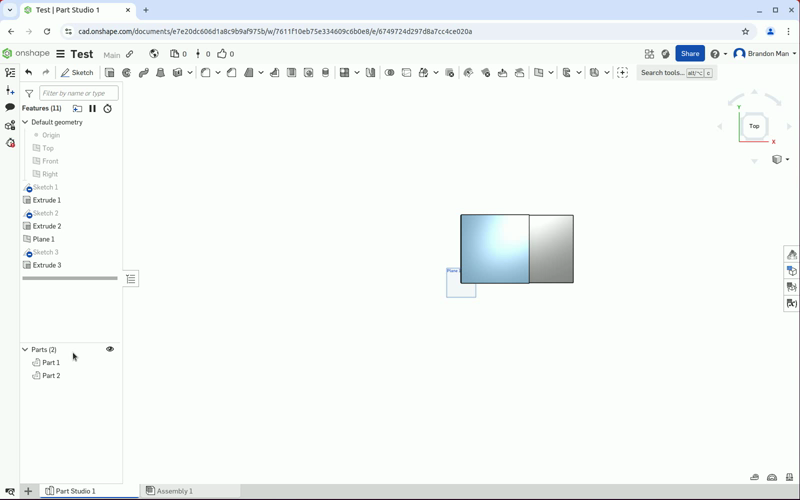
key(y)
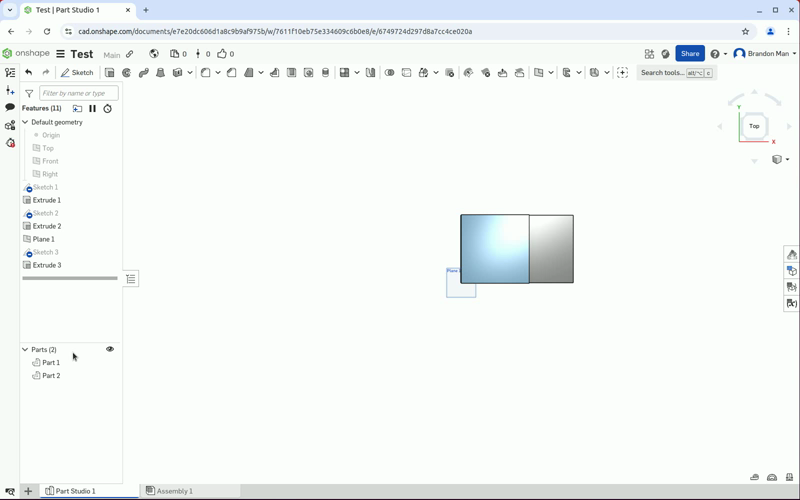
key(shift+p)
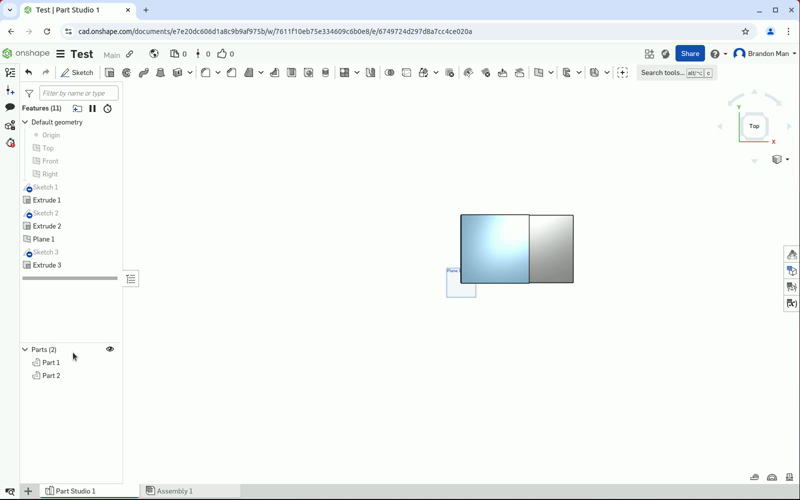
key(space)
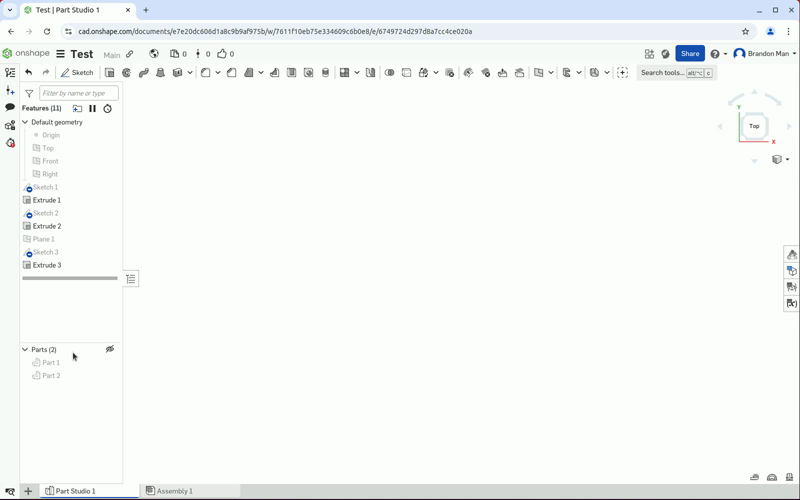
key_down(shift)
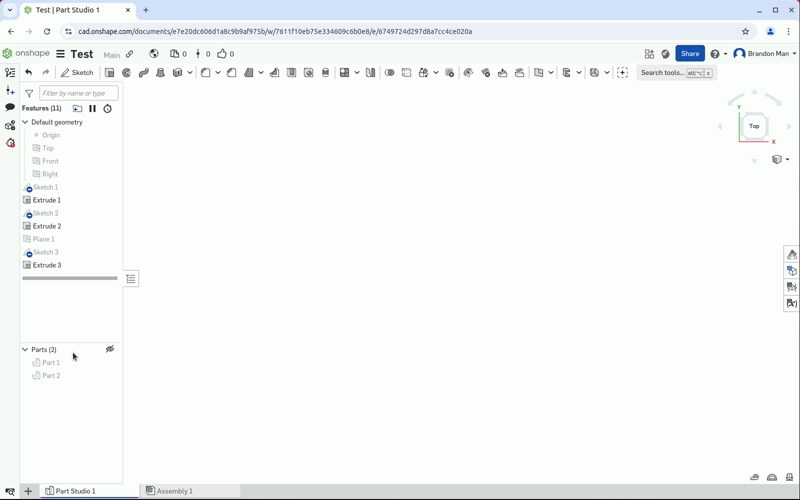
key(up)
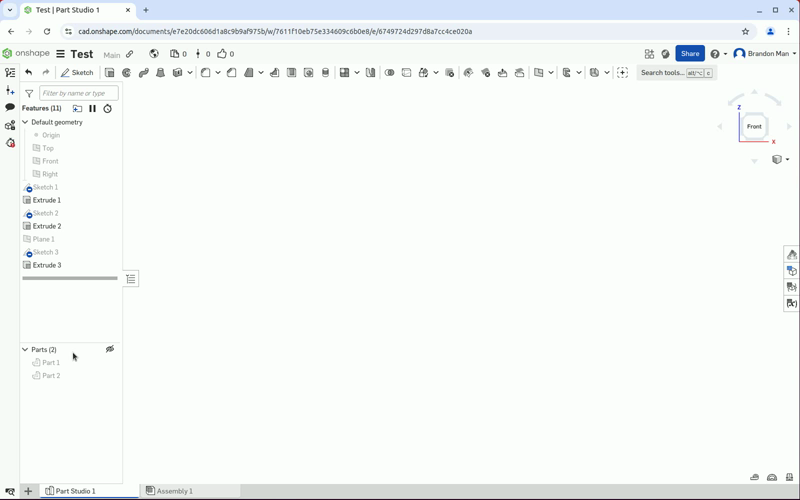
key_up(shift)
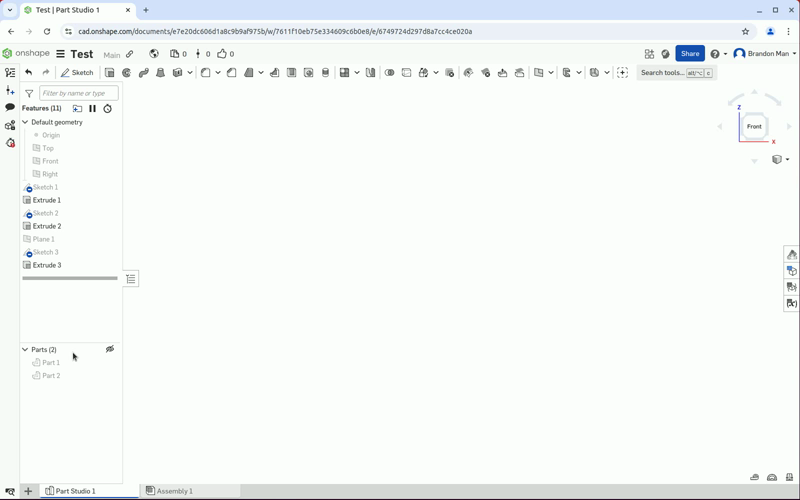
key(space)
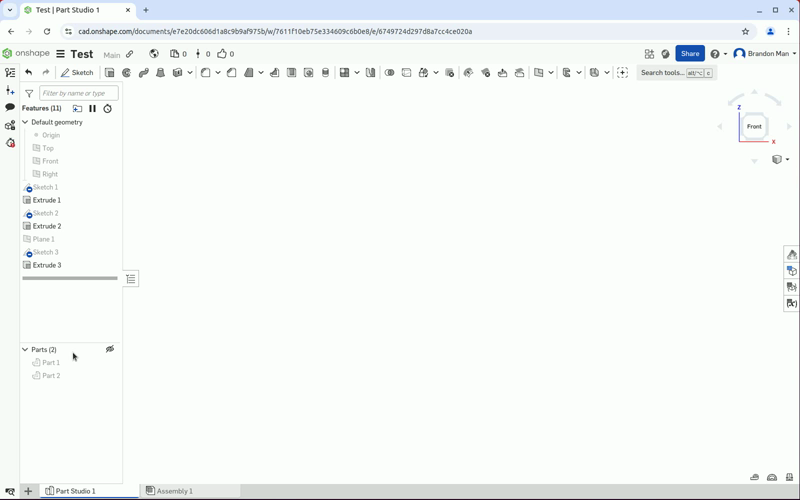
key_down(shift)
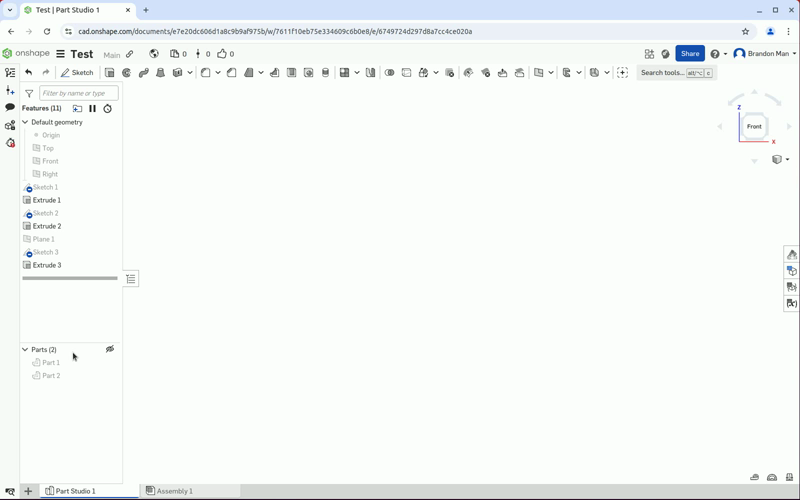
key(left)
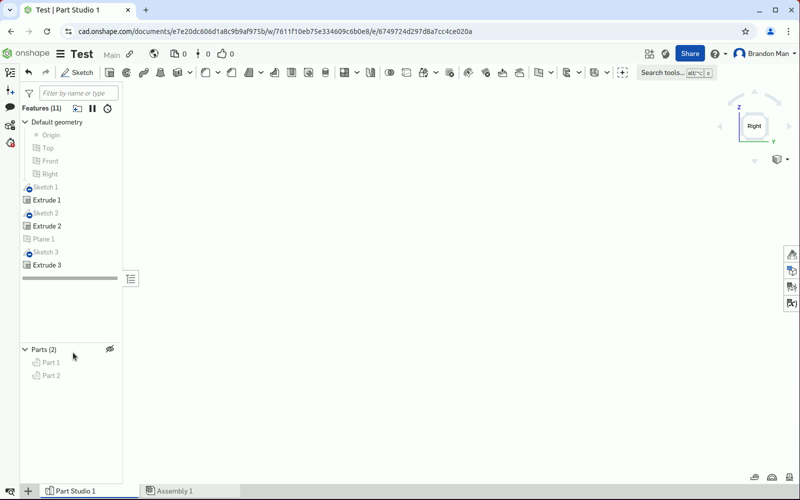
key_up(shift)
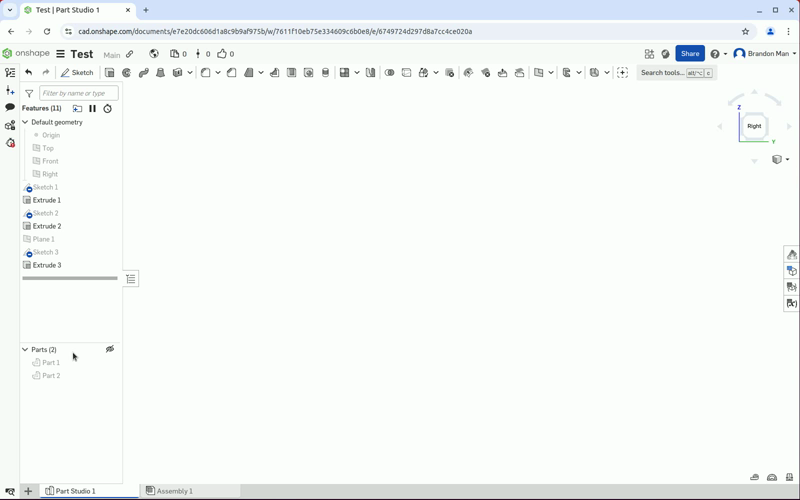
mouse_move(73, 352)
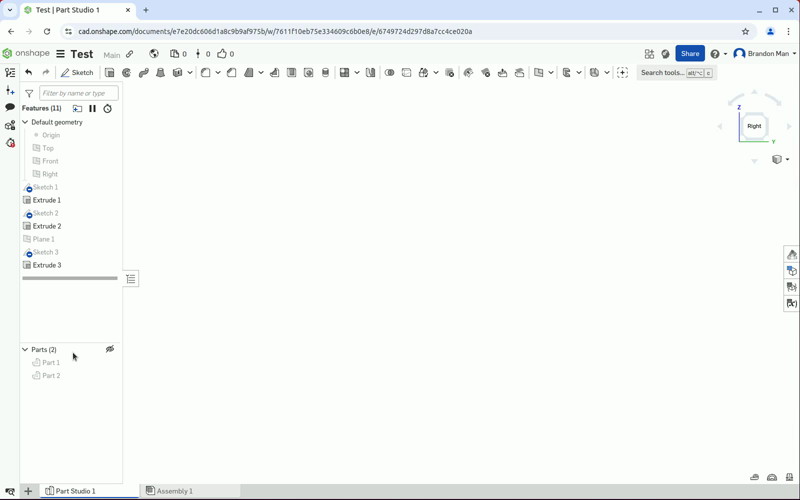
key(shift+y)
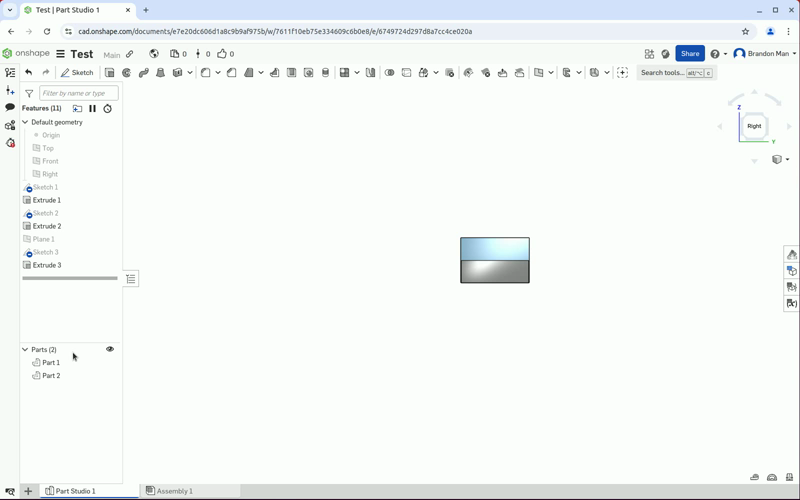
mouse_move(541, 75)
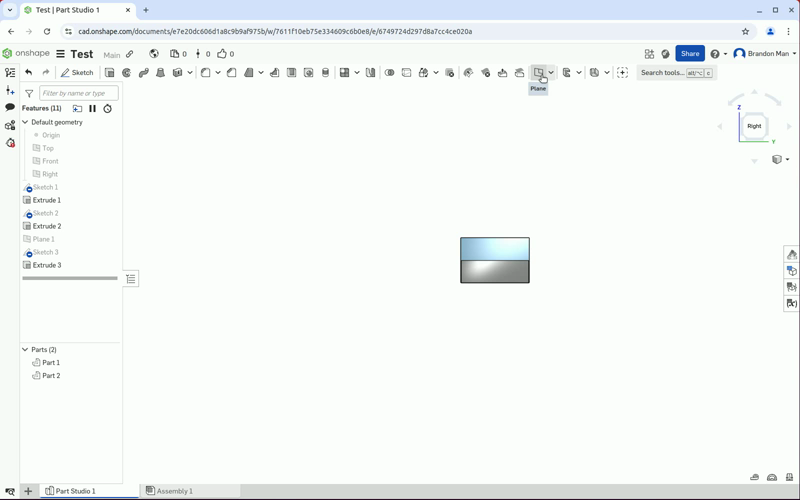
click(541, 75)
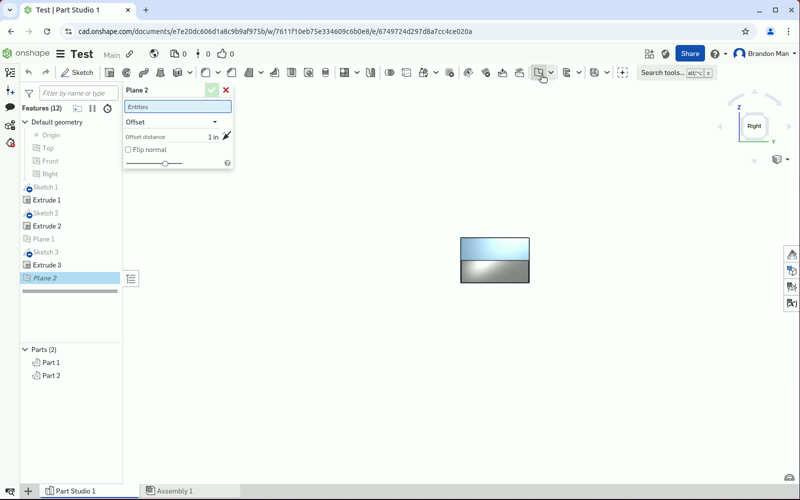
mouse_move(73, 176)
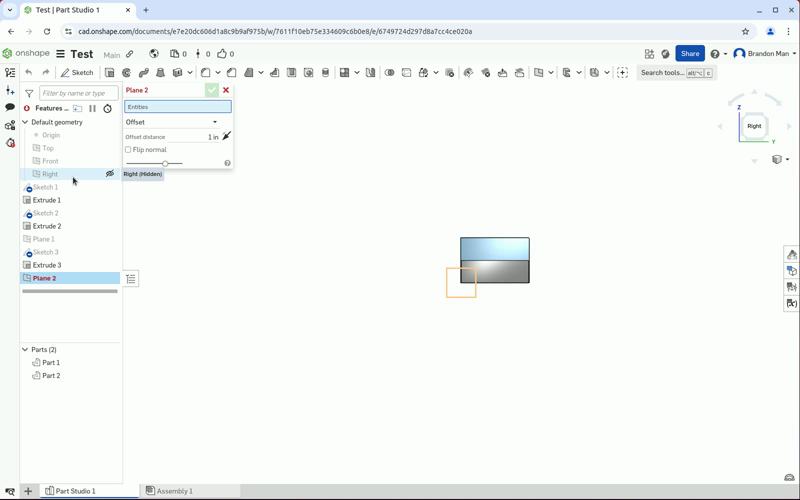
click(73, 176)
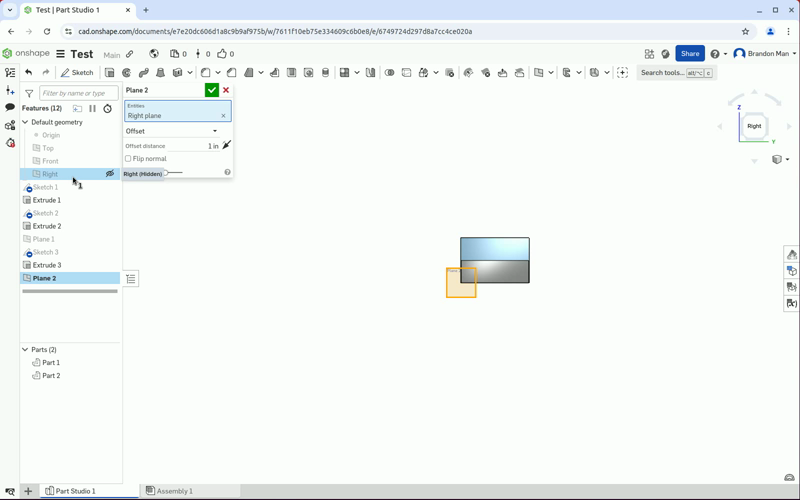
key(tab, 2)
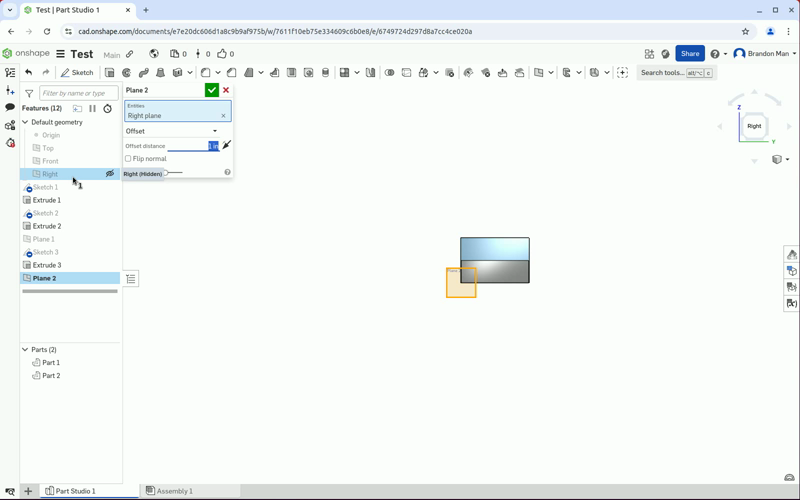
text(13.957)
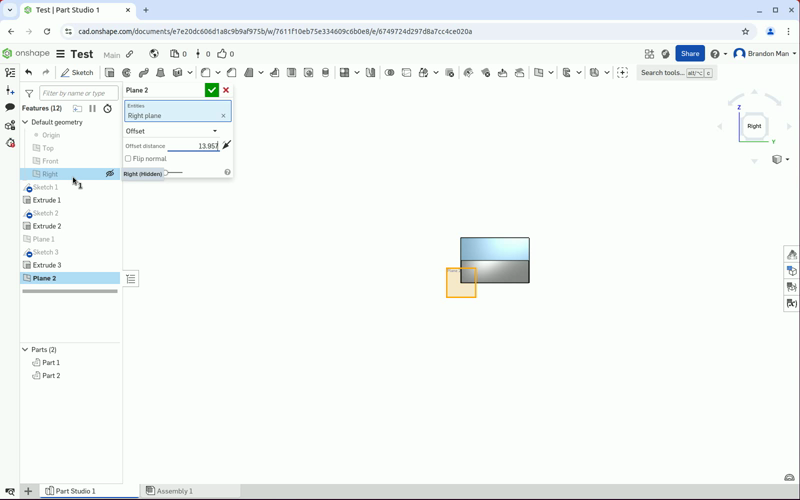
key(enter, 2)
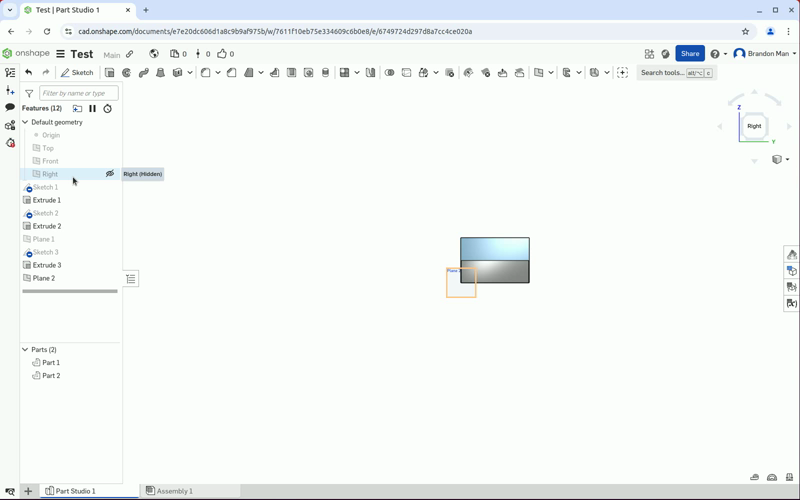
key(shift+s)
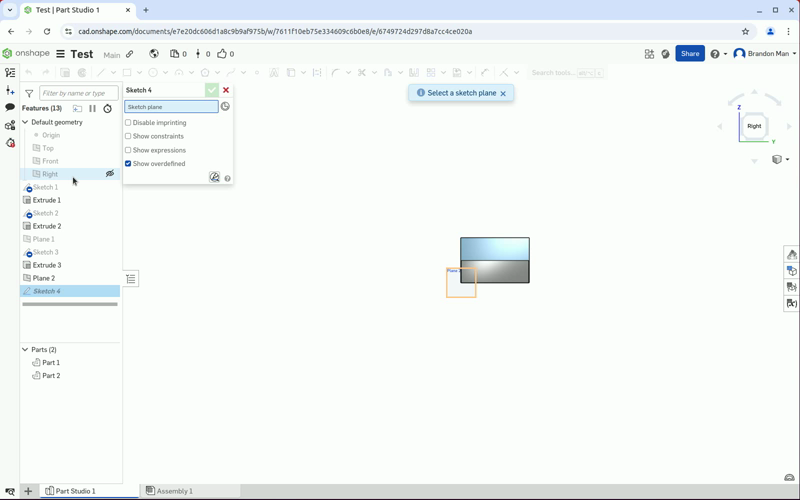
mouse_move(73, 280)
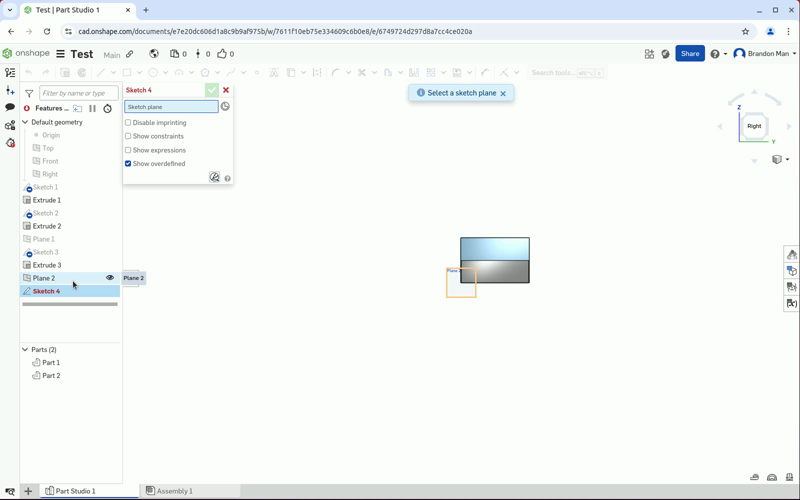
click(73, 280)
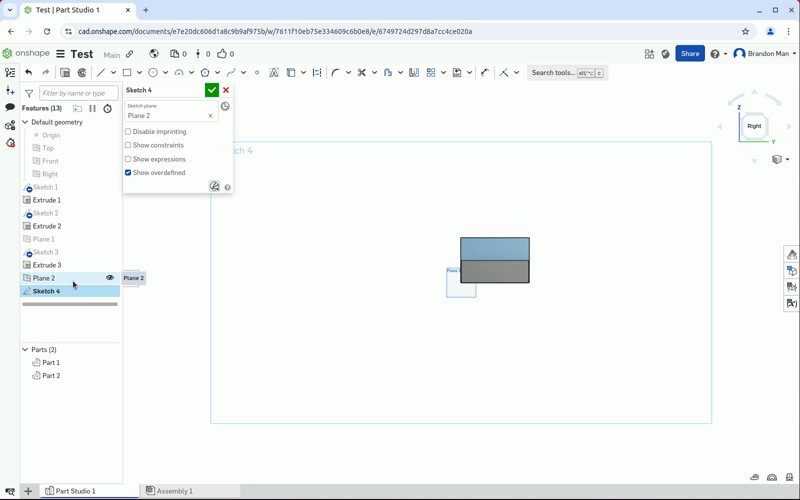
mouse_move(73, 352)
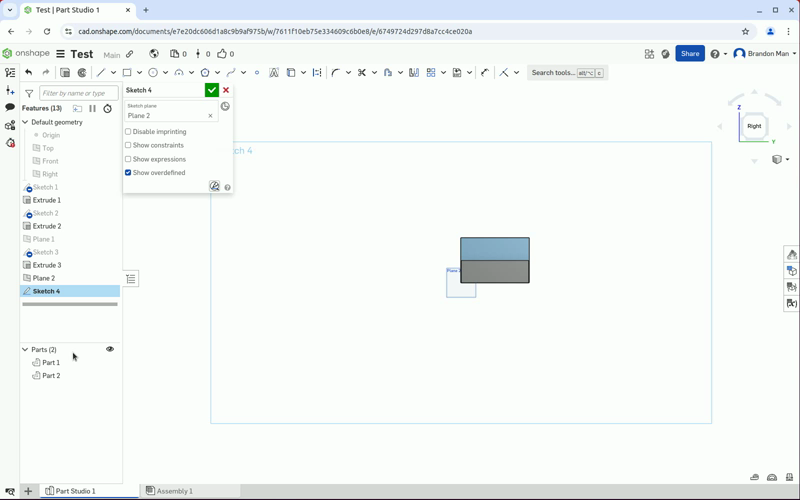
key(y)
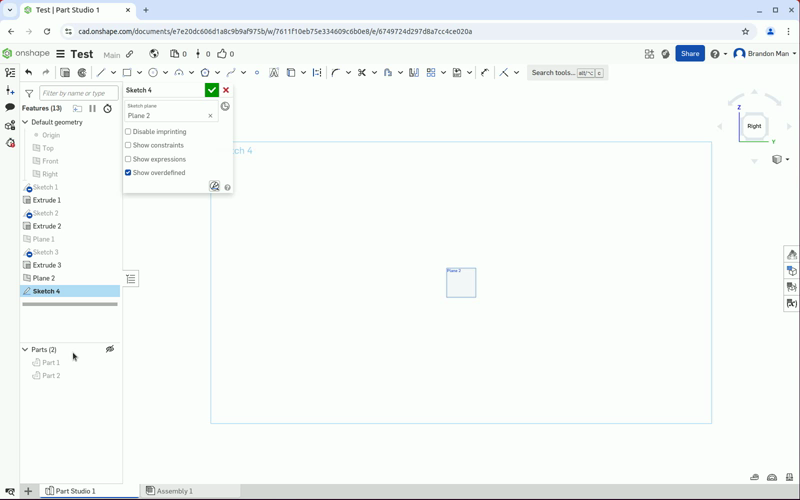
key(c)
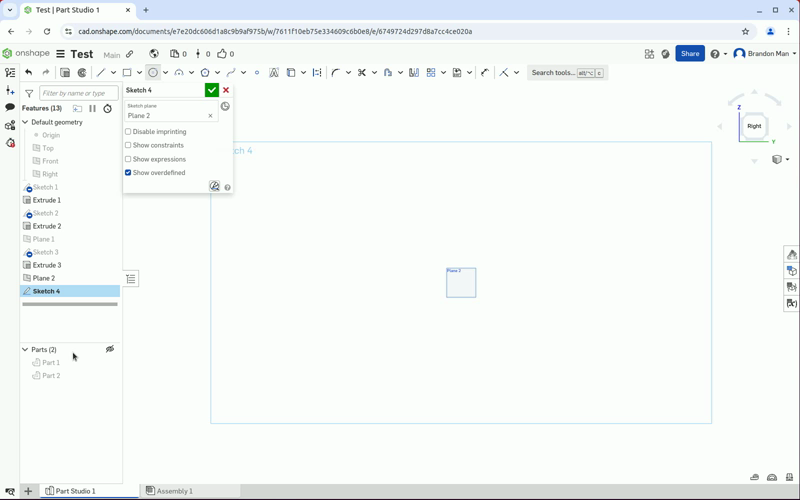
key_down(shift)
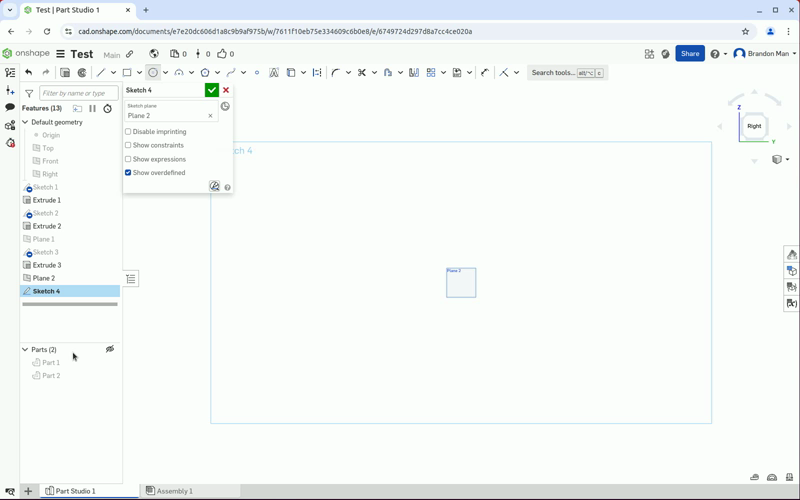
mouse_move(495, 249)
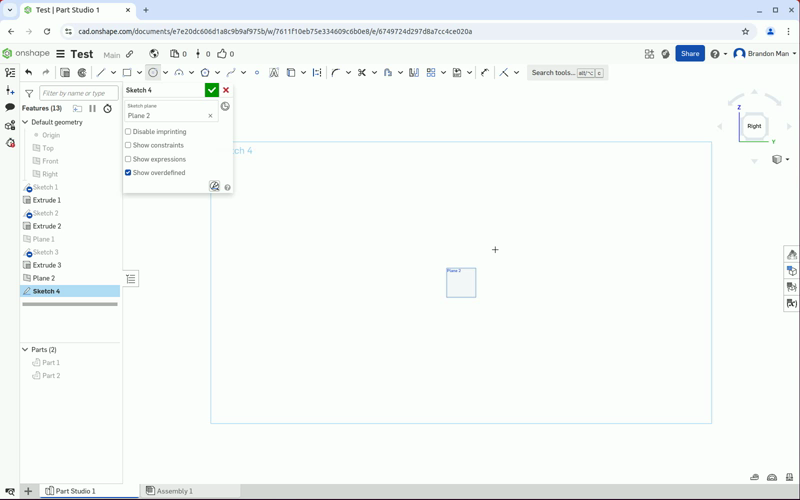
click(495, 249)
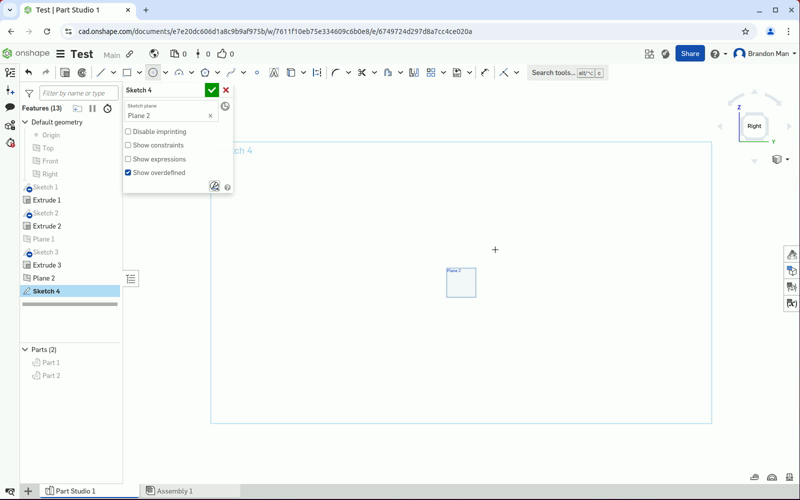
key_up(shift)
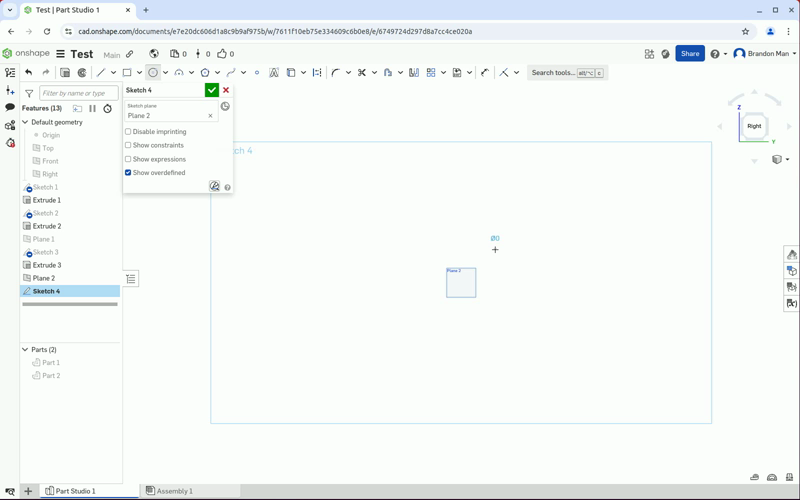
mouse_move(504, 249)
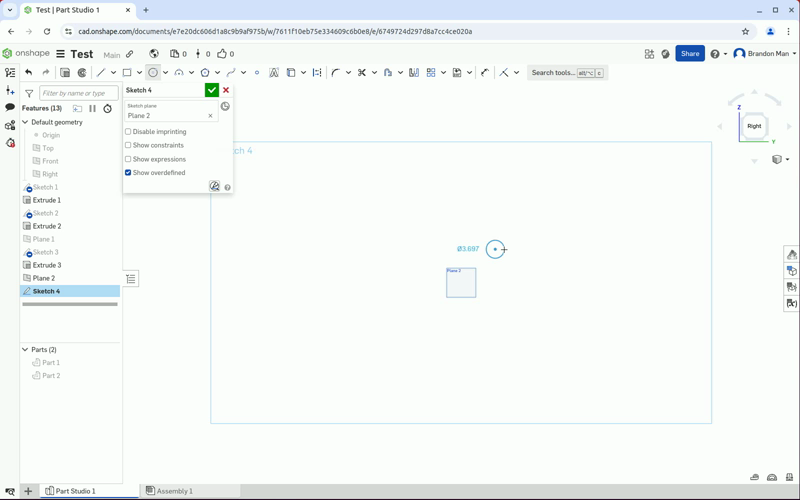
click(504, 249)
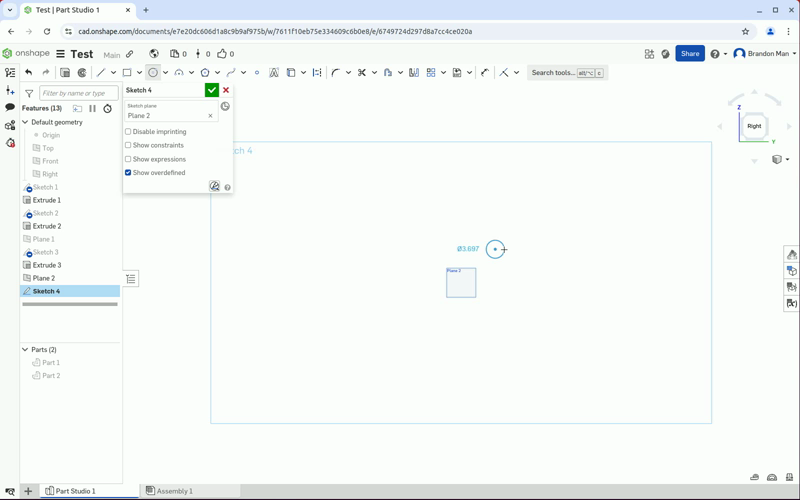
key(esc)
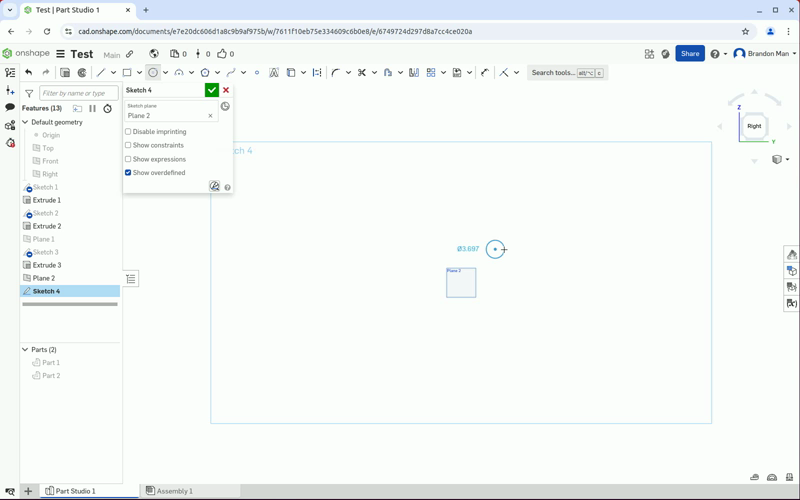
mouse_move(497, 254)
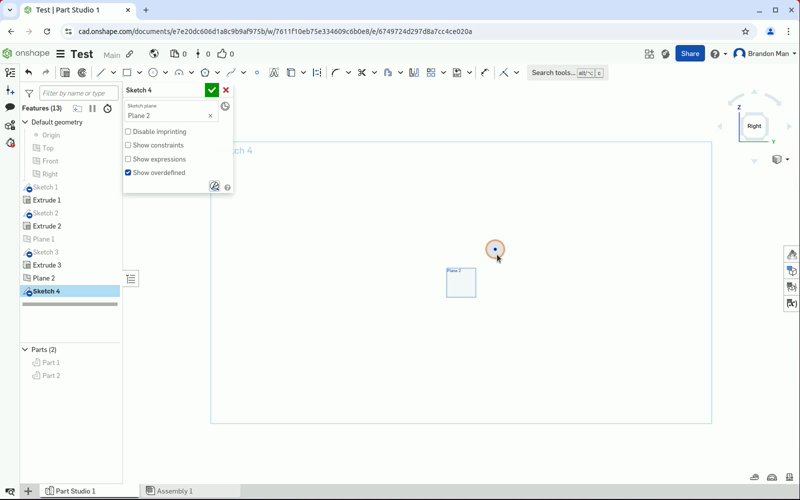
scroll(6)
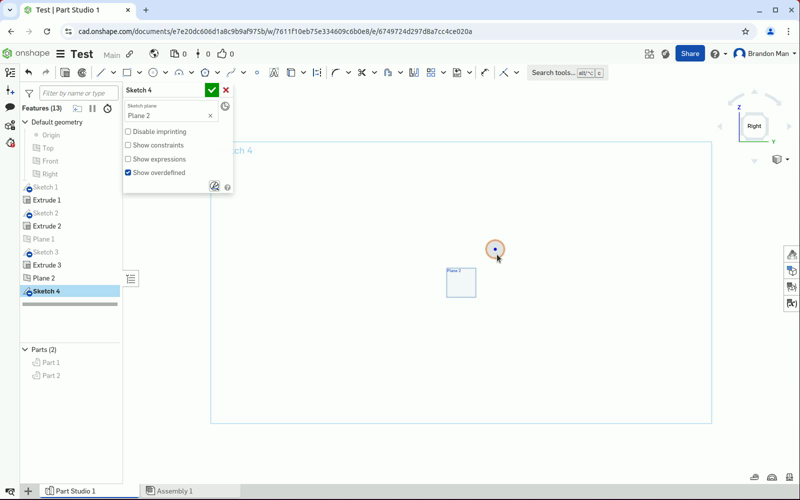
scroll(6)
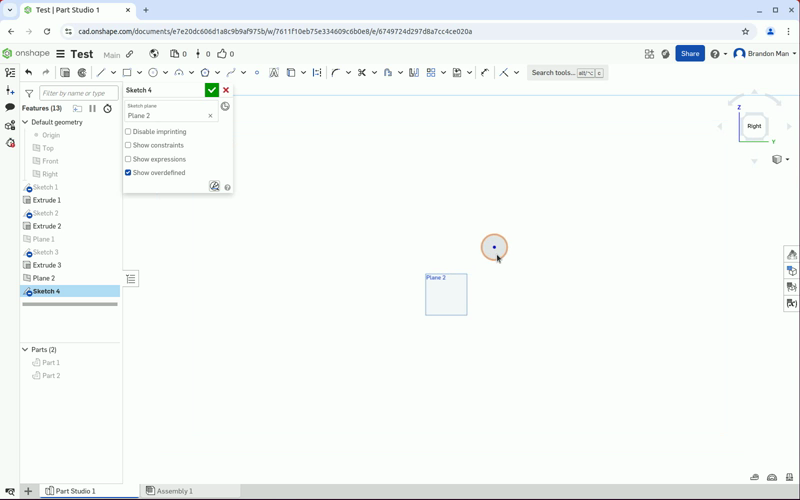
scroll(6)
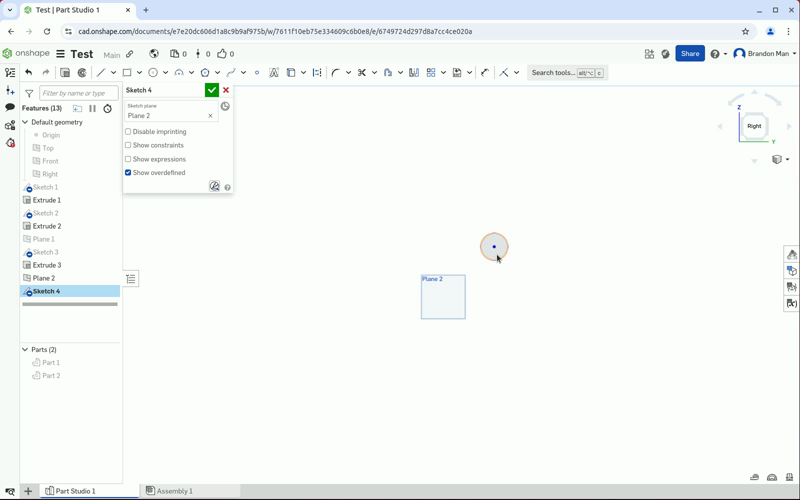
scroll(6)
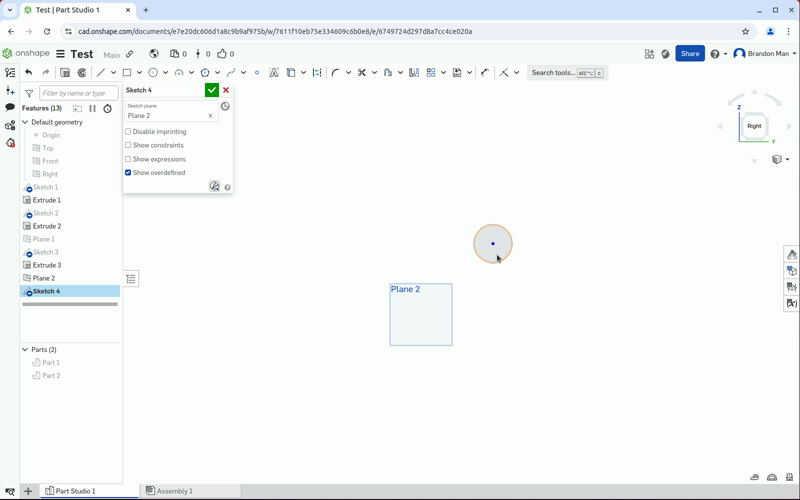
scroll(6)
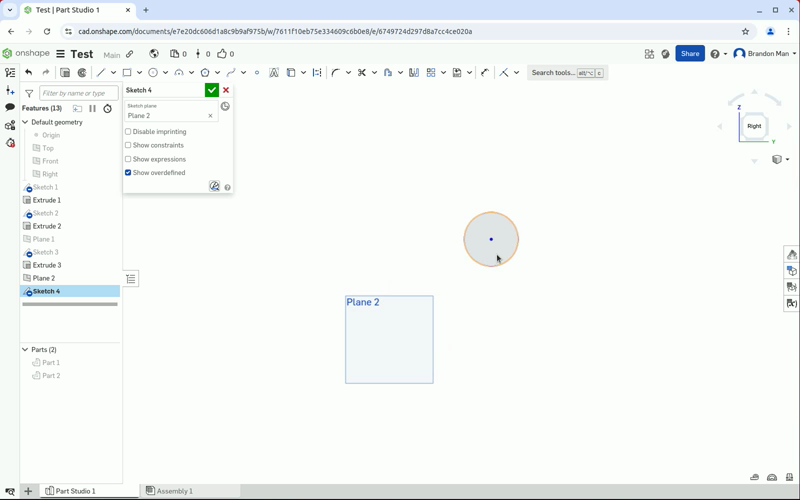
scroll(6)
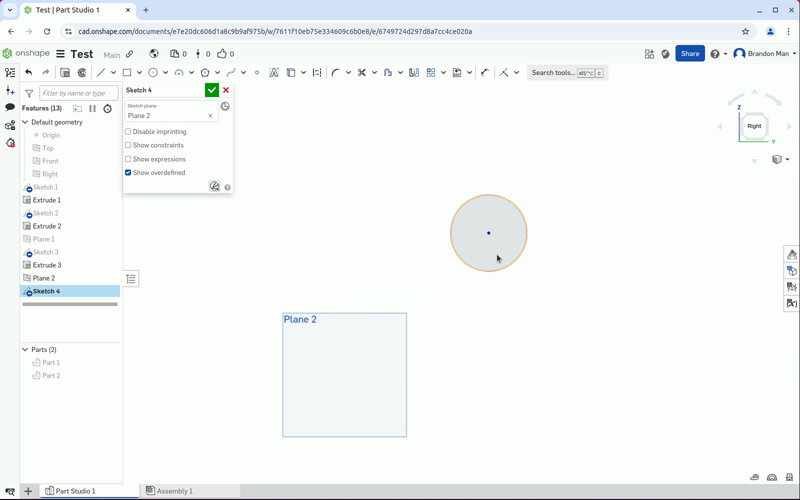
scroll(6)
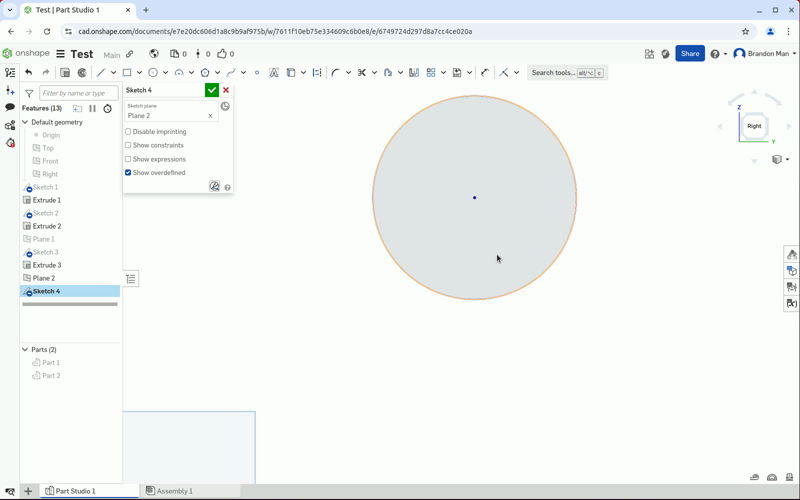
click(497, 254)
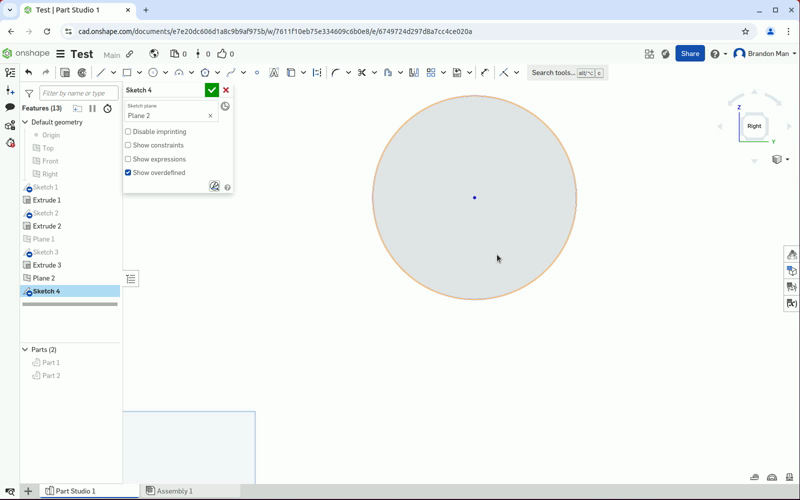
scroll(-6)
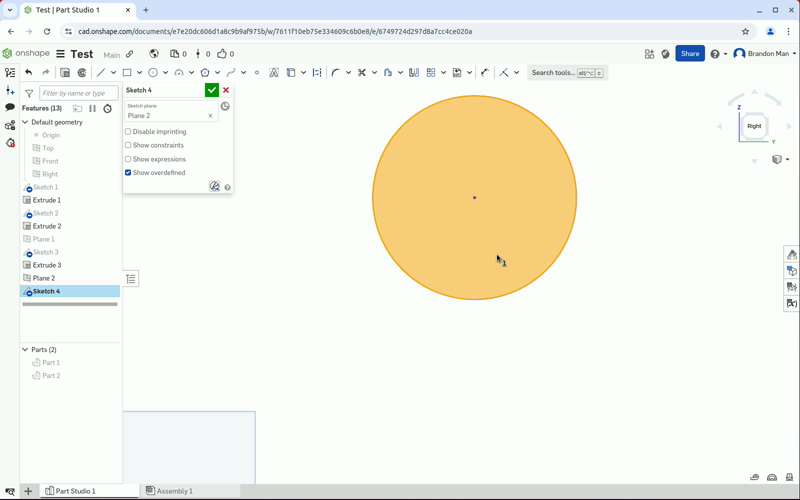
scroll(-6)
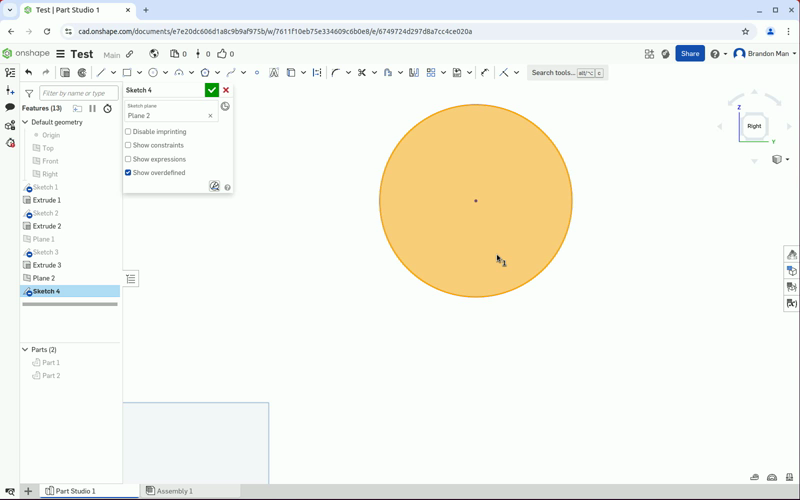
scroll(-6)
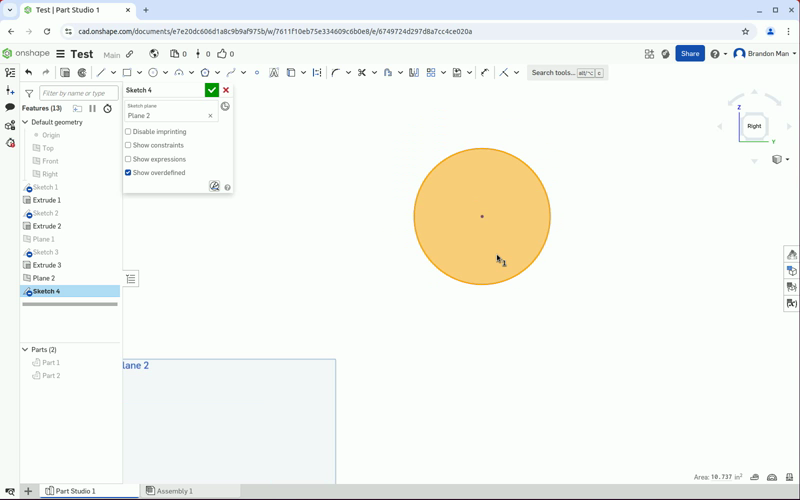
scroll(-6)
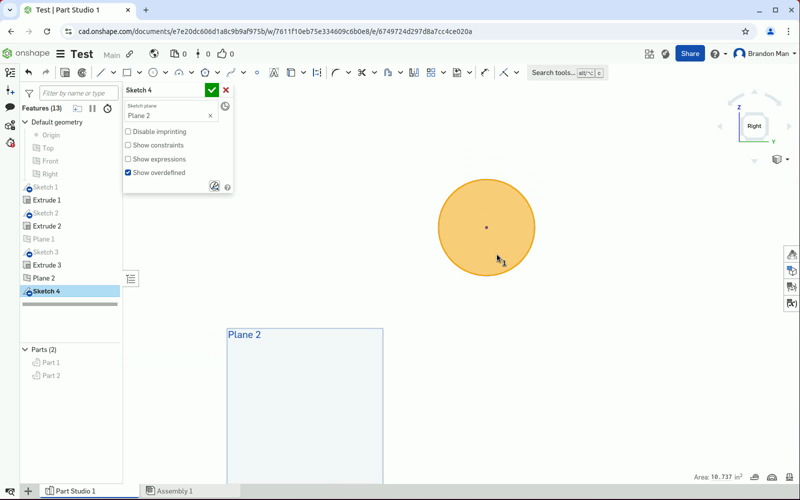
scroll(-6)
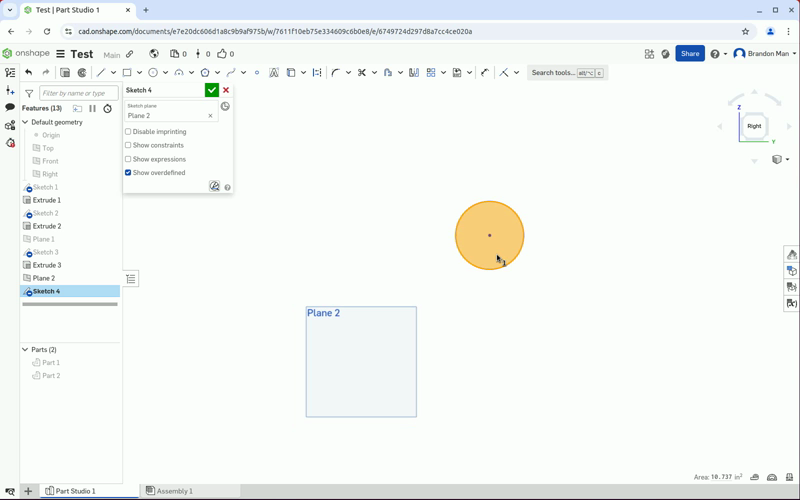
scroll(-6)
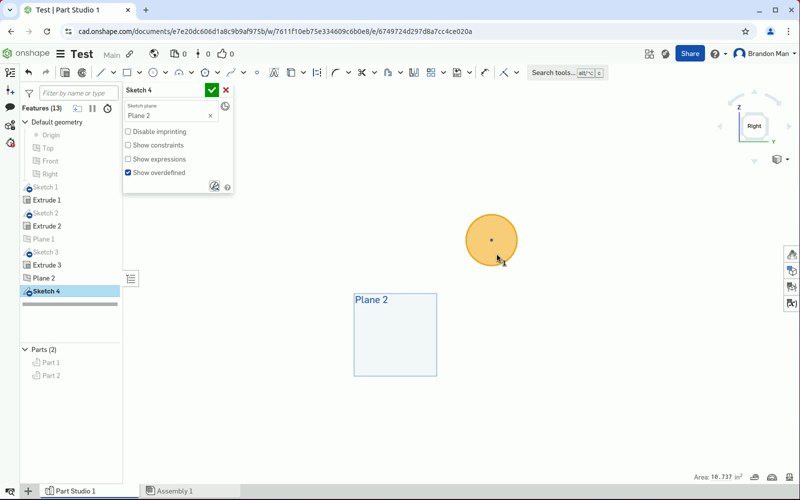
scroll(-6)
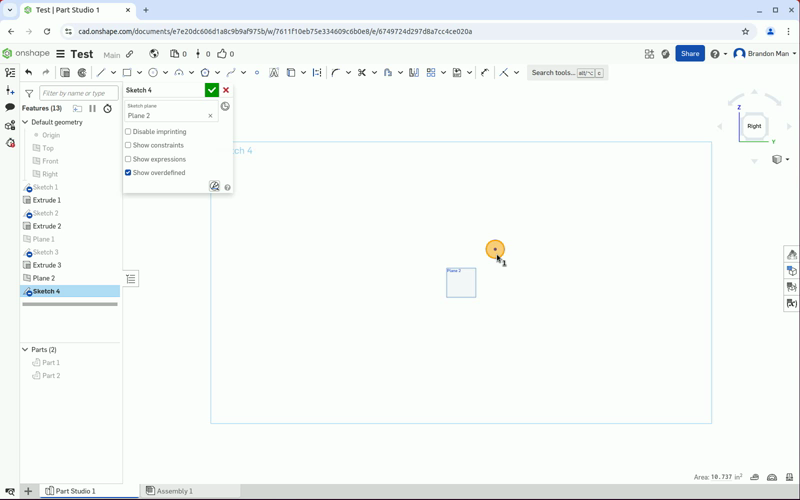
mouse_move(73, 352)
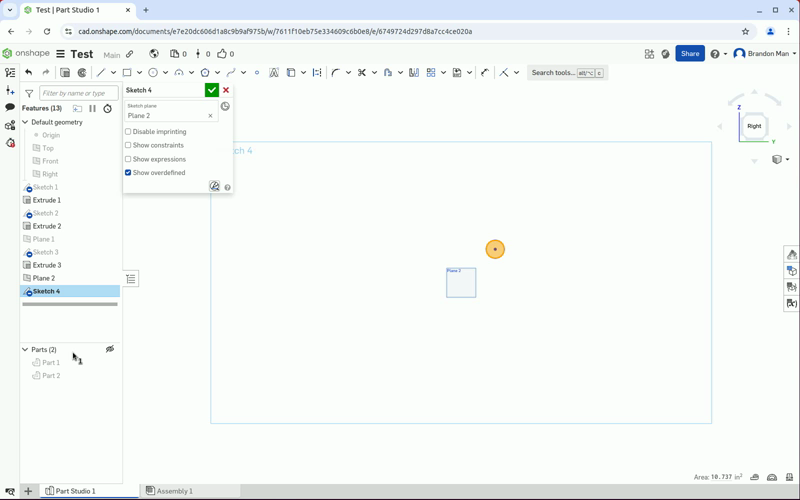
key(shift+y)
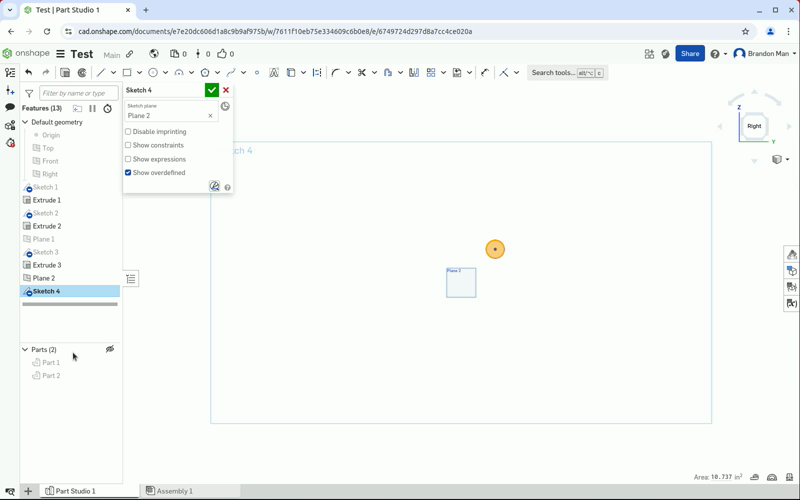
key(shift+e)
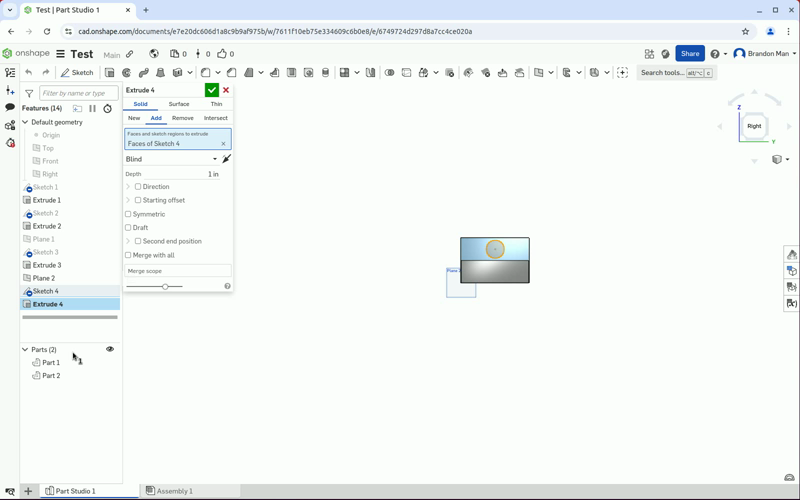
mouse_move(143, 106)
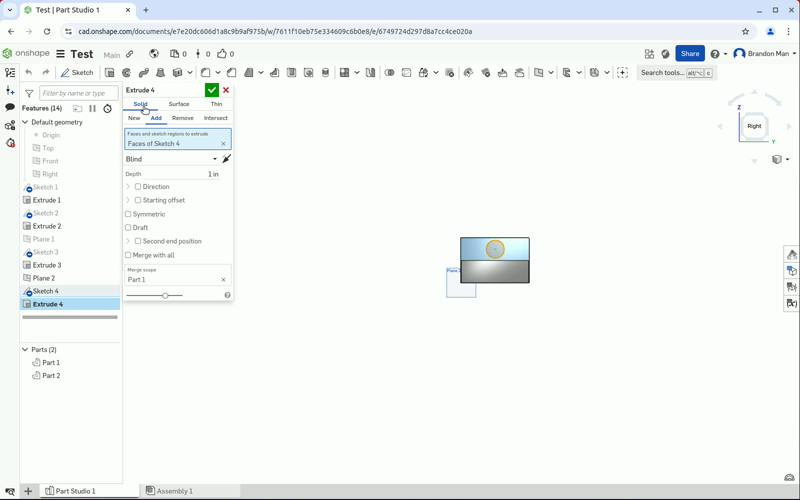
click(143, 106)
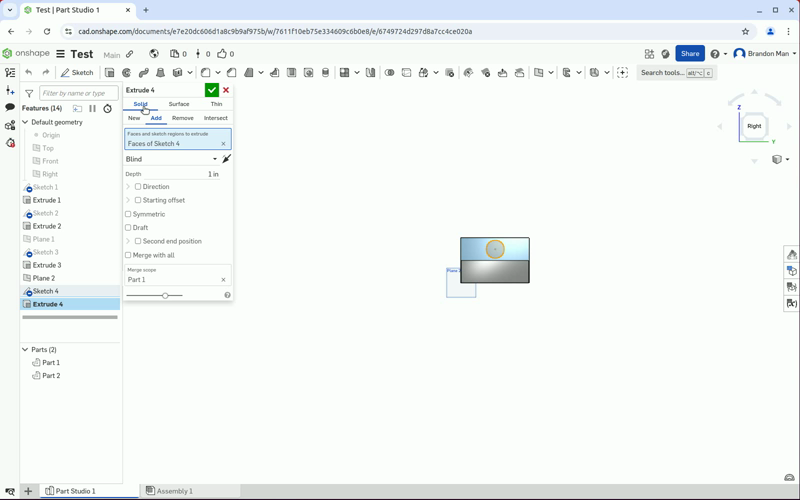
mouse_move(186, 120)
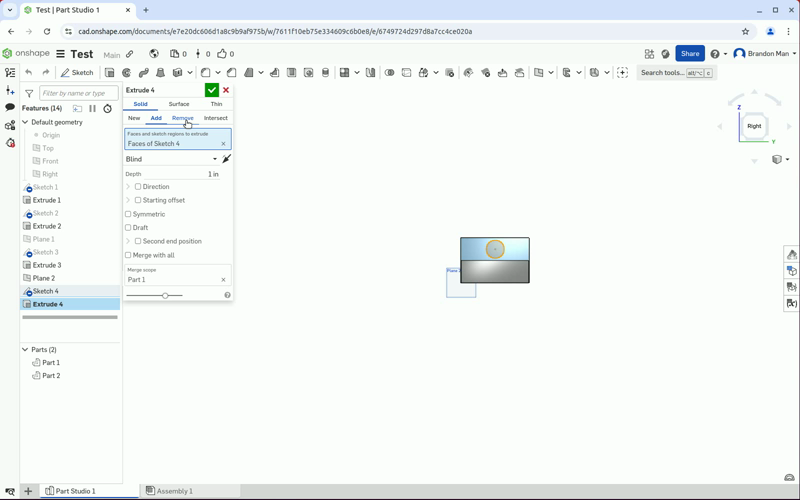
click(186, 120)
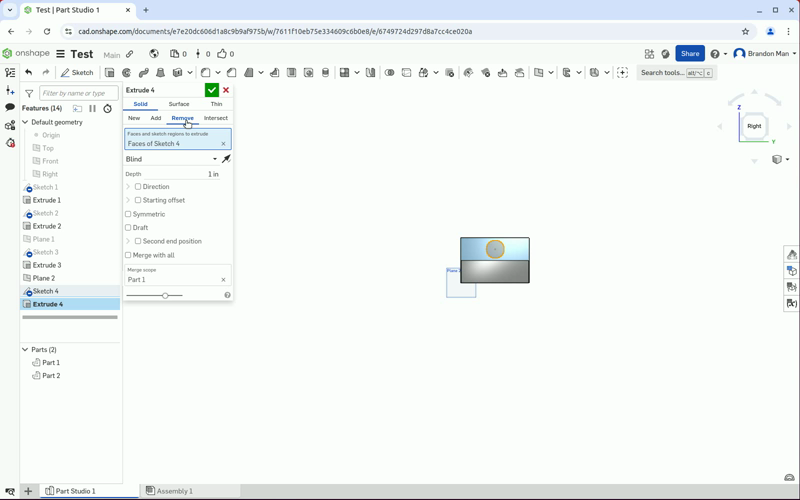
key(tab, 4)
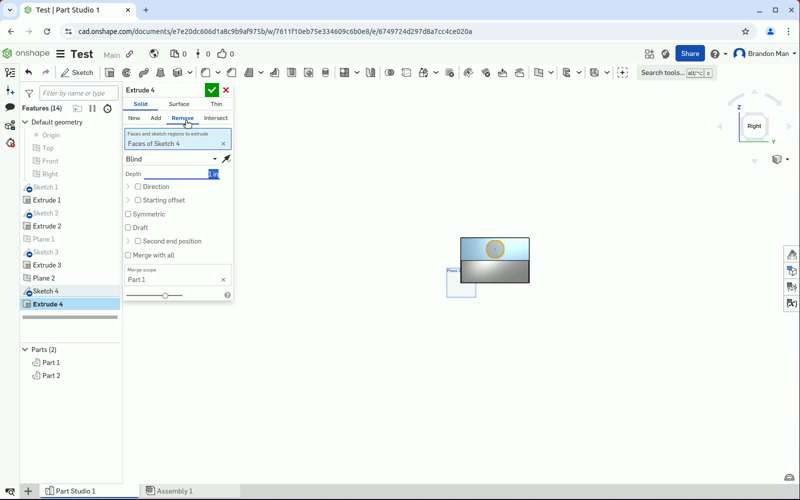
text(4.574)
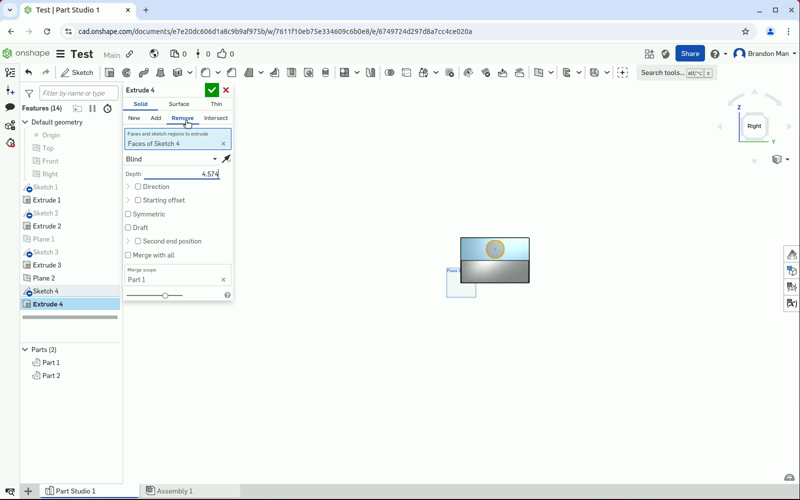
key(tab, 6)
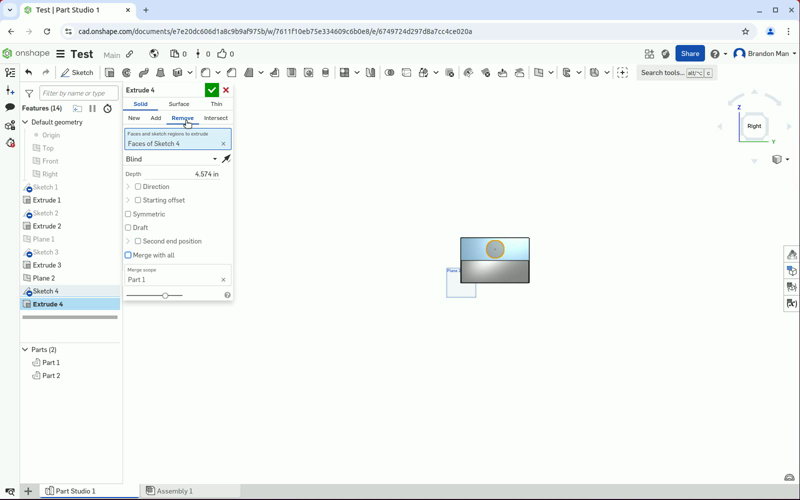
key(space)
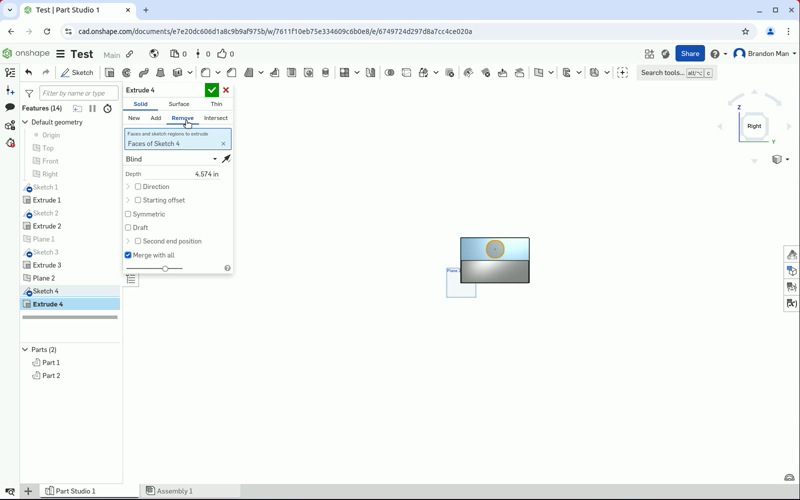
key(enter)
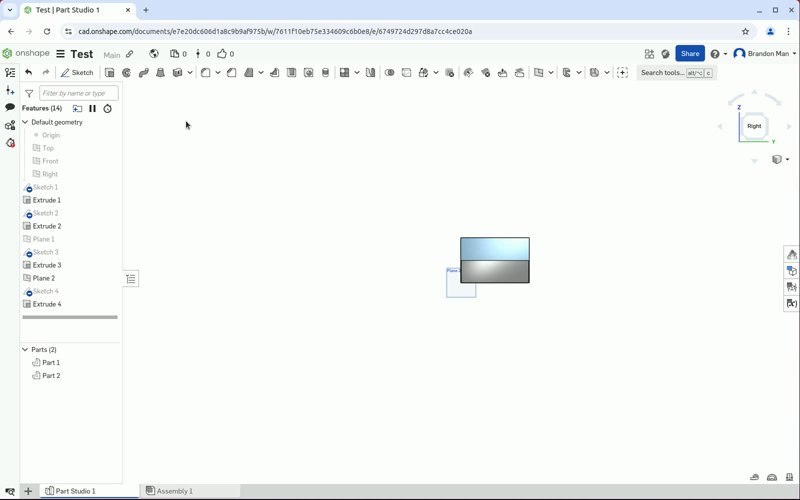
key(shift+h)
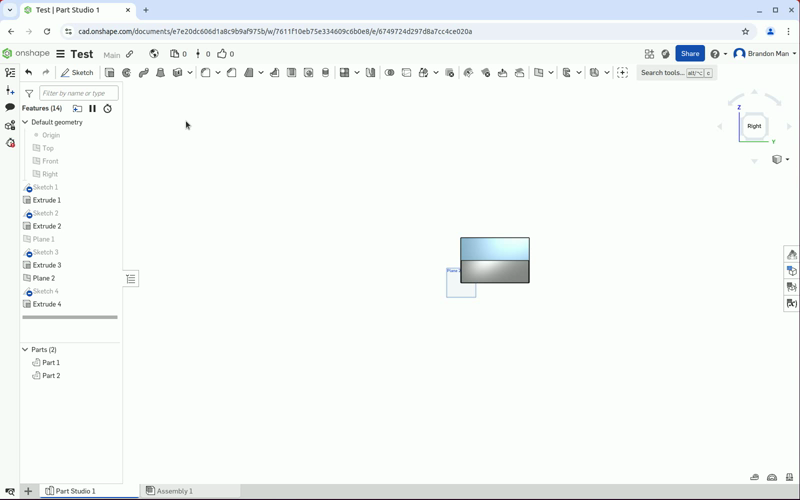
key(shift+h)
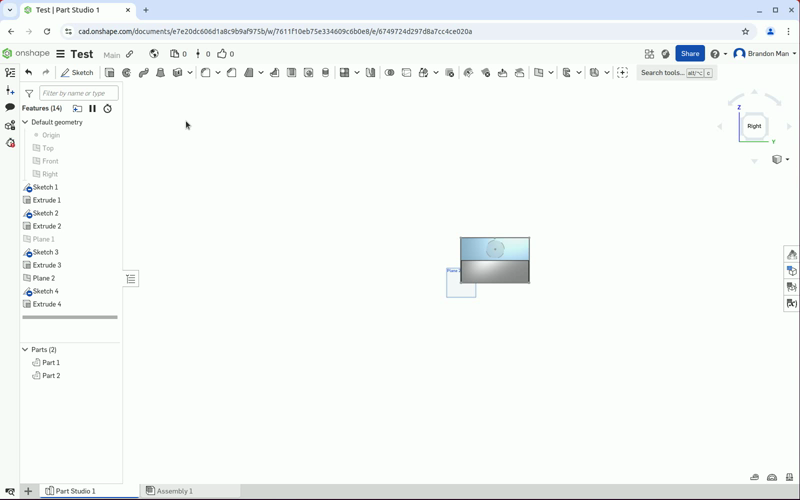
key(shift+7)
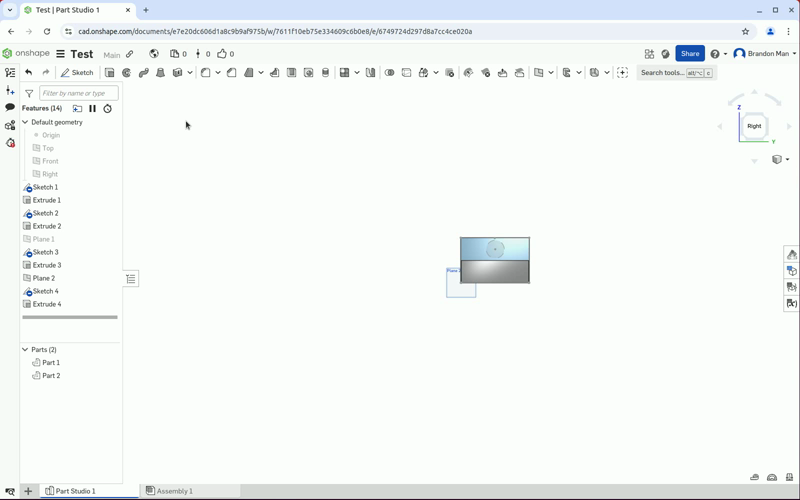
key(right, 2)
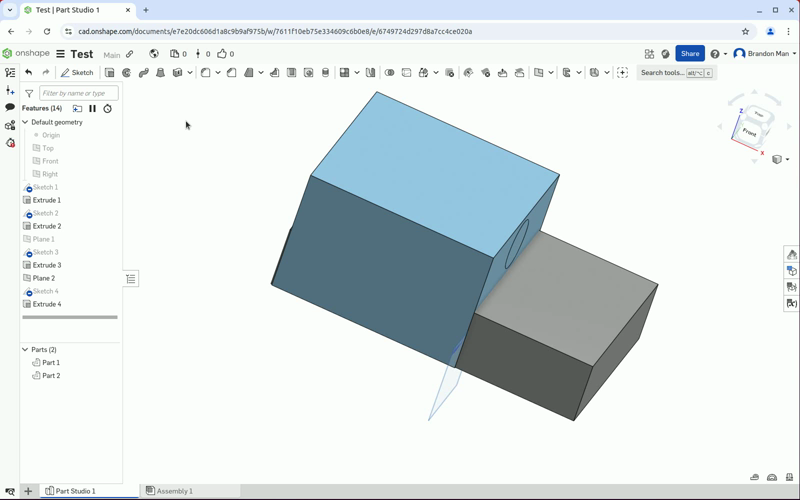
key(down, 2)
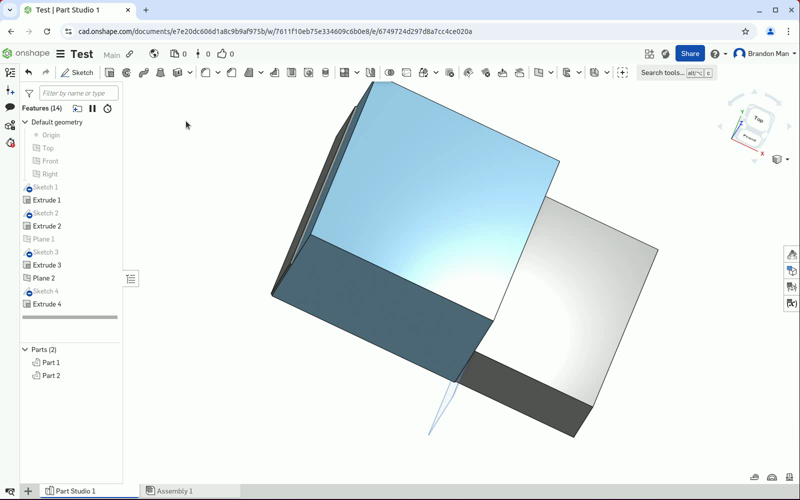
key(up, 2)
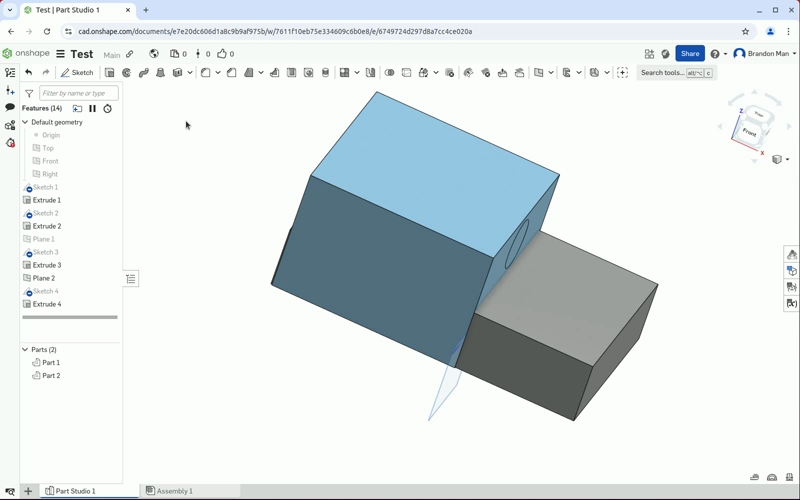
key(left, 2)
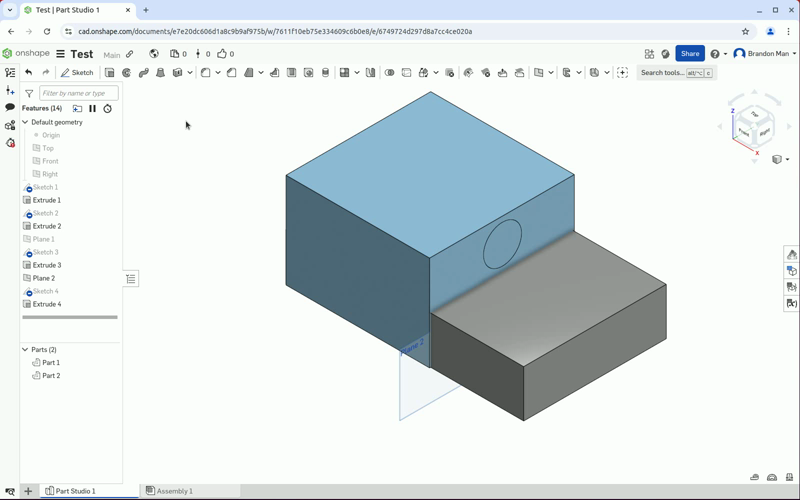
mouse_move(73, 189)
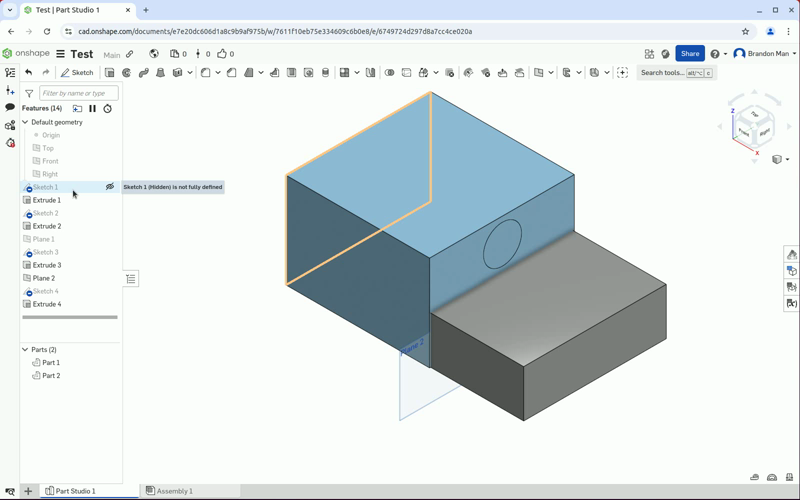
click(73, 189)